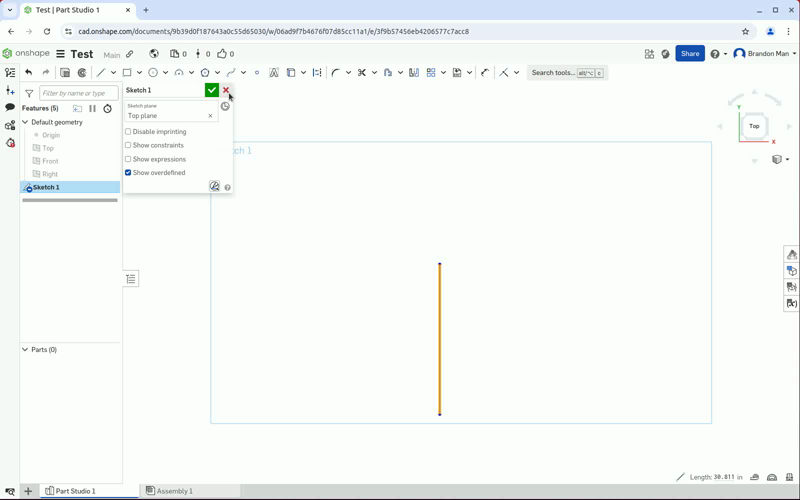
key(shift+h)
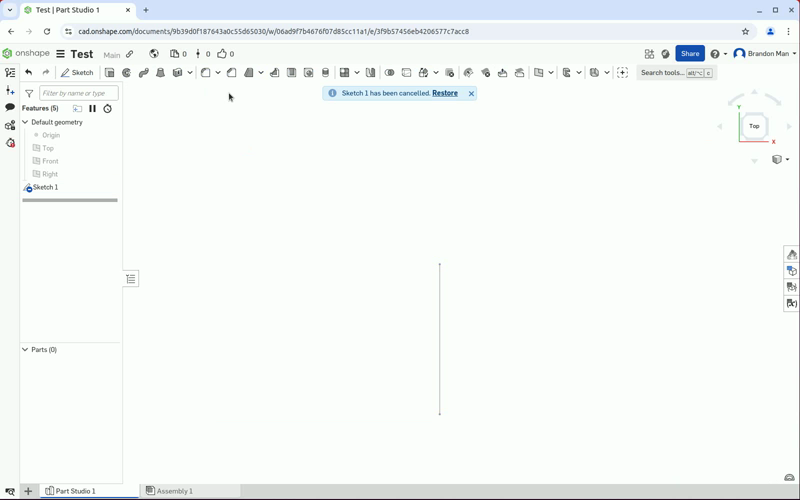
key(shift+s)
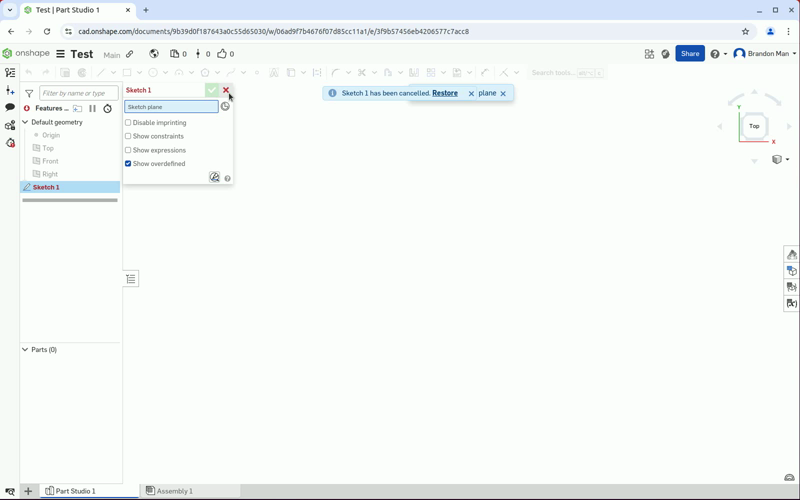
mouse_move(73, 150)
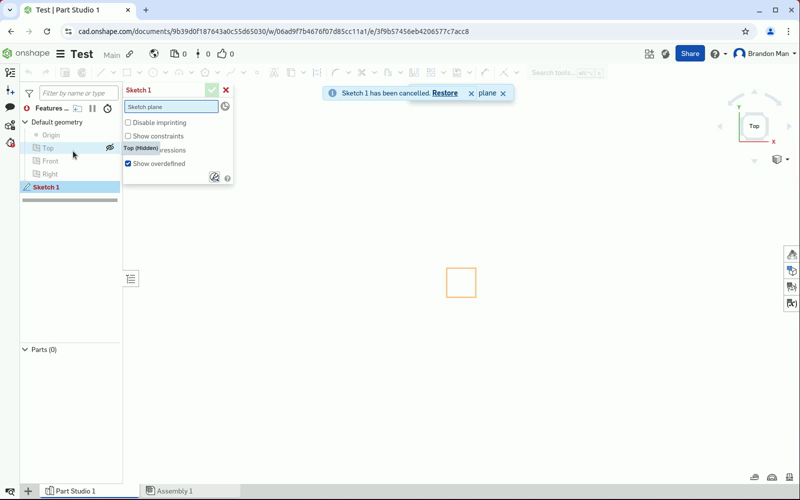
click(73, 150)
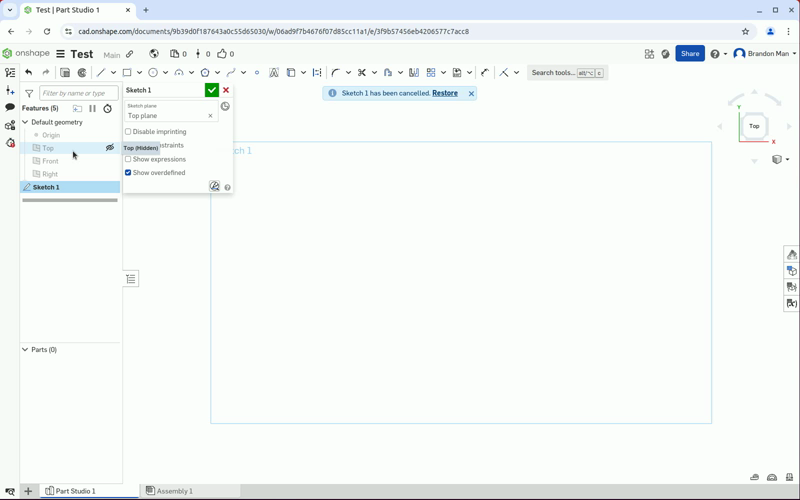
mouse_move(73, 352)
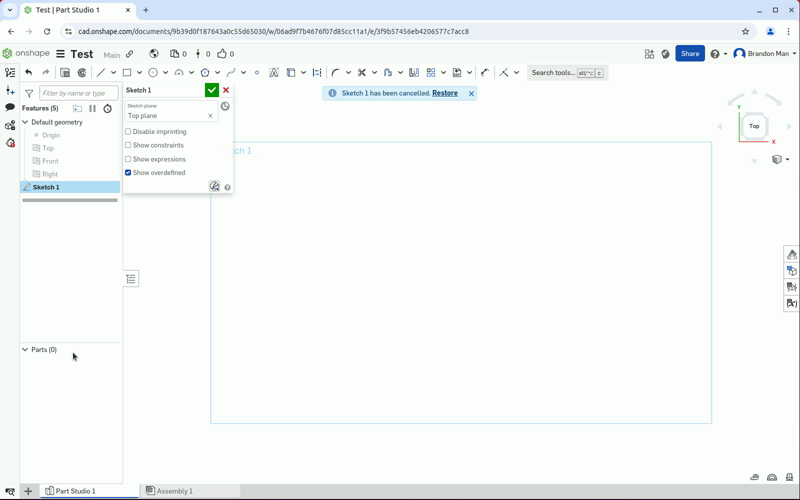
key(y)
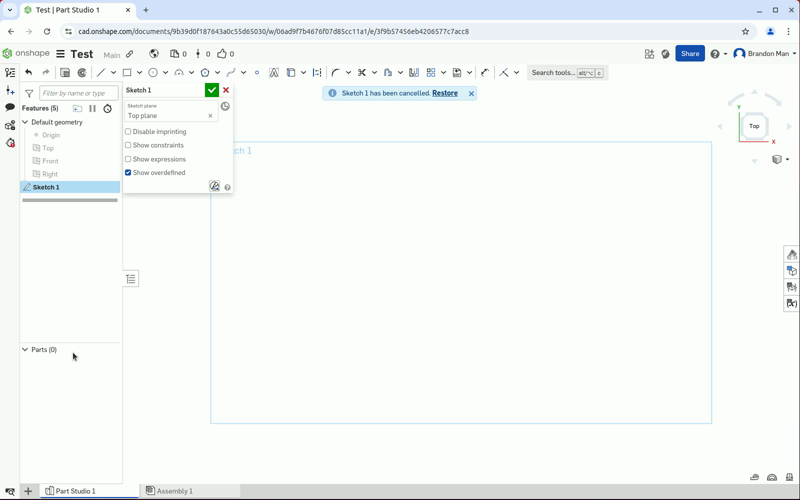
key(c)
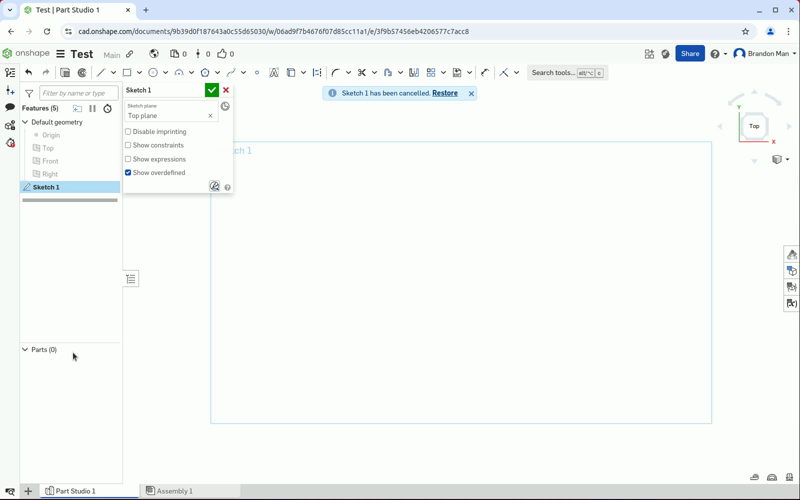
key_down(shift)
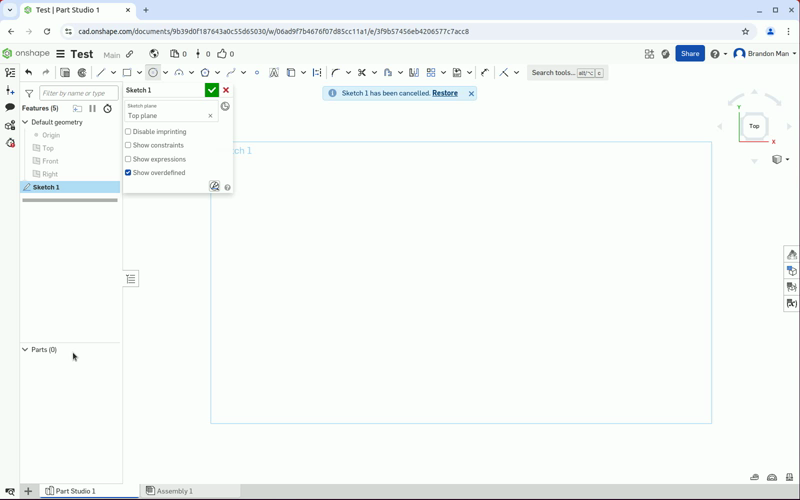
mouse_move(461, 193)
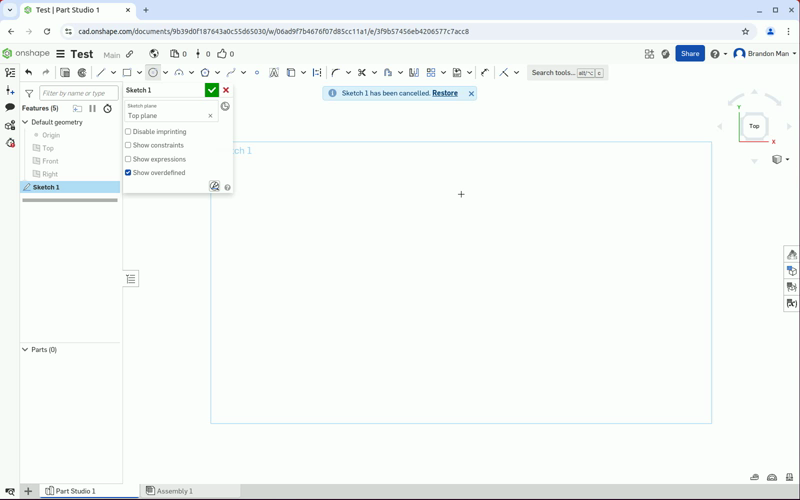
click(461, 193)
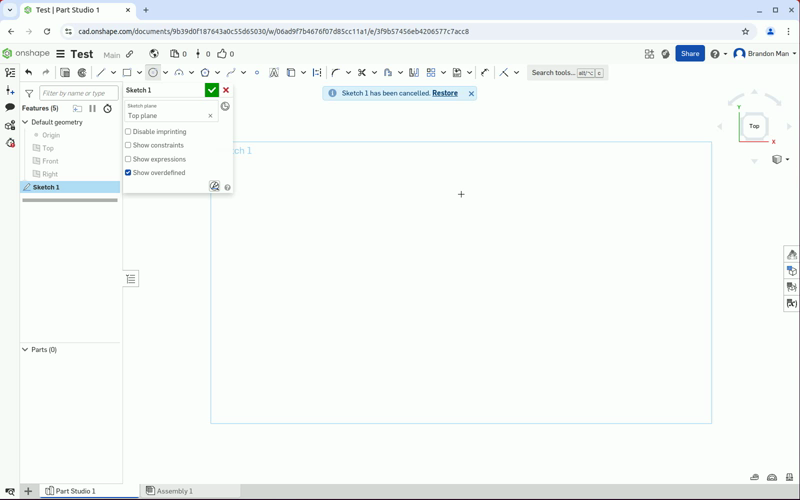
key_up(shift)
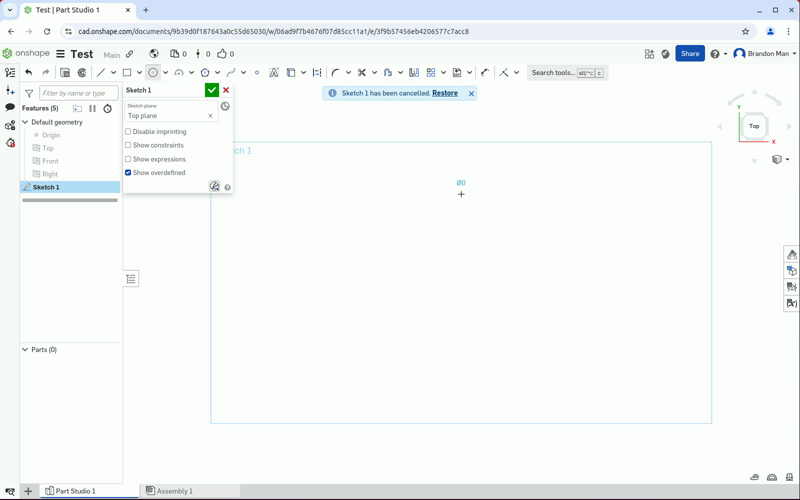
mouse_move(467, 193)
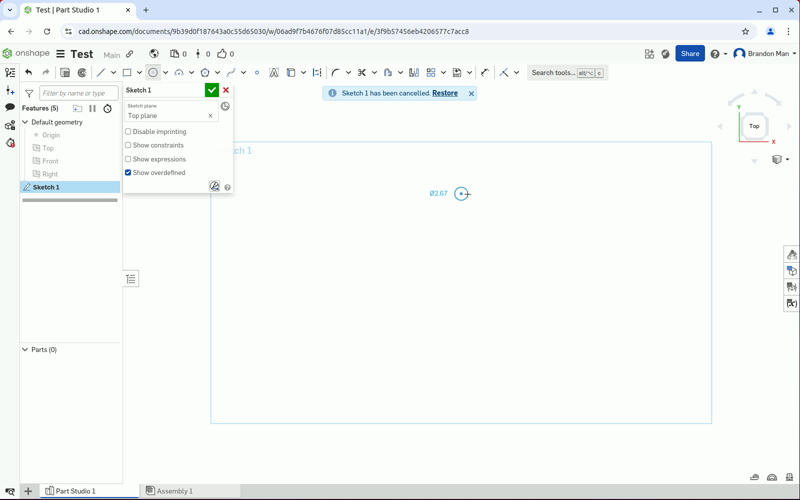
click(467, 193)
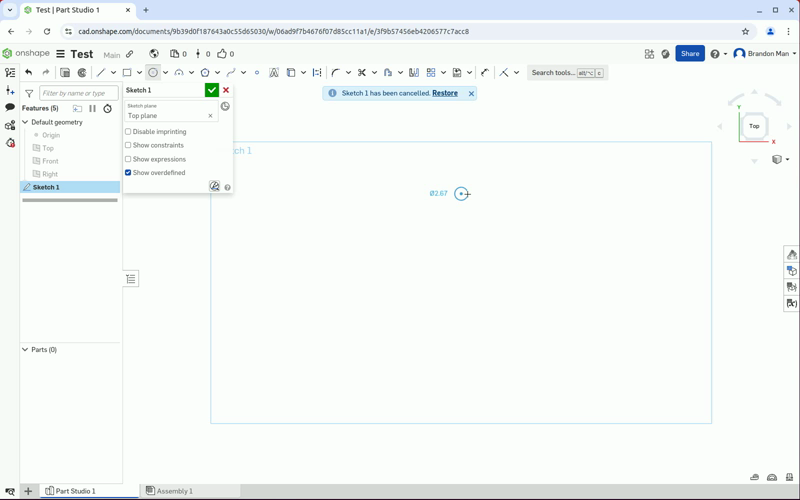
key(esc)
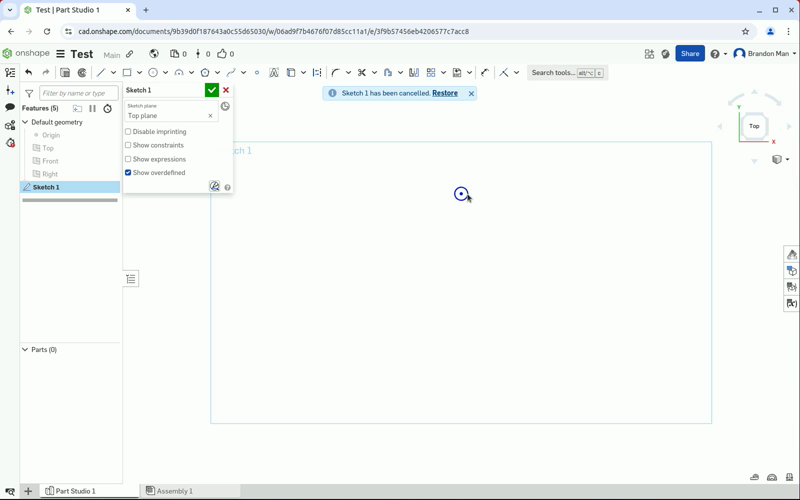
mouse_move(464, 191)
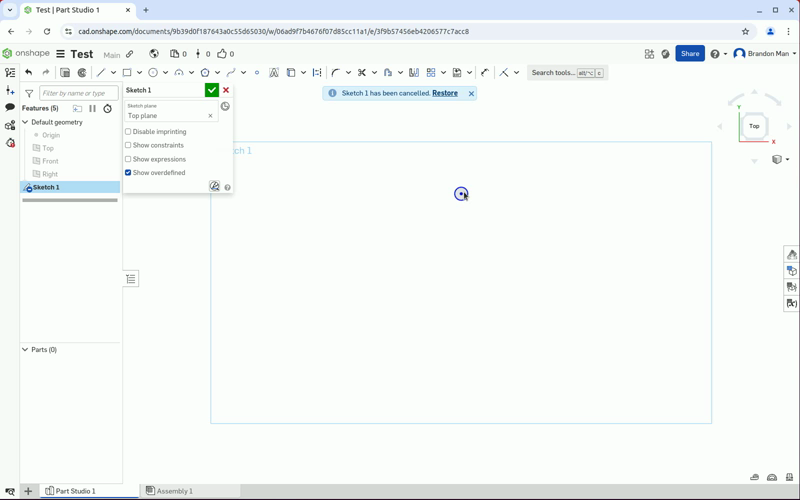
scroll(6)
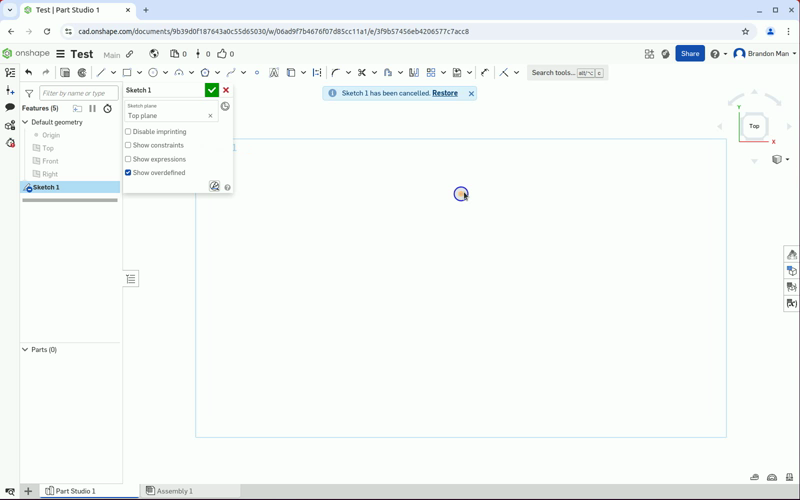
scroll(6)
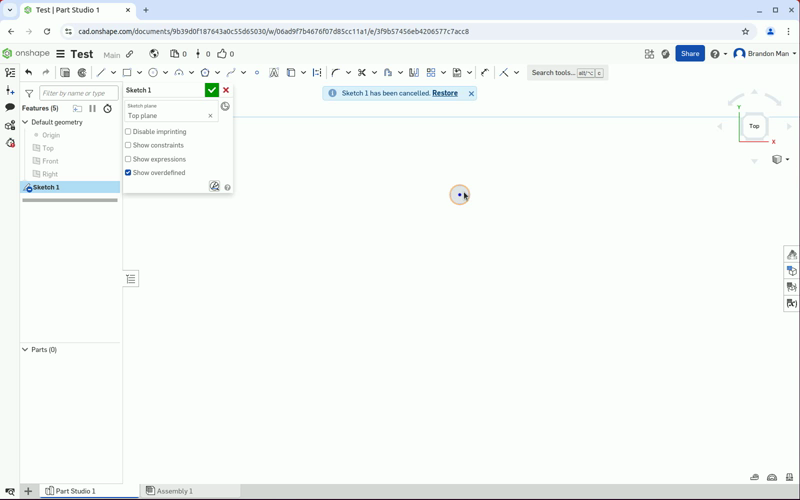
scroll(6)
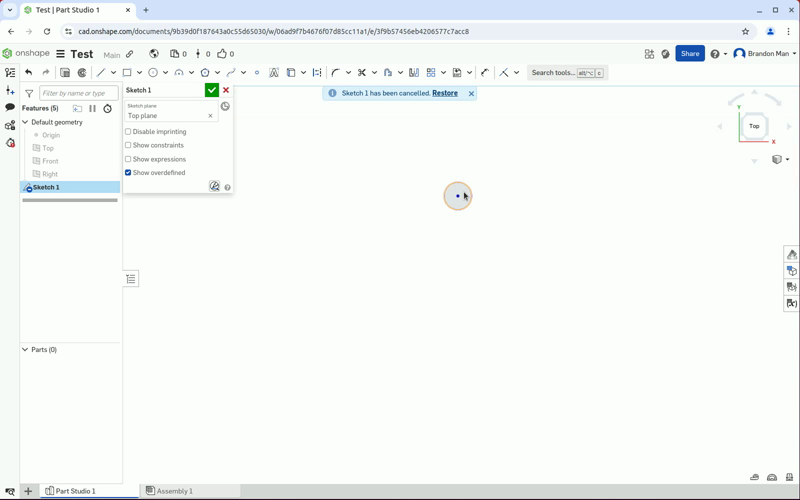
scroll(6)
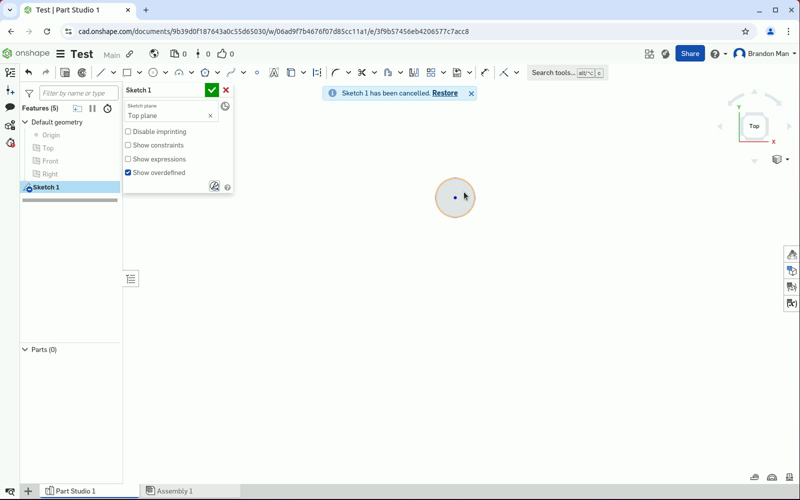
scroll(6)
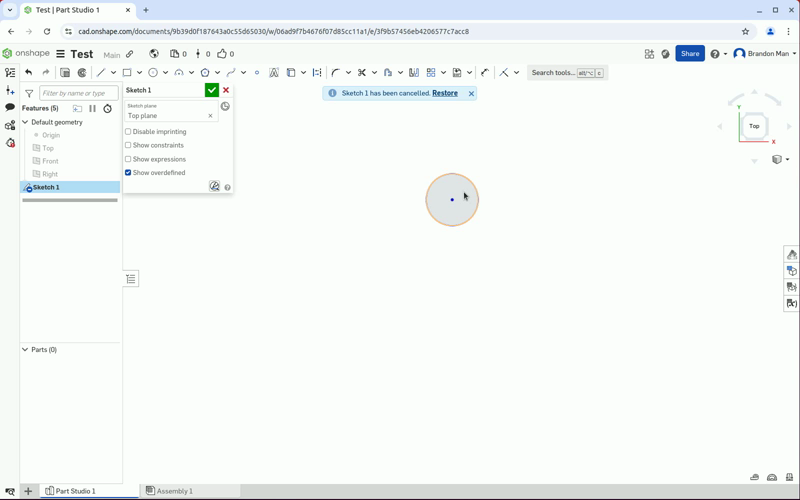
scroll(6)
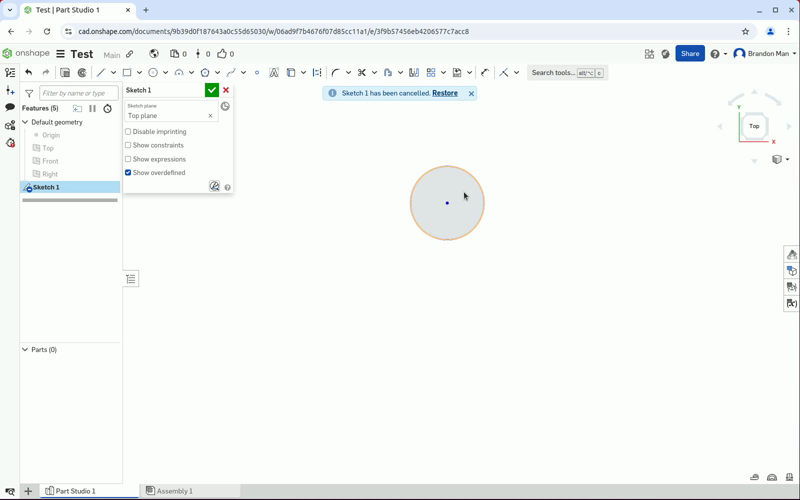
scroll(6)
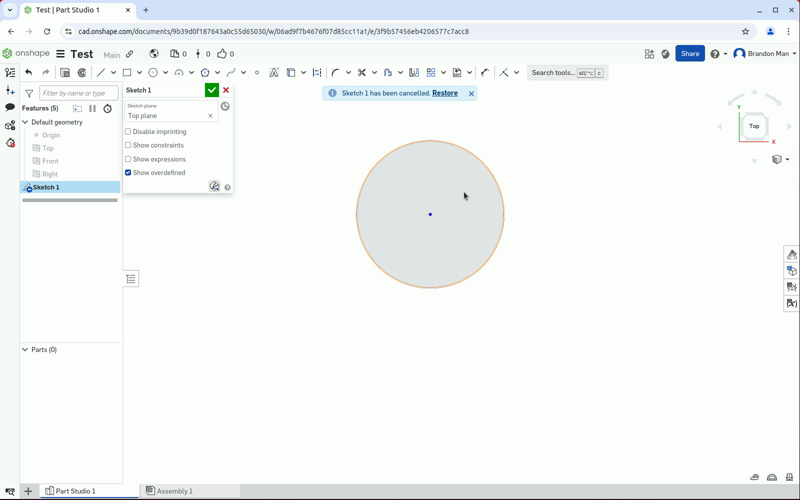
click(464, 191)
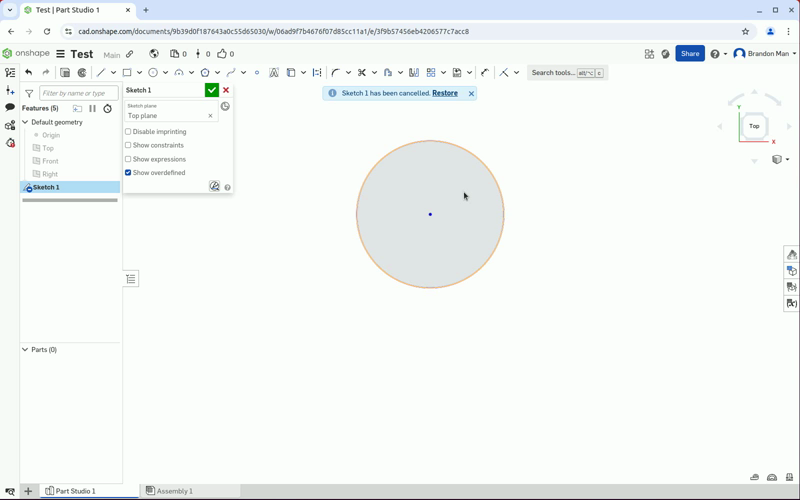
scroll(-6)
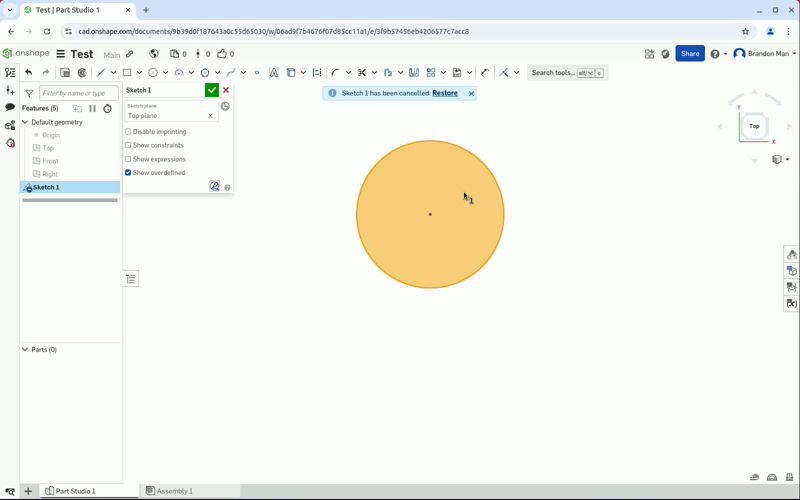
scroll(-6)
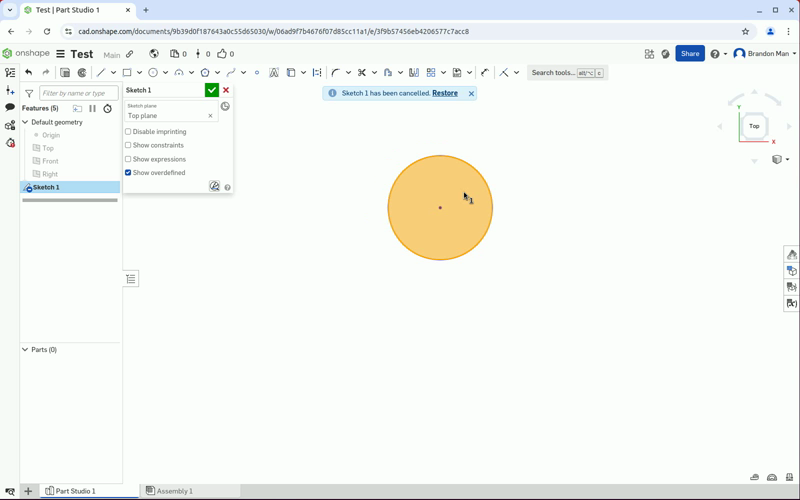
scroll(-6)
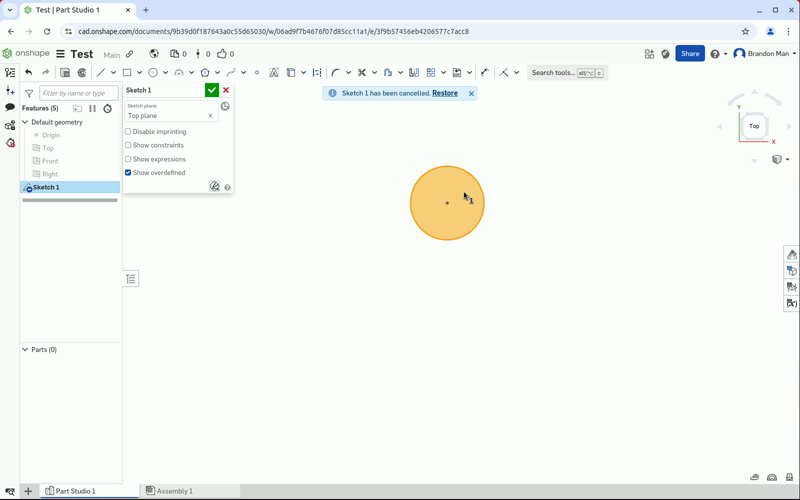
scroll(-6)
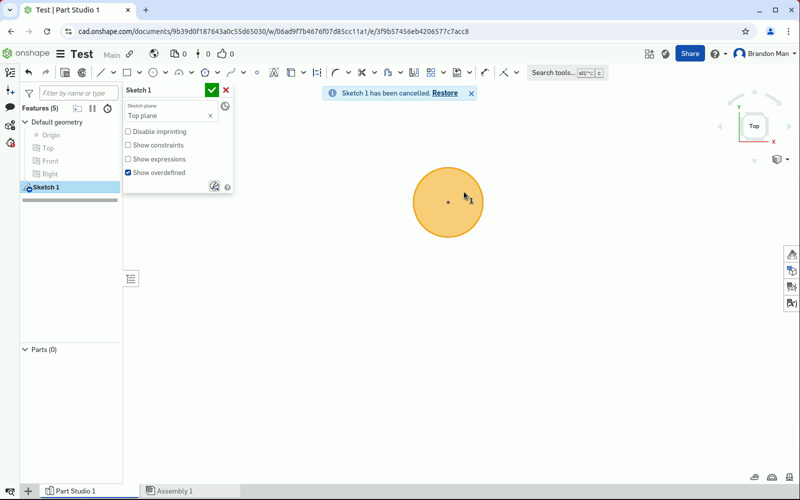
scroll(-6)
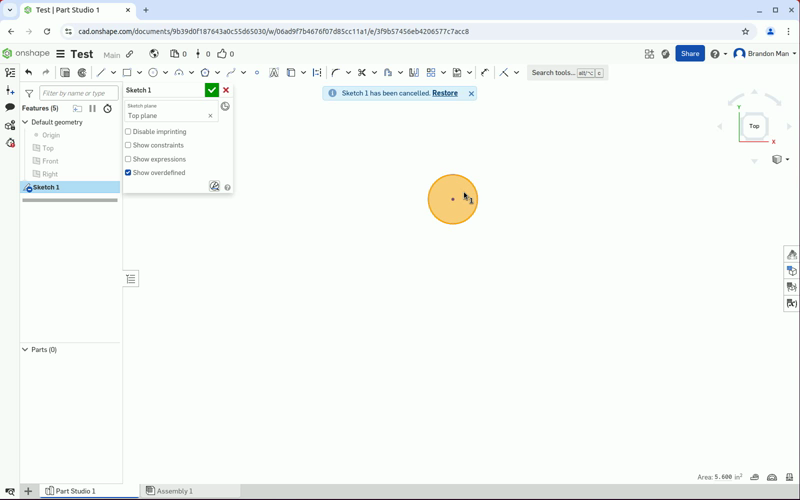
scroll(-6)
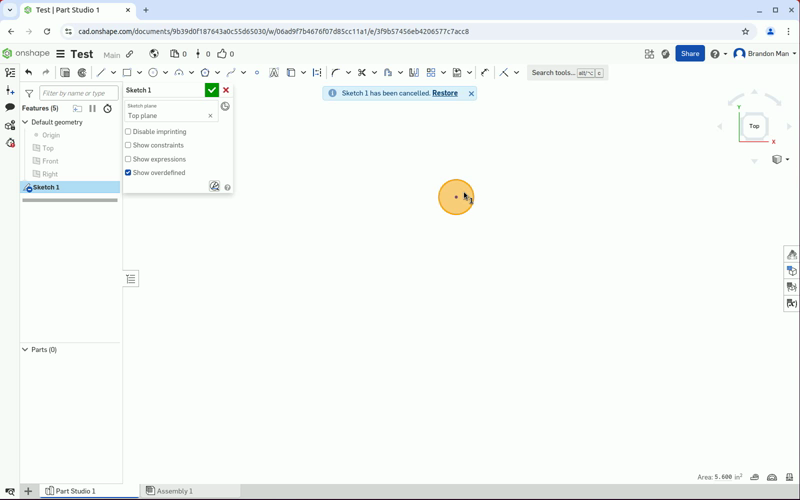
scroll(-6)
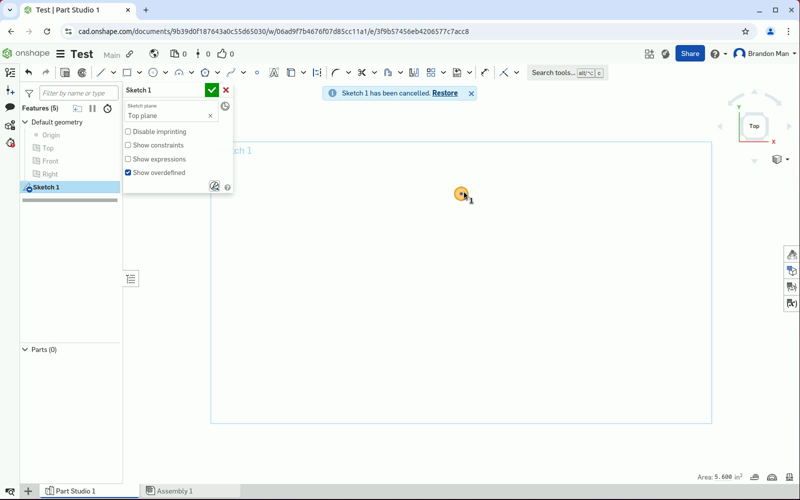
mouse_move(73, 352)
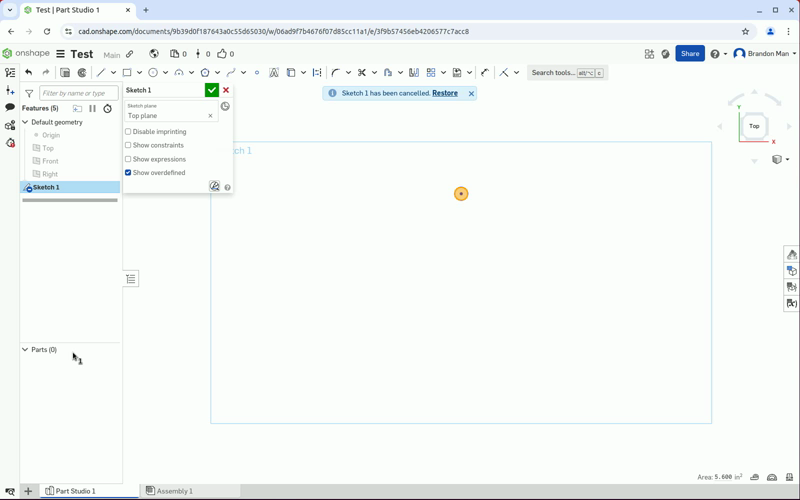
key(shift+y)
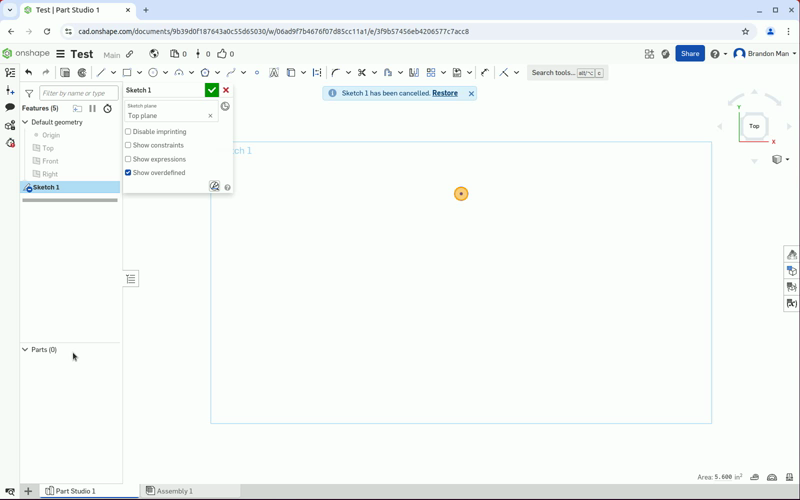
key(shift+e)
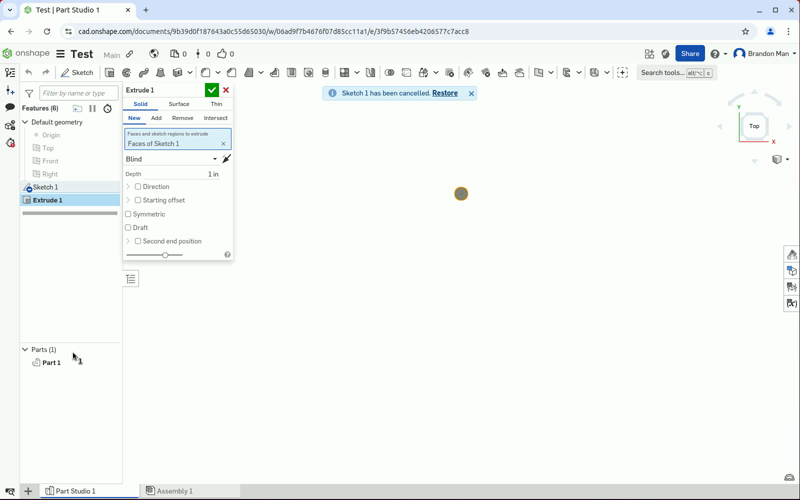
mouse_move(143, 106)
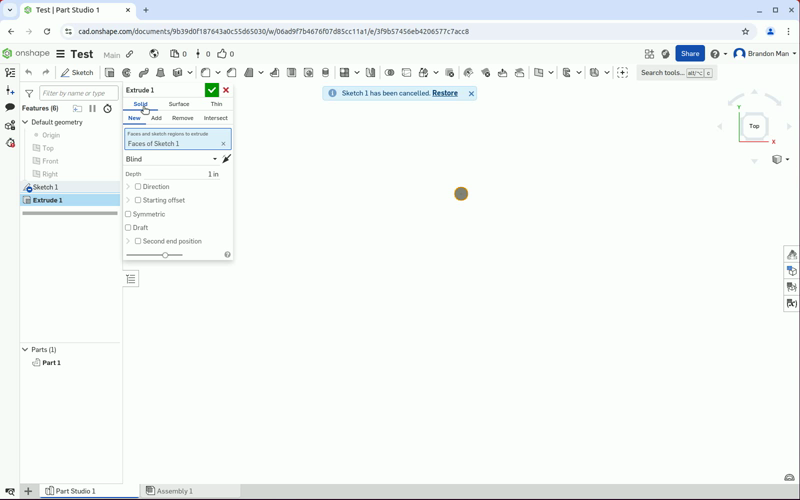
click(143, 106)
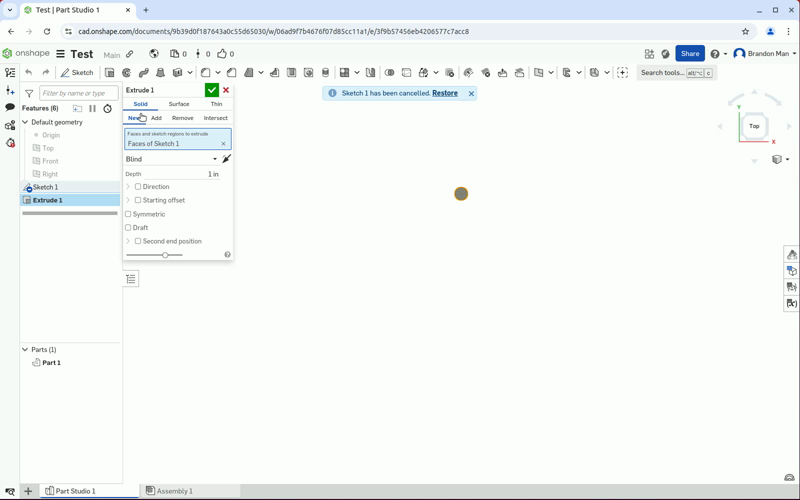
mouse_move(137, 120)
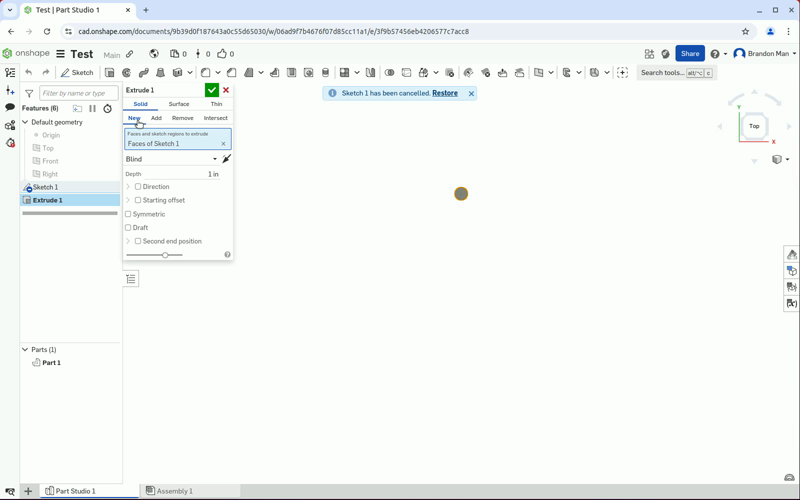
click(137, 120)
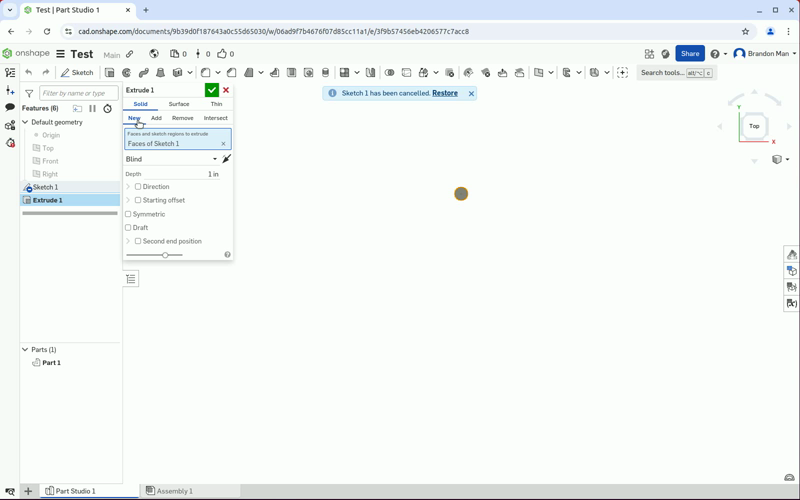
key(tab, 4)
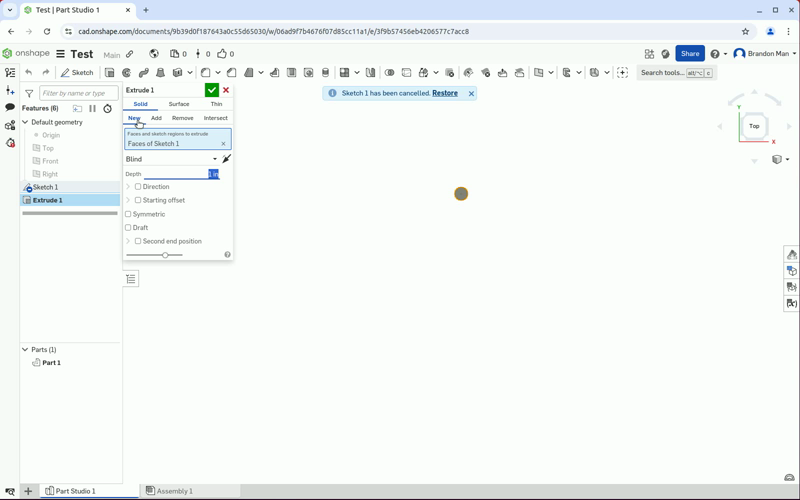
text(6.018)
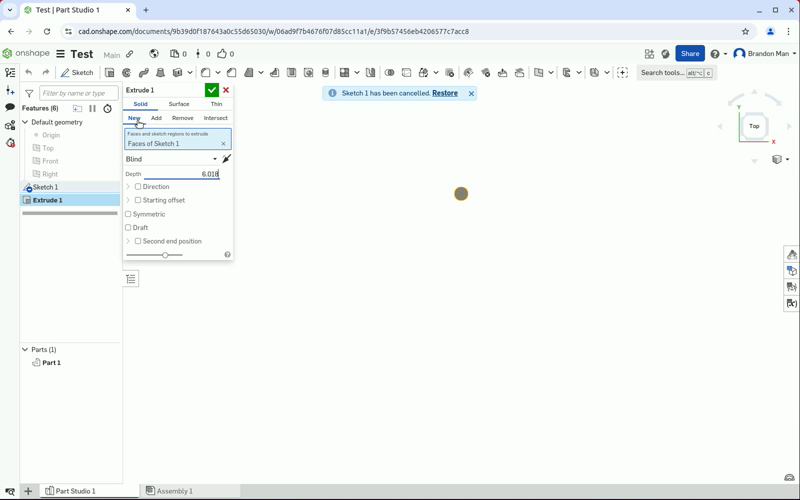
key(enter)
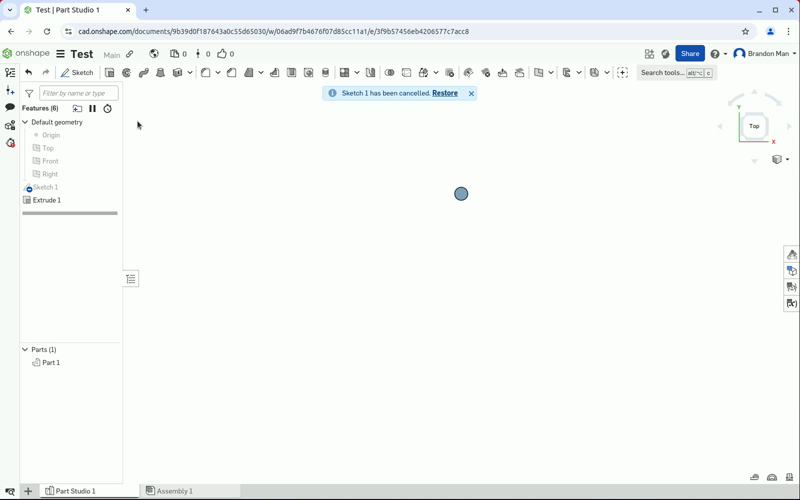
key(shift+h)
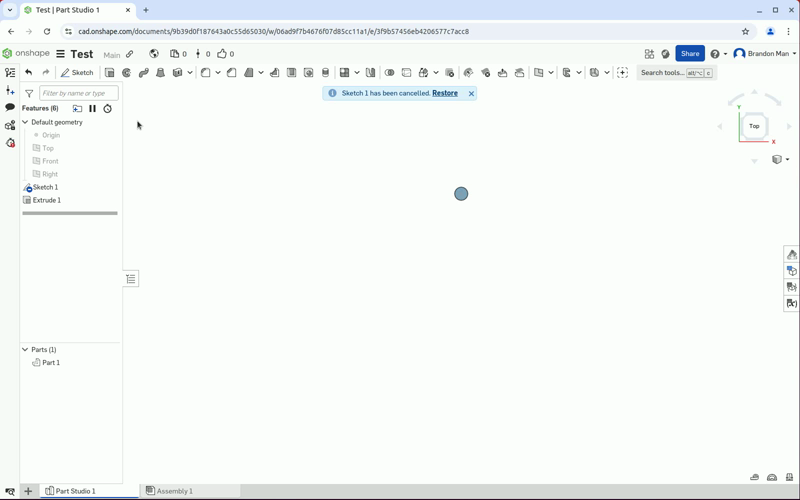
key(shift+h)
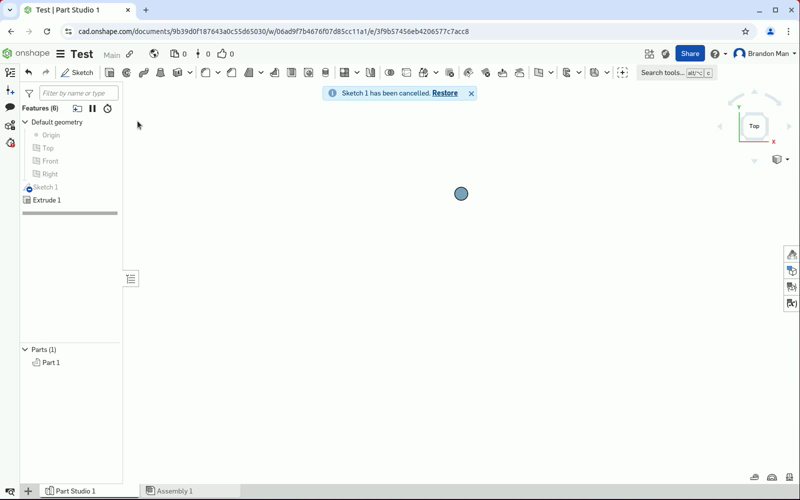
mouse_move(73, 189)
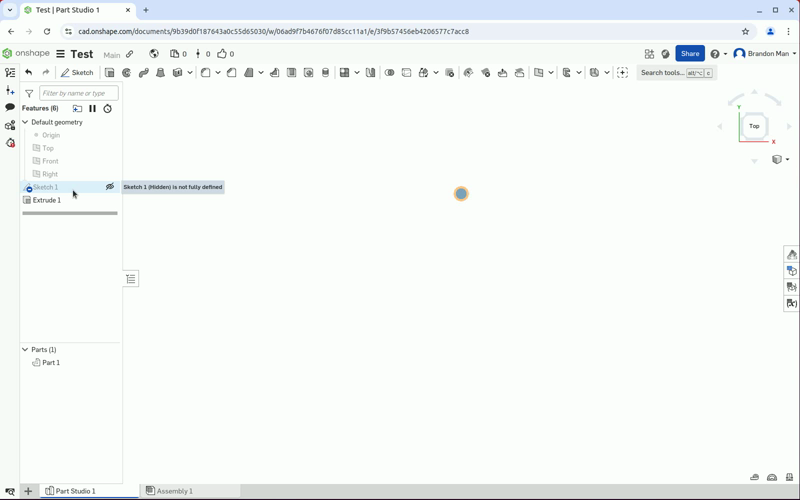
click(73, 189)
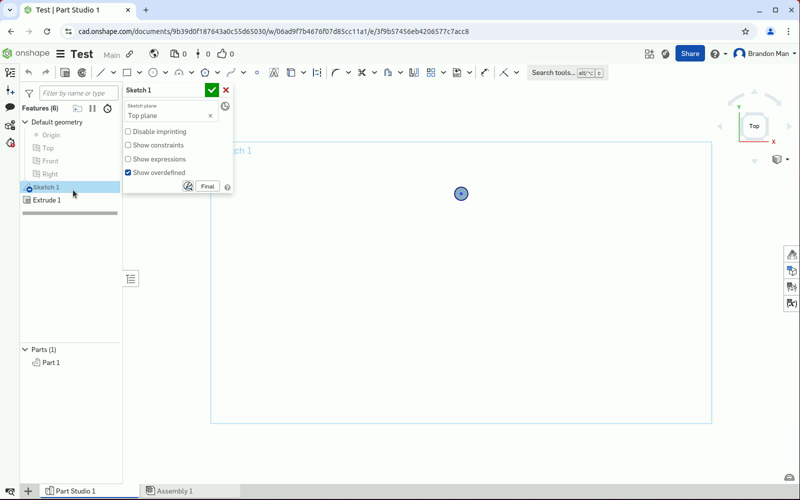
mouse_move(229, 92)
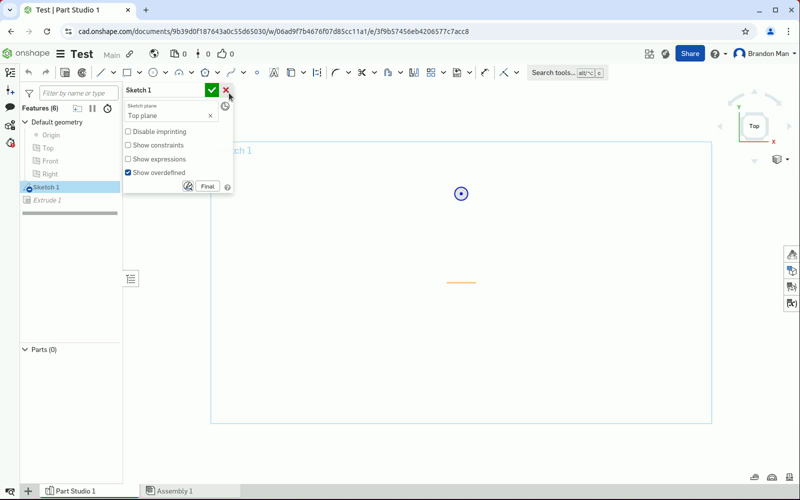
click(229, 92)
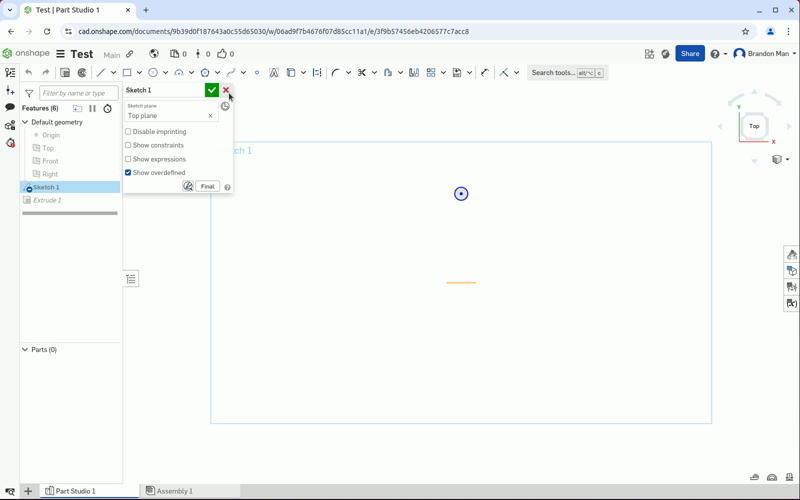
key(shift+s)
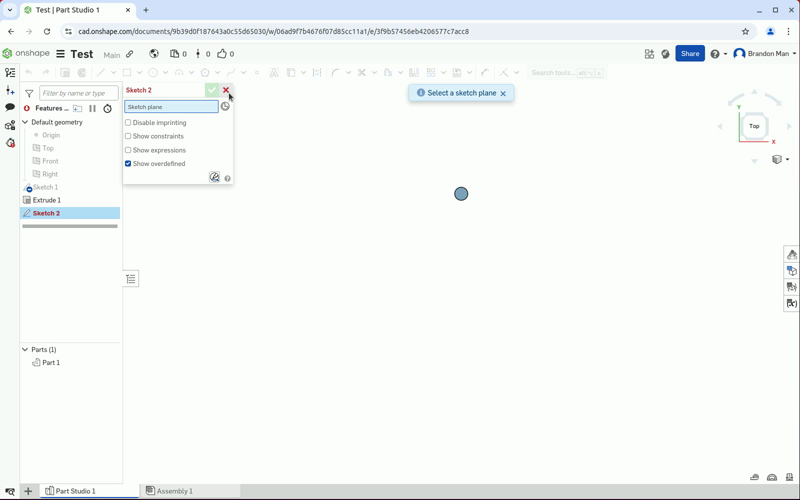
mouse_move(73, 150)
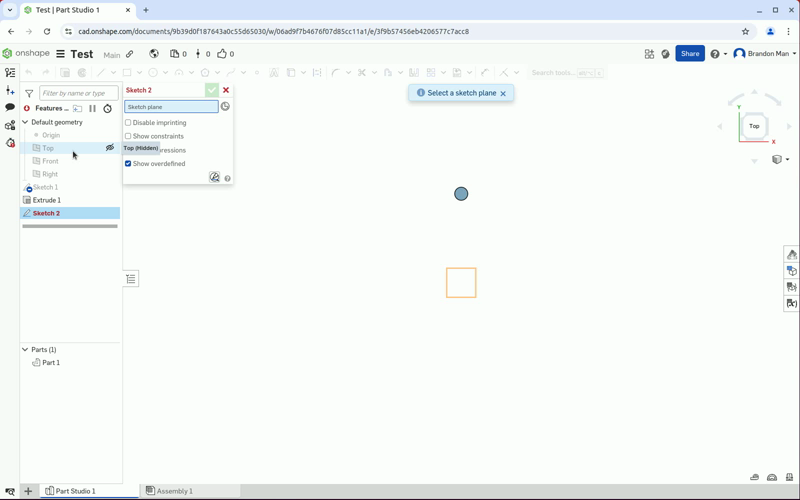
click(73, 150)
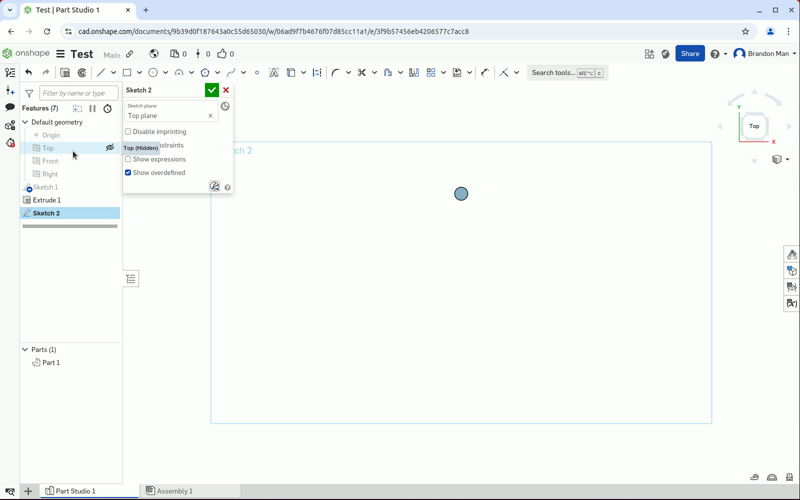
mouse_move(73, 352)
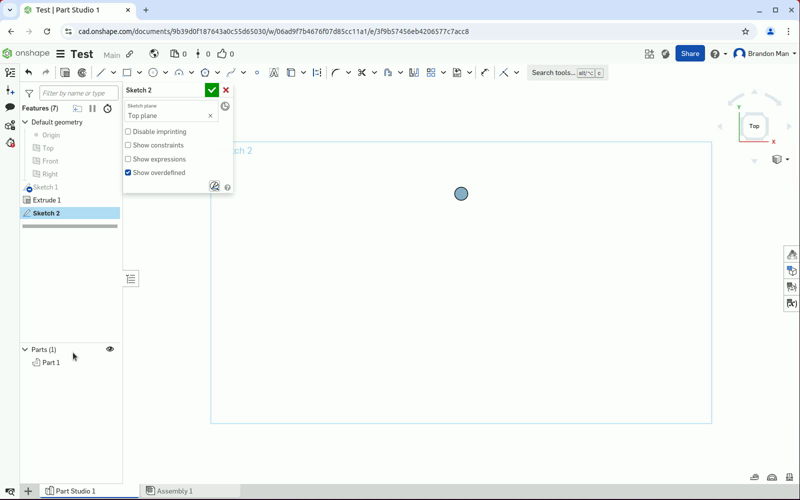
key(y)
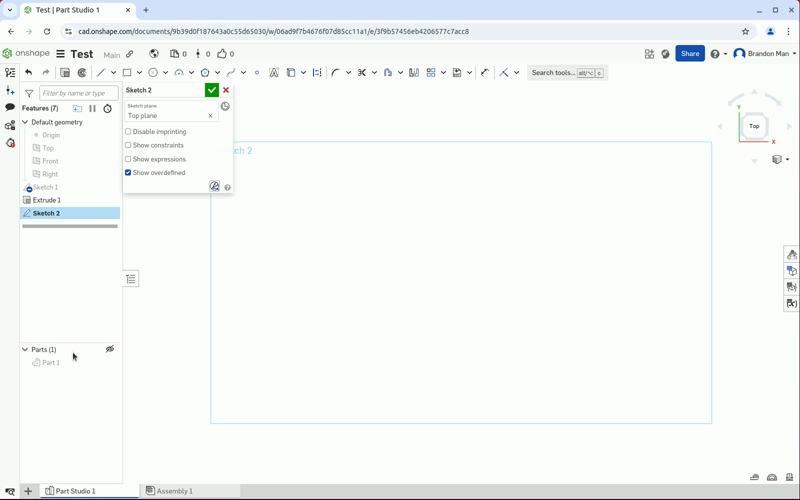
key(c)
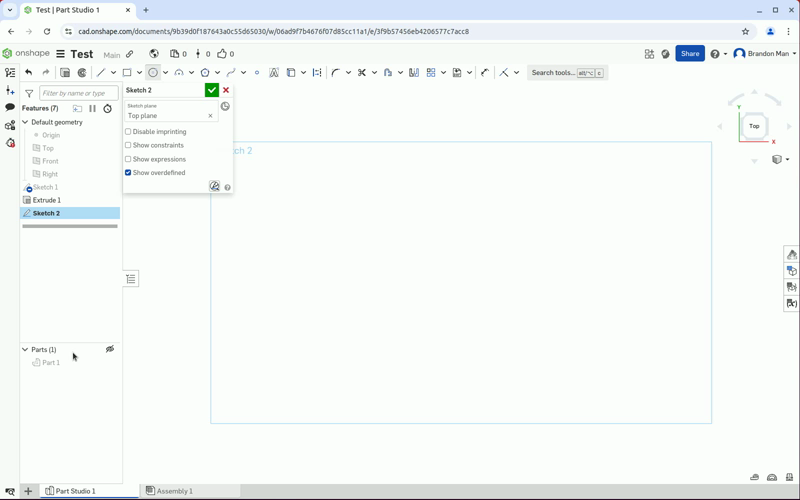
key_down(shift)
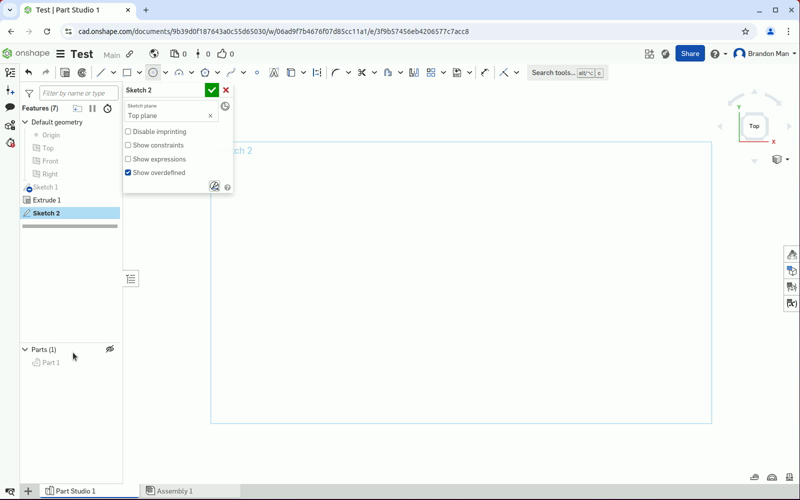
mouse_move(567, 378)
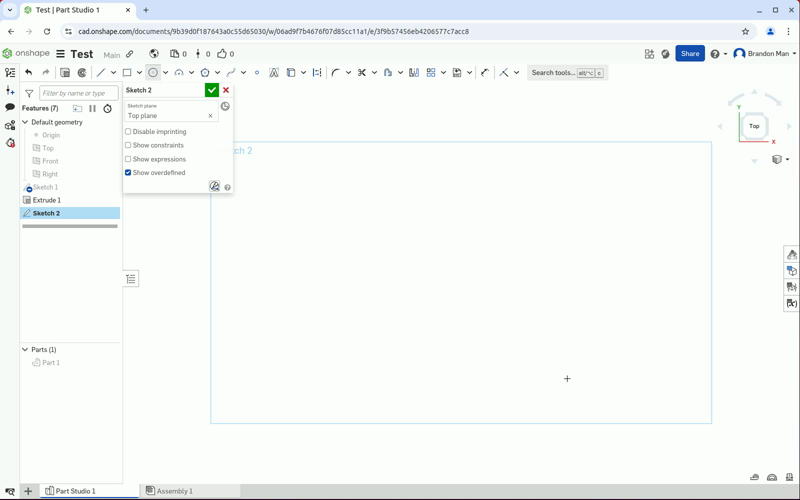
click(567, 378)
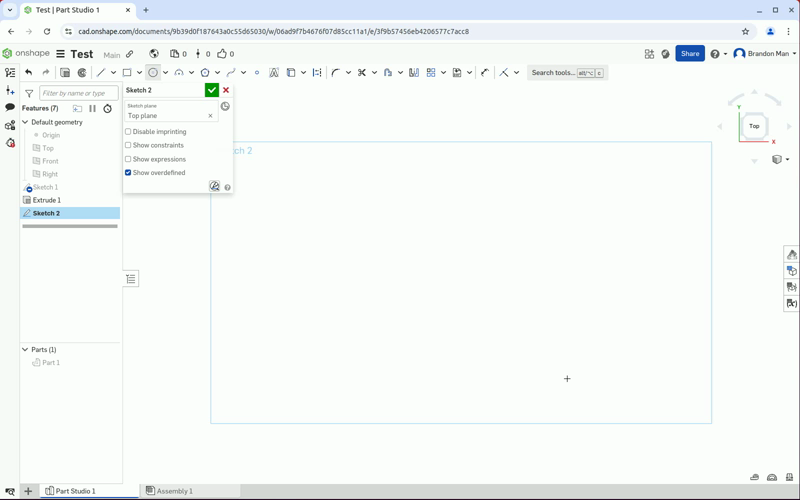
key_up(shift)
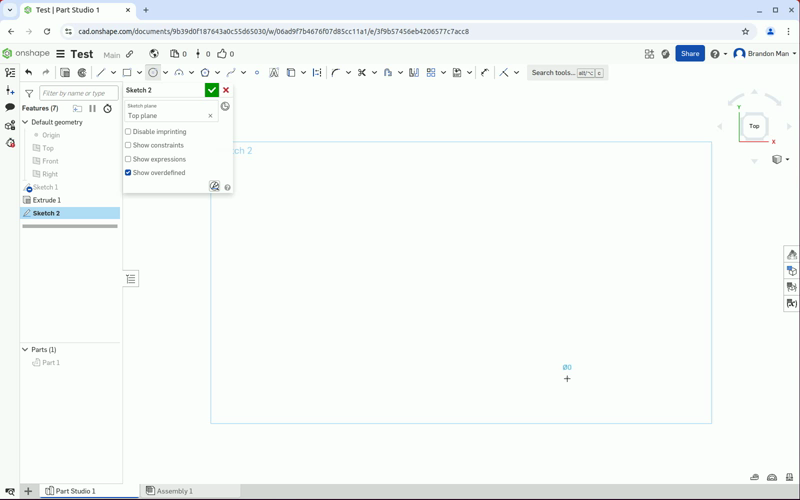
mouse_move(574, 378)
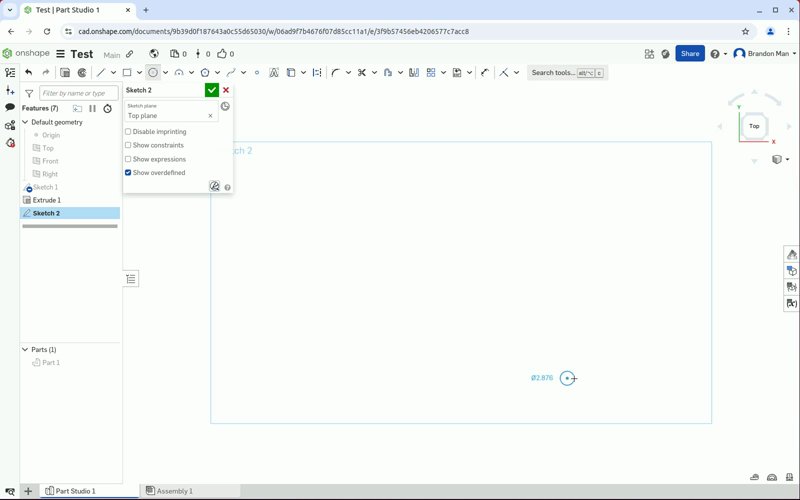
click(574, 378)
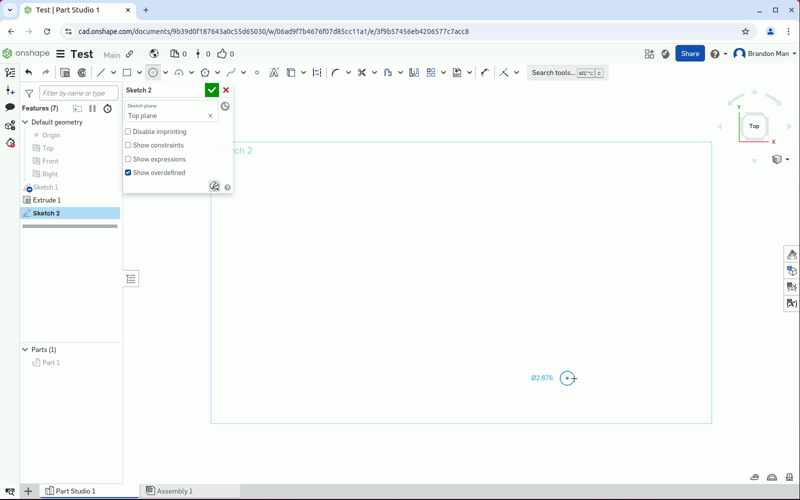
key(esc)
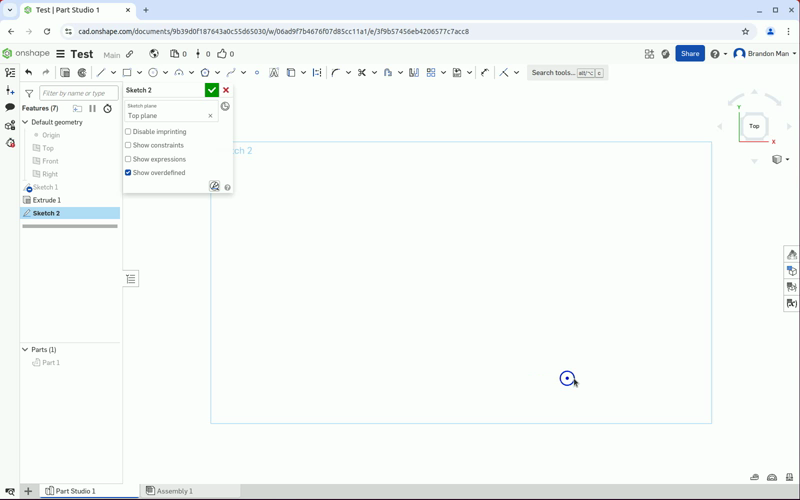
mouse_move(567, 382)
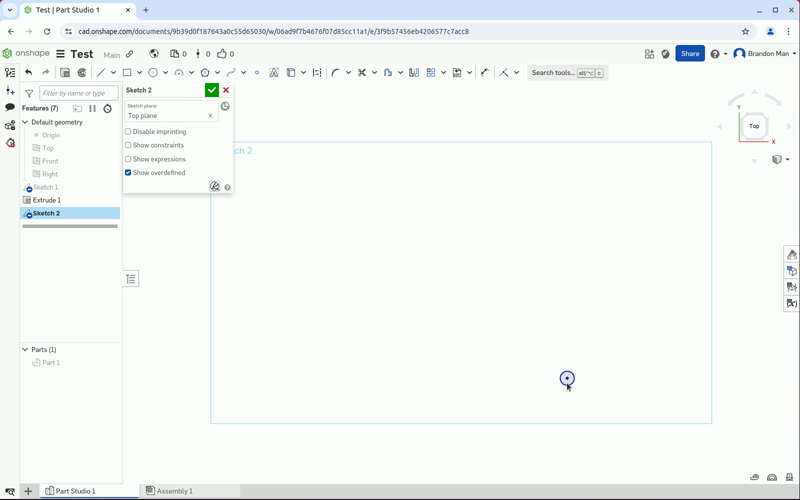
scroll(6)
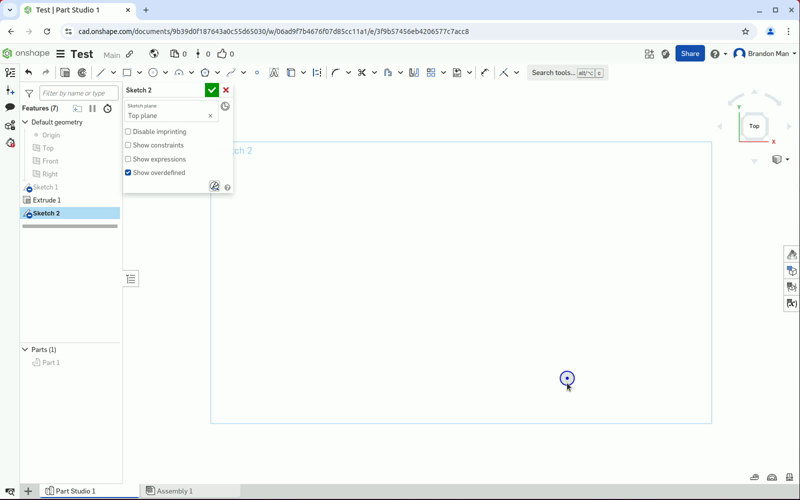
scroll(6)
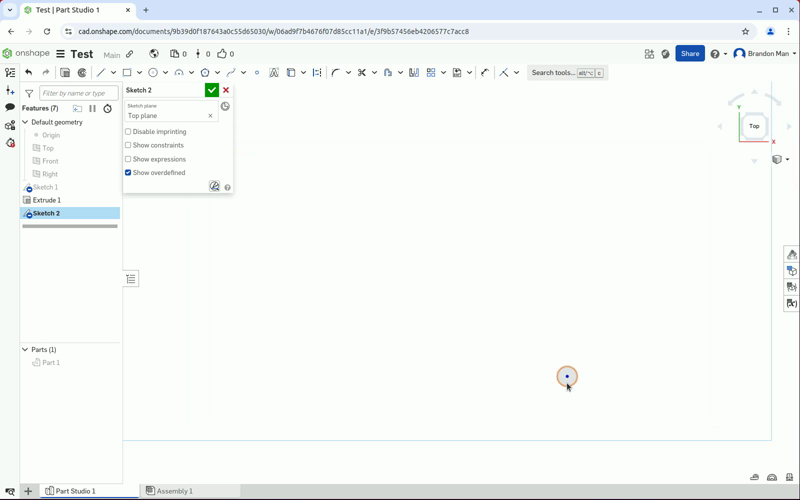
scroll(6)
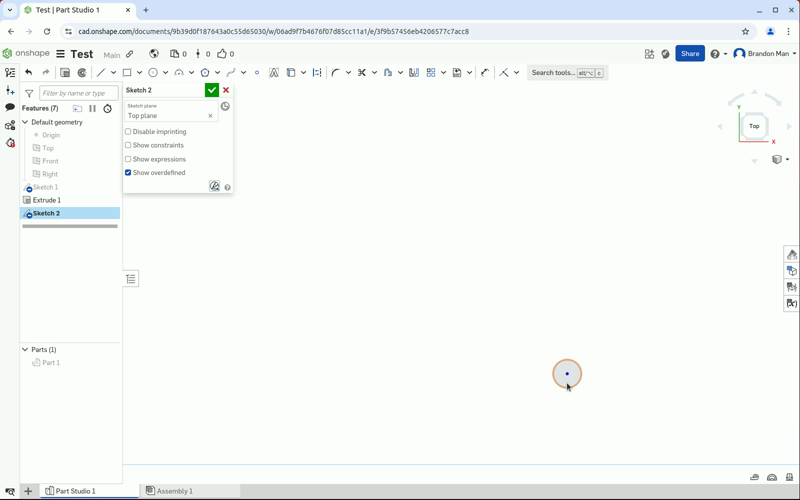
scroll(6)
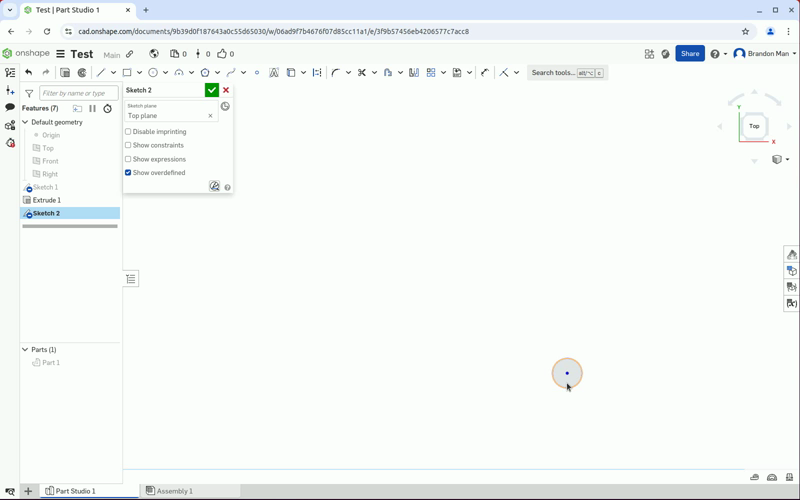
scroll(6)
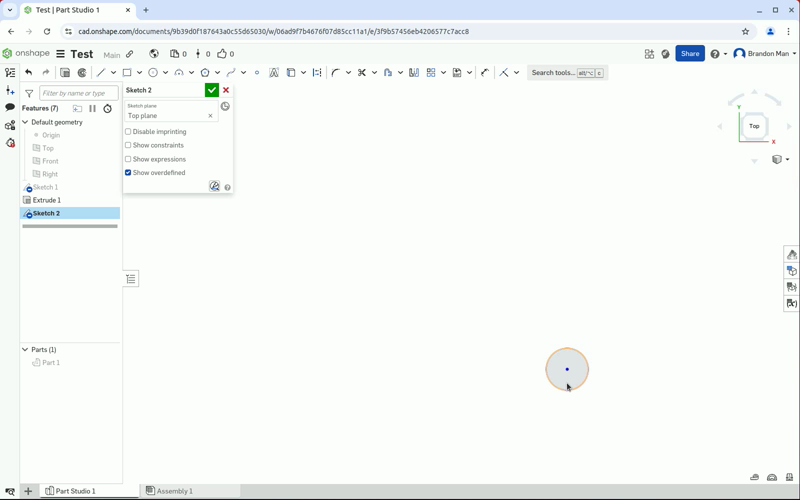
scroll(6)
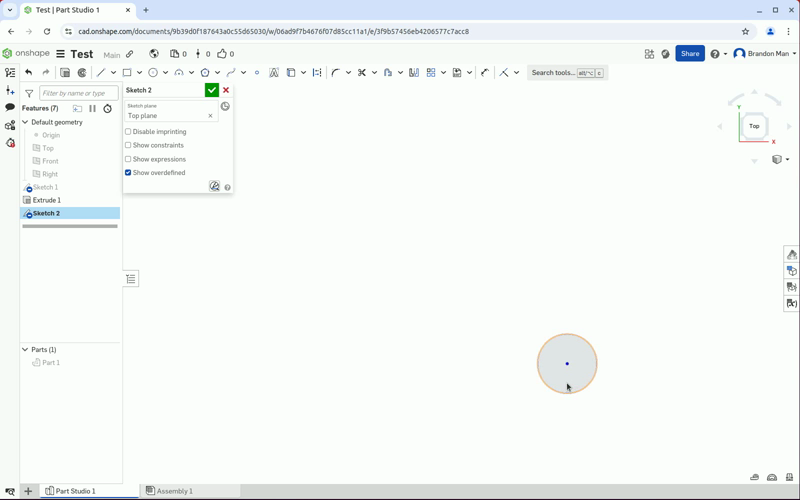
scroll(6)
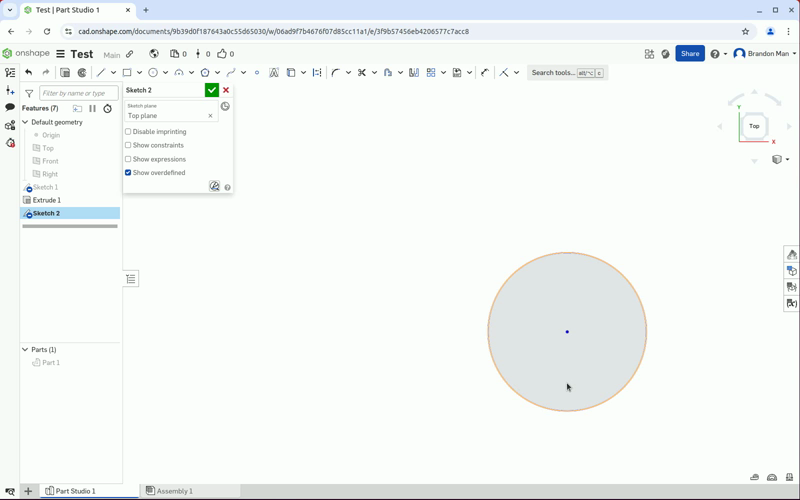
click(567, 382)
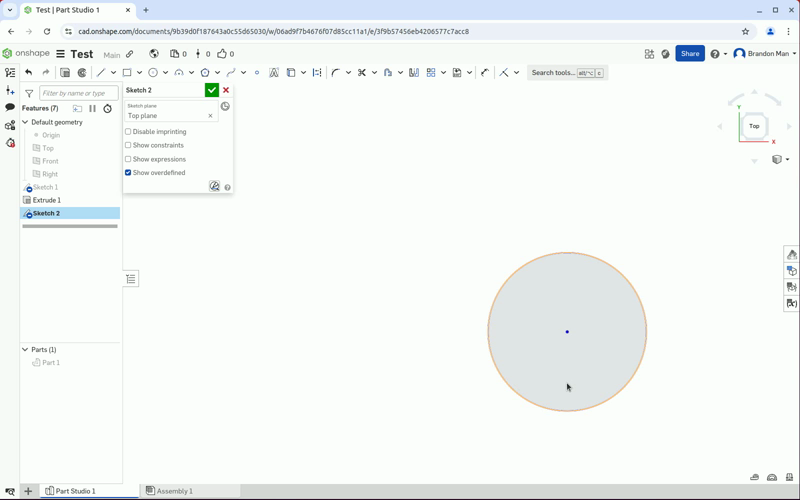
scroll(-6)
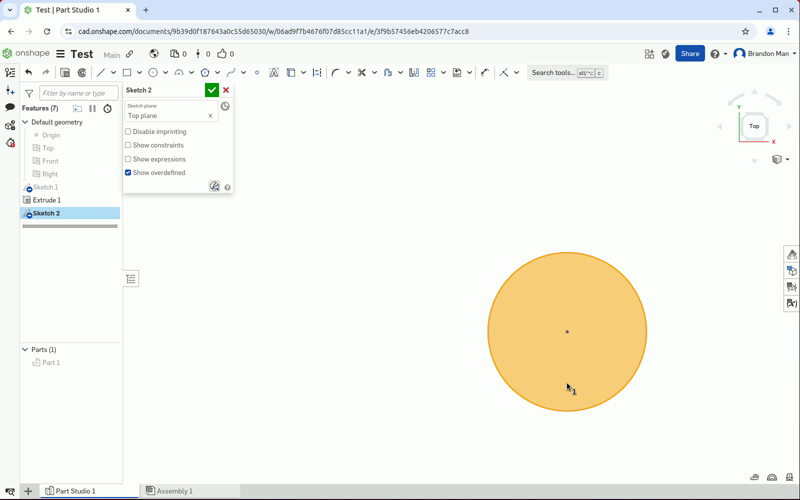
scroll(-6)
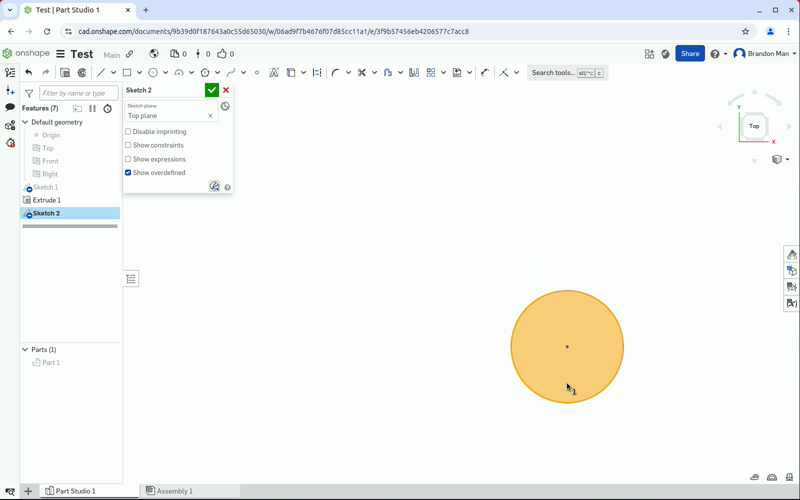
scroll(-6)
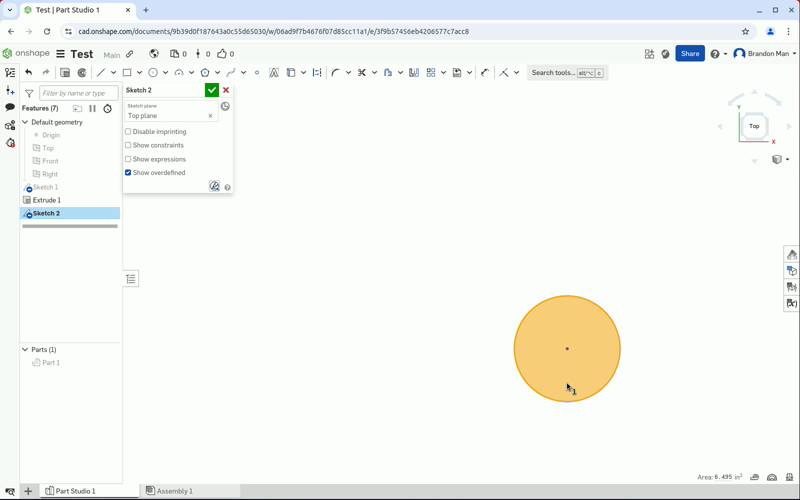
scroll(-6)
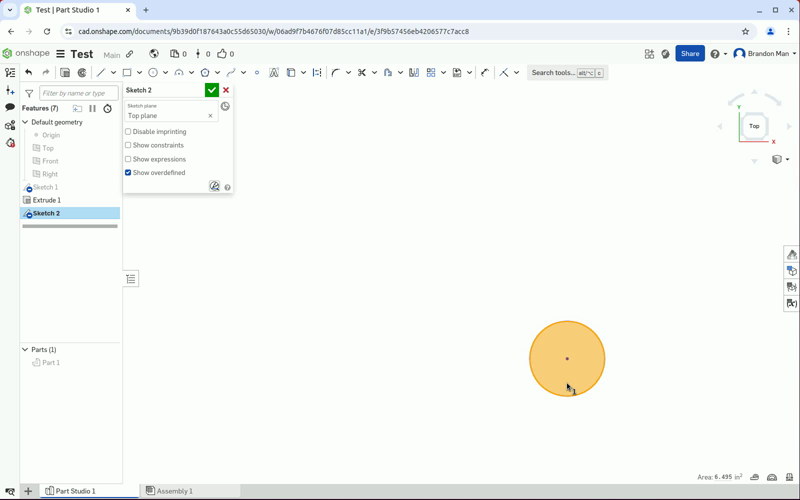
scroll(-6)
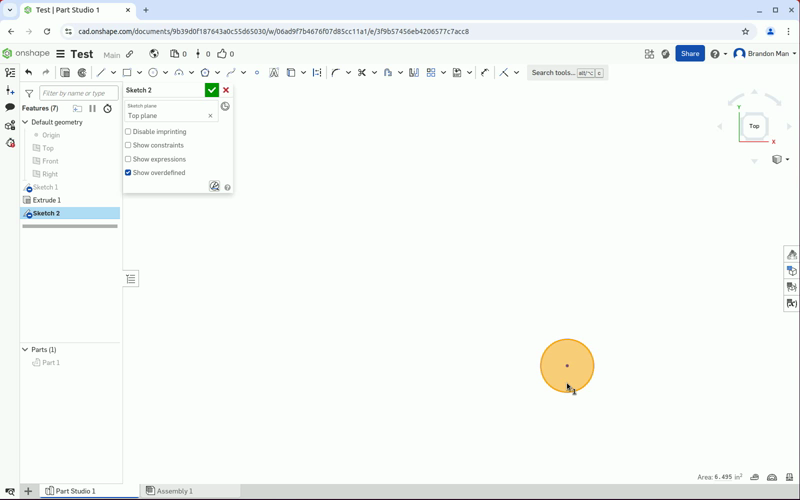
scroll(-6)
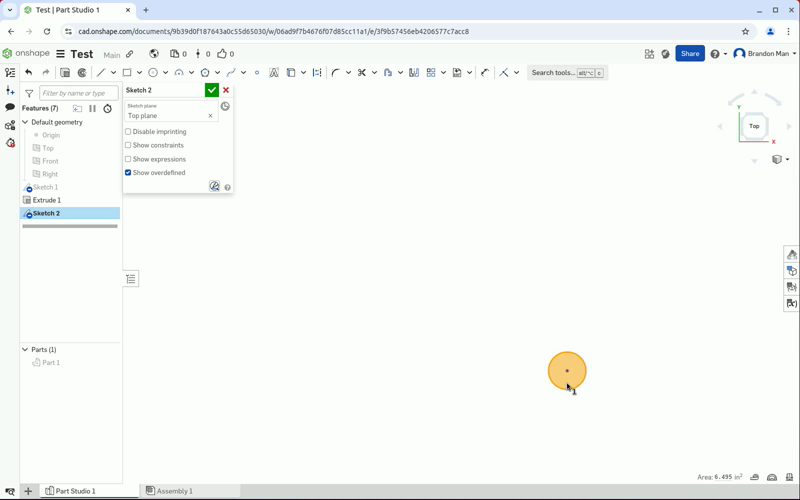
scroll(-6)
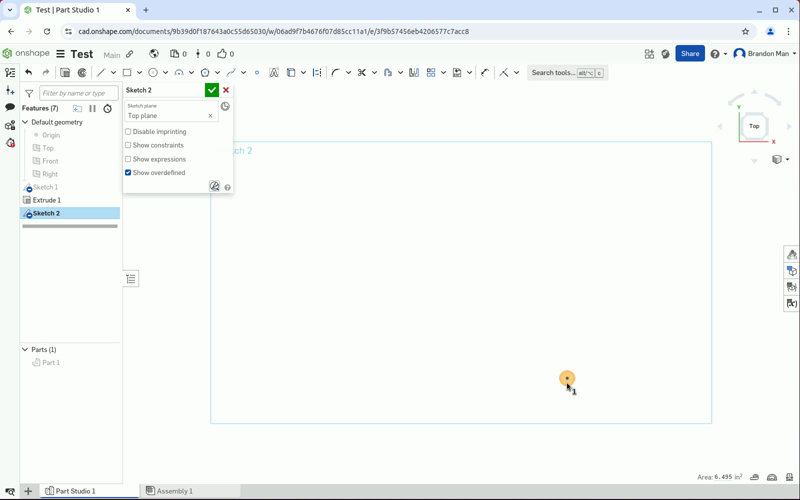
mouse_move(73, 352)
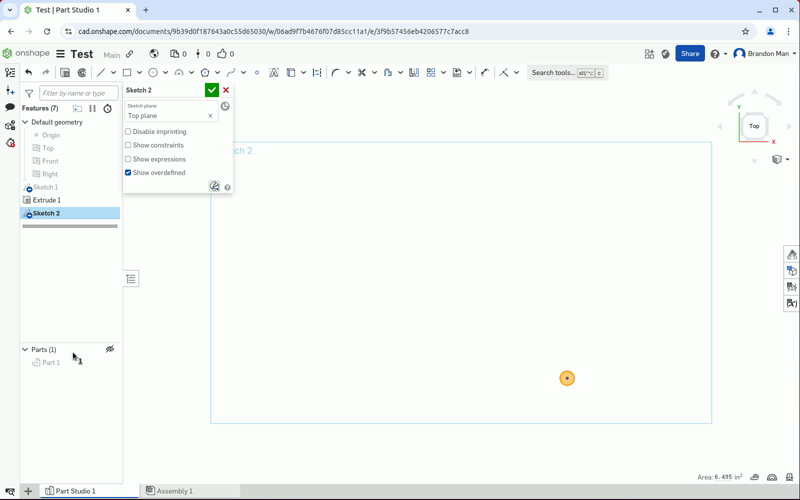
key(shift+y)
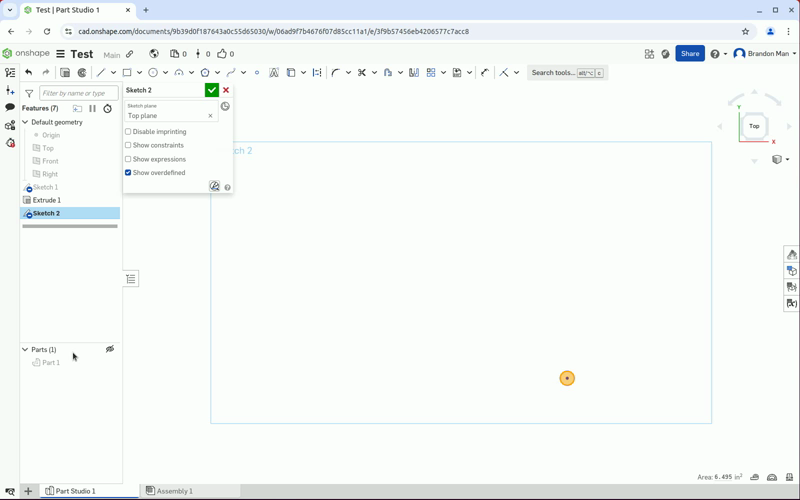
key(shift+e)
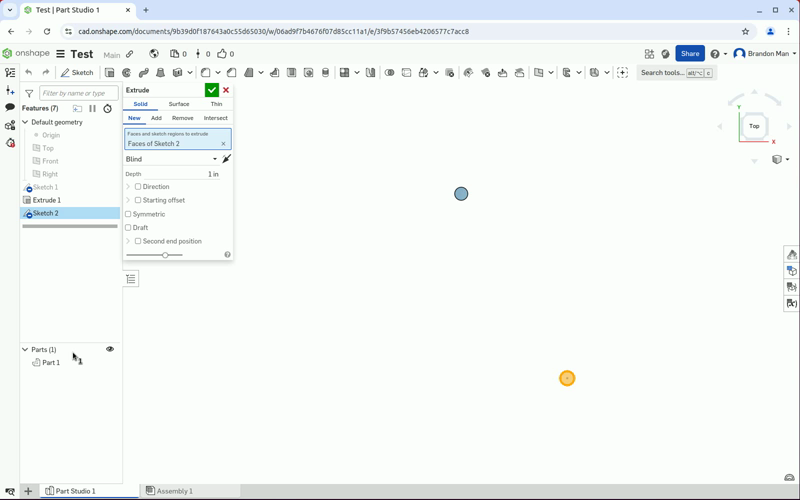
mouse_move(143, 106)
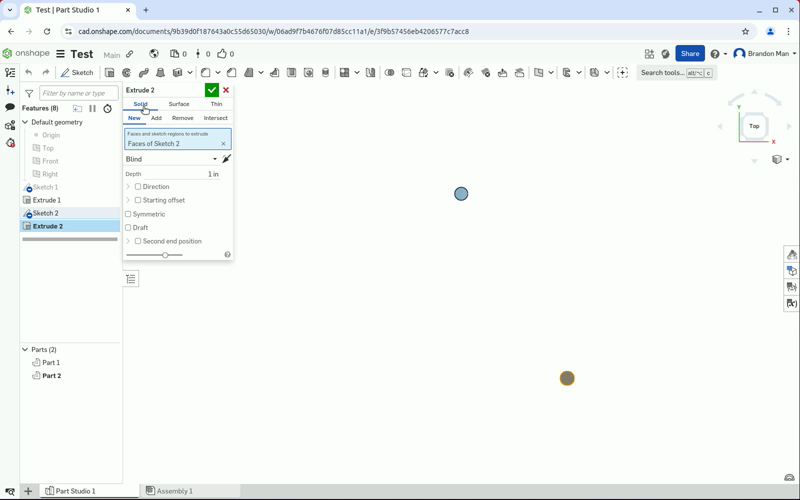
click(143, 106)
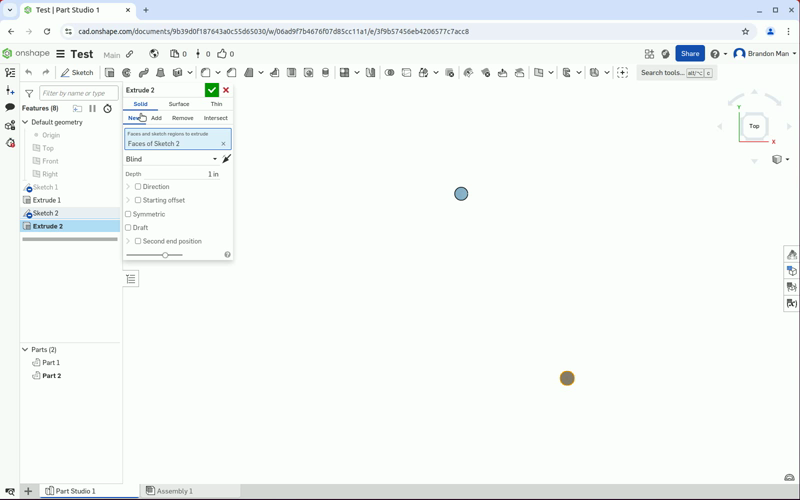
mouse_move(137, 120)
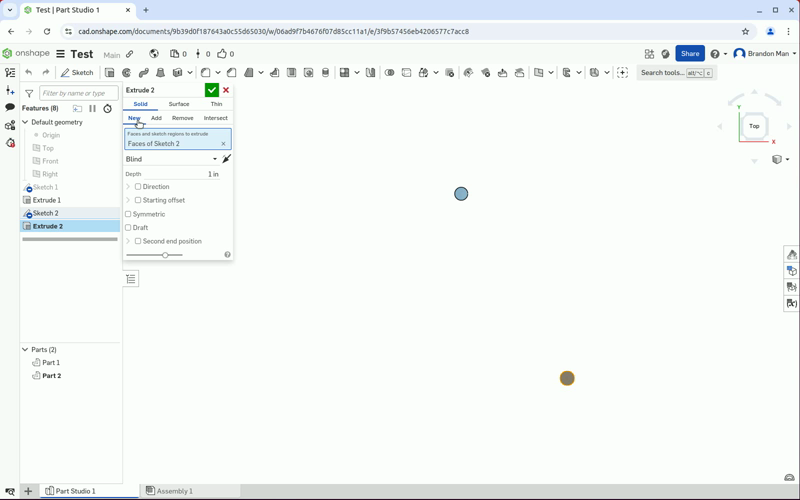
click(137, 120)
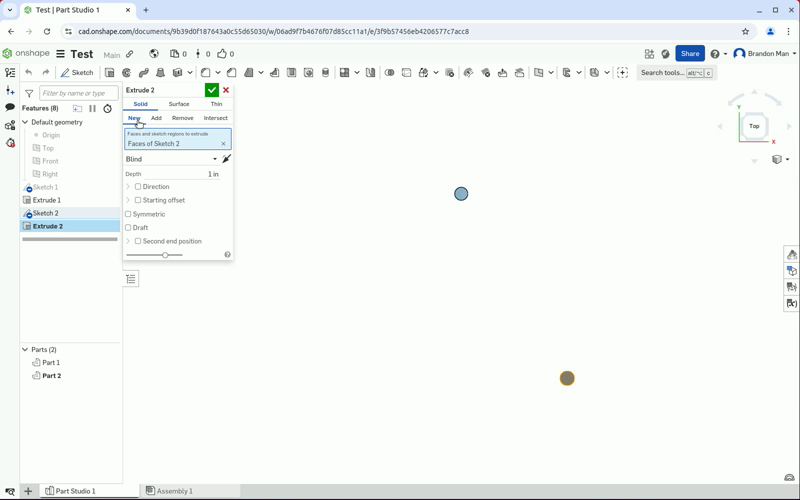
key(tab, 4)
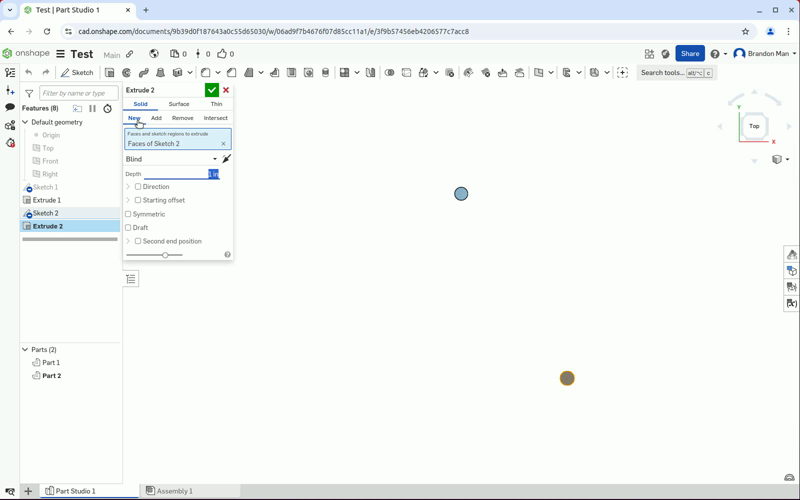
text(6.018)
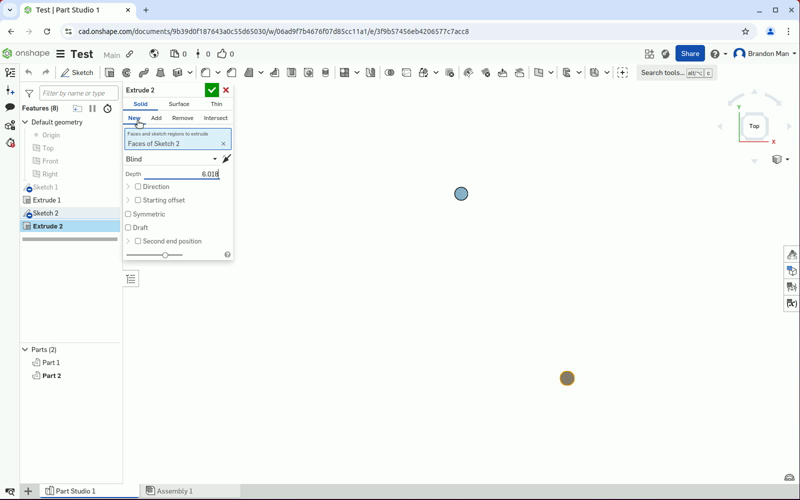
key(enter)
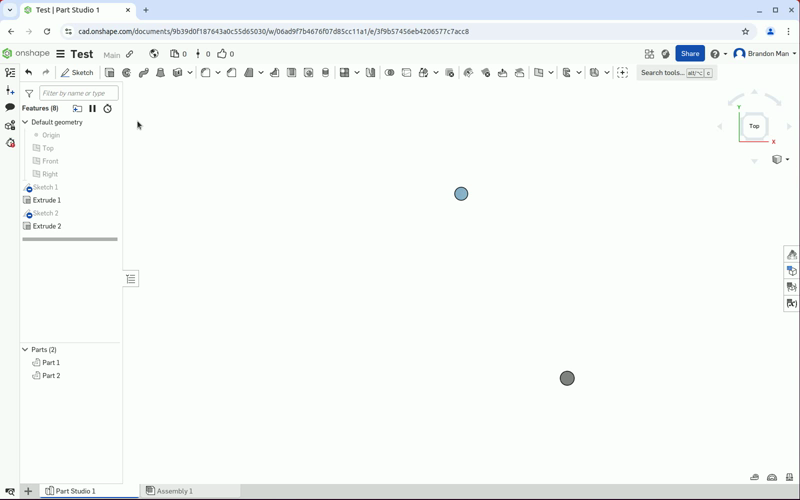
key(shift+h)
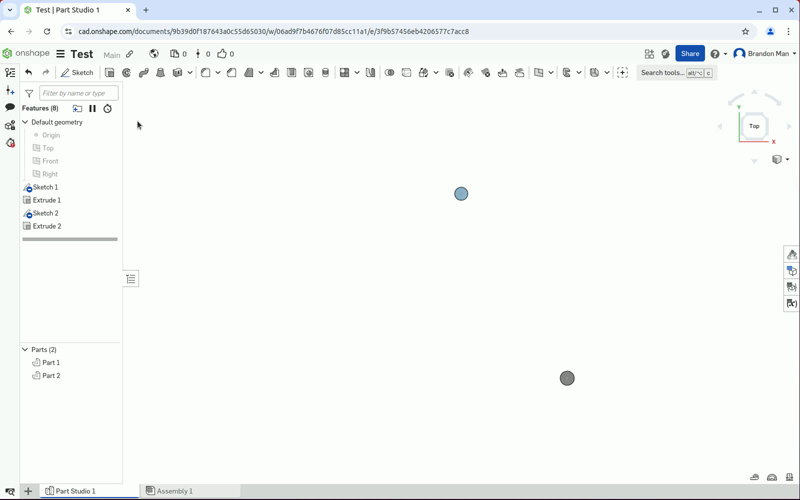
key(shift+h)
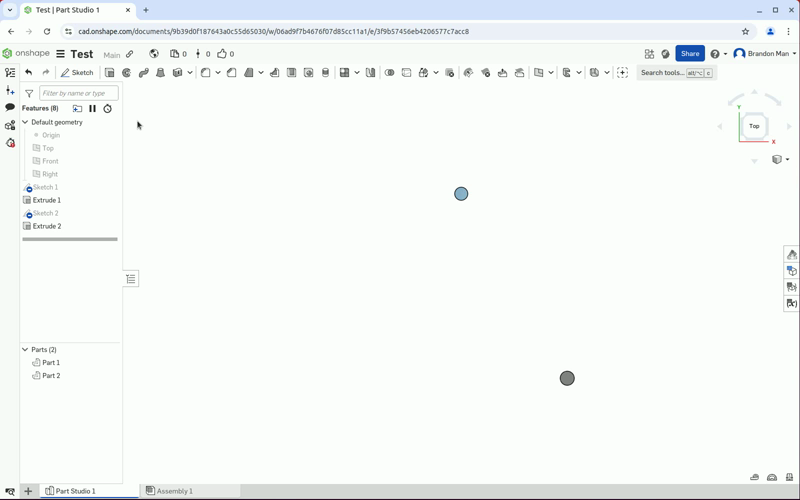
mouse_move(73, 189)
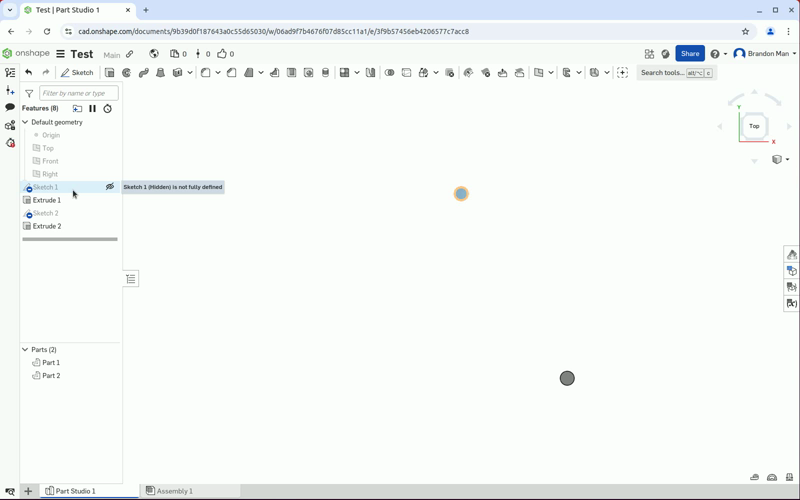
click(73, 189)
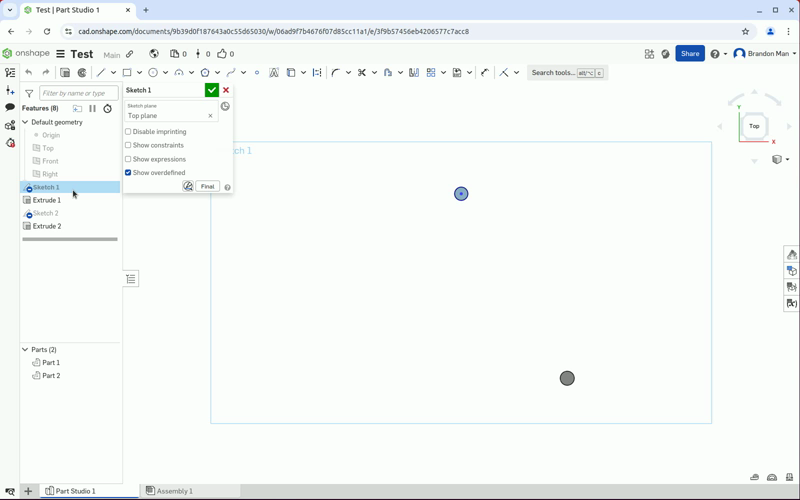
mouse_move(229, 92)
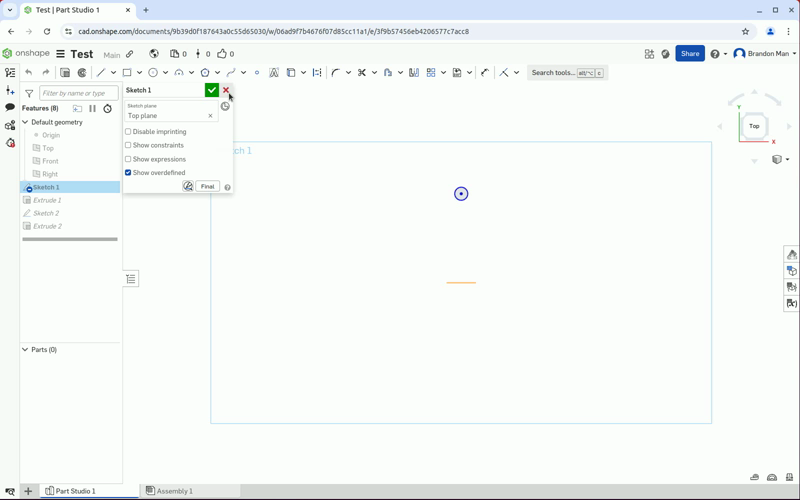
click(229, 92)
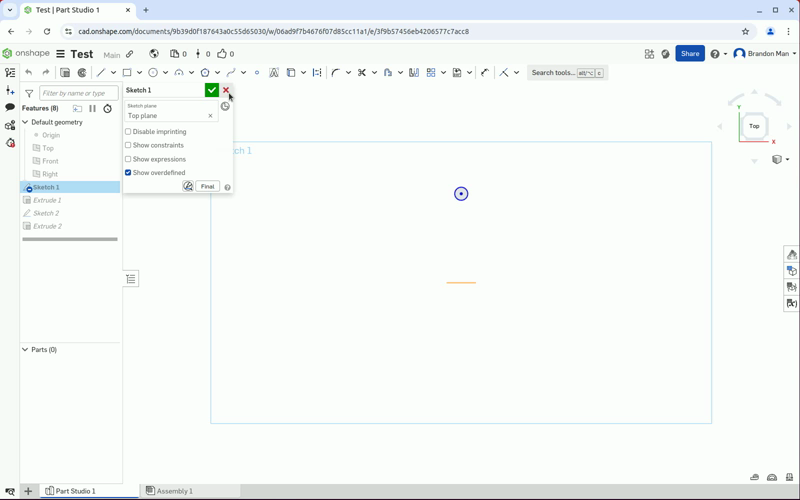
key(shift+s)
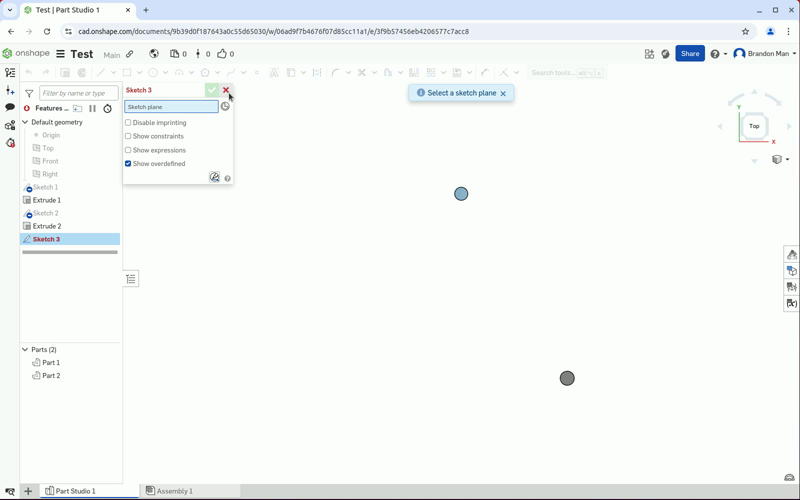
mouse_move(73, 150)
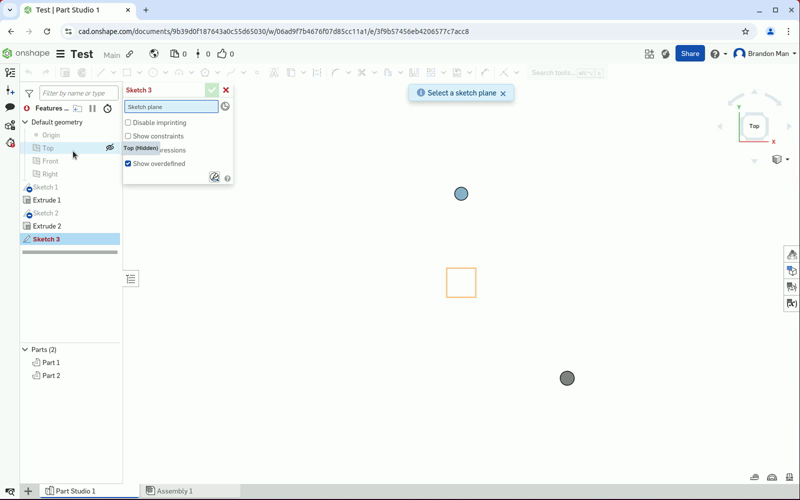
click(73, 150)
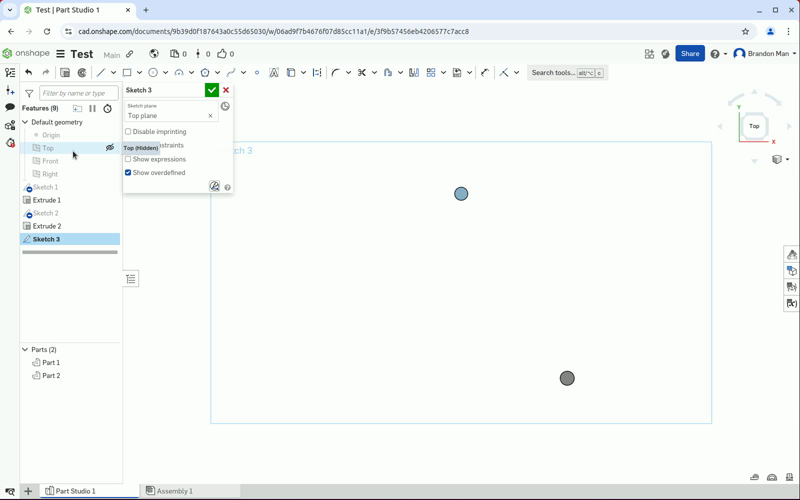
mouse_move(73, 352)
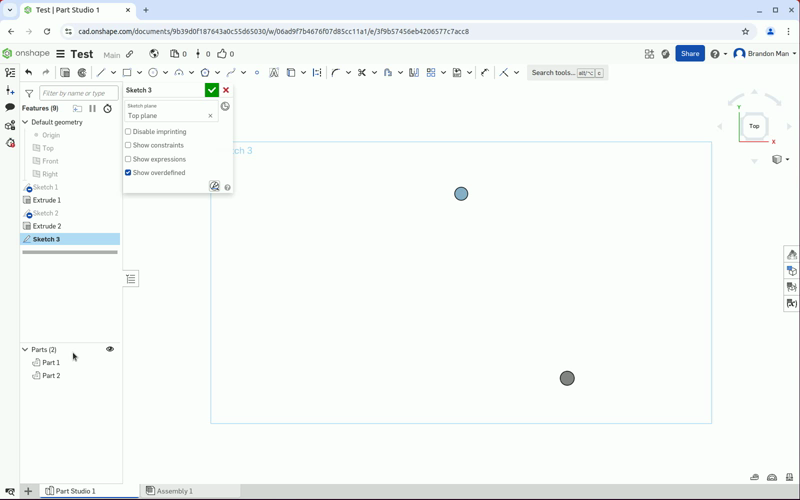
key(y)
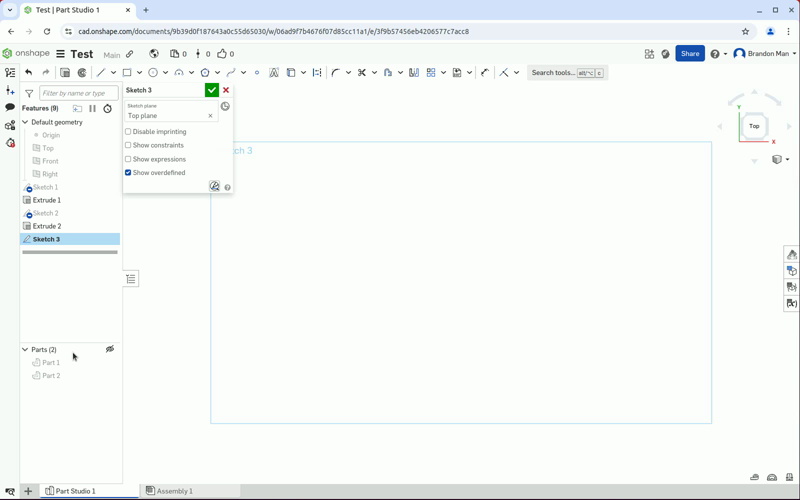
key(l)
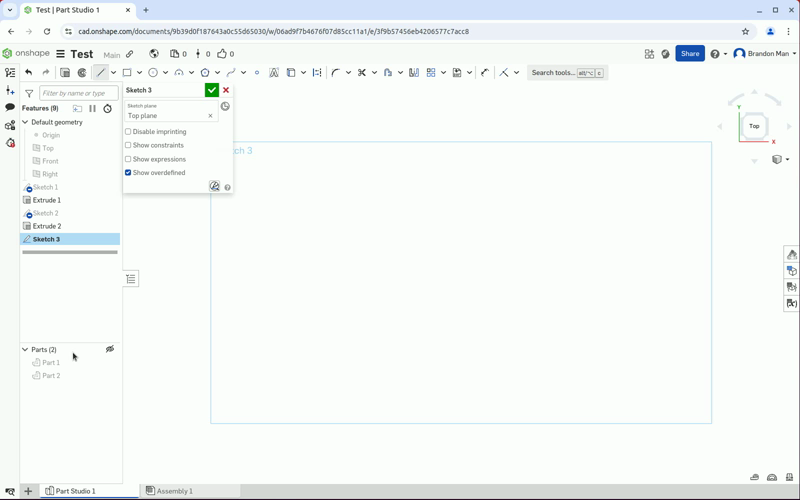
key_down(shift)
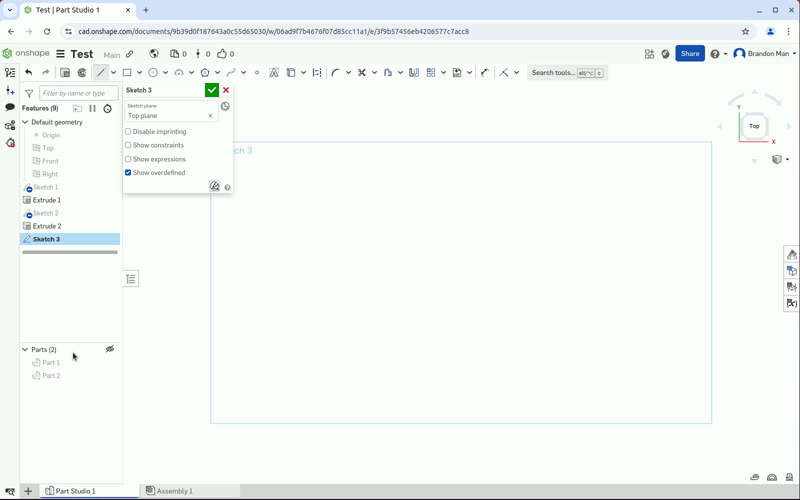
mouse_move(349, 381)
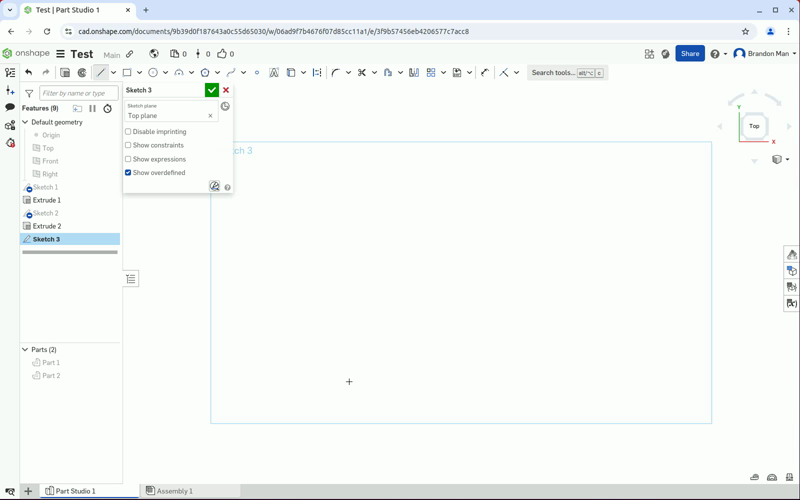
click(349, 381)
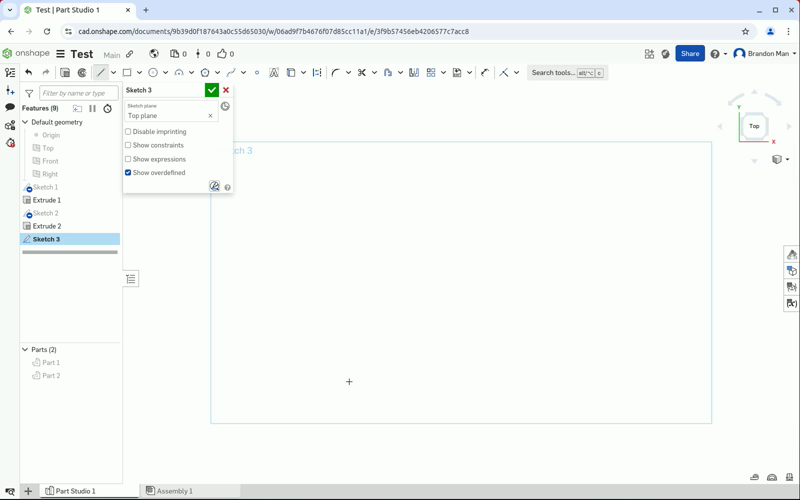
key_up(shift)
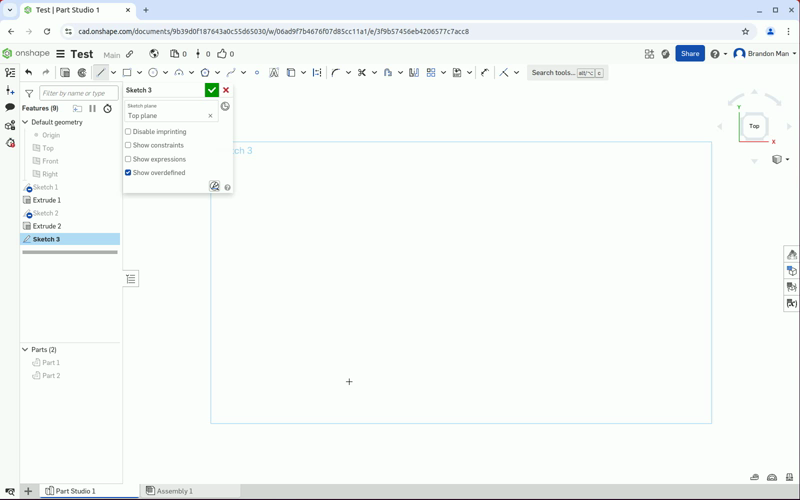
key_down(shift)
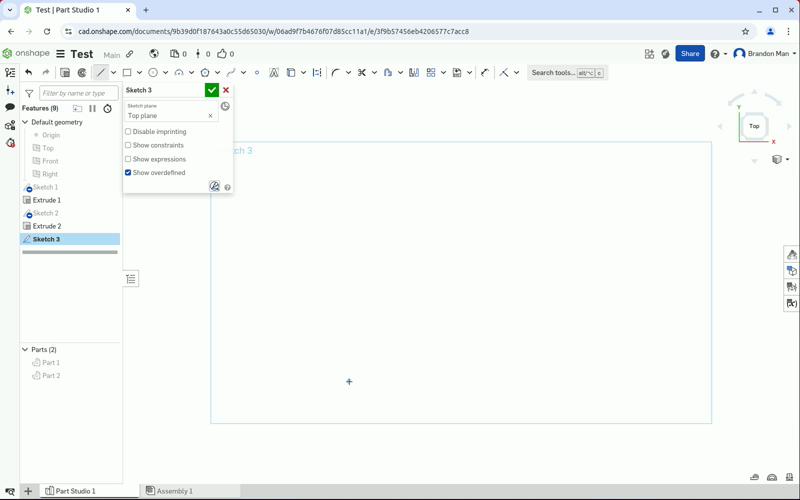
mouse_move(379, 381)
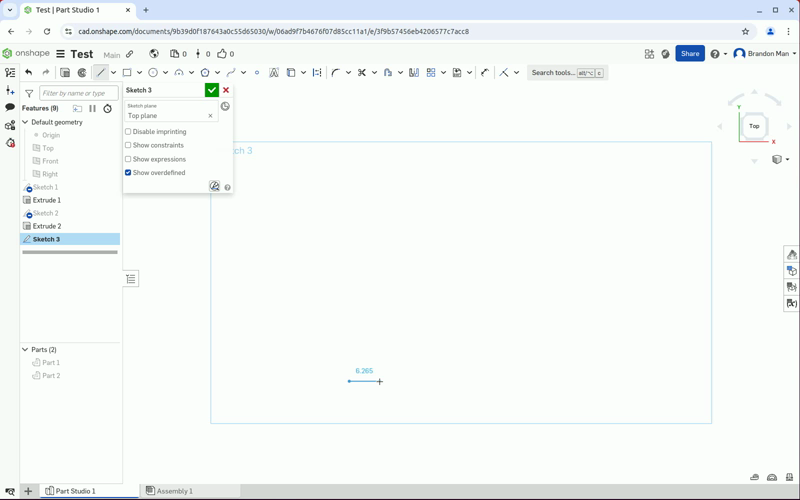
mouse_move(361, 375)
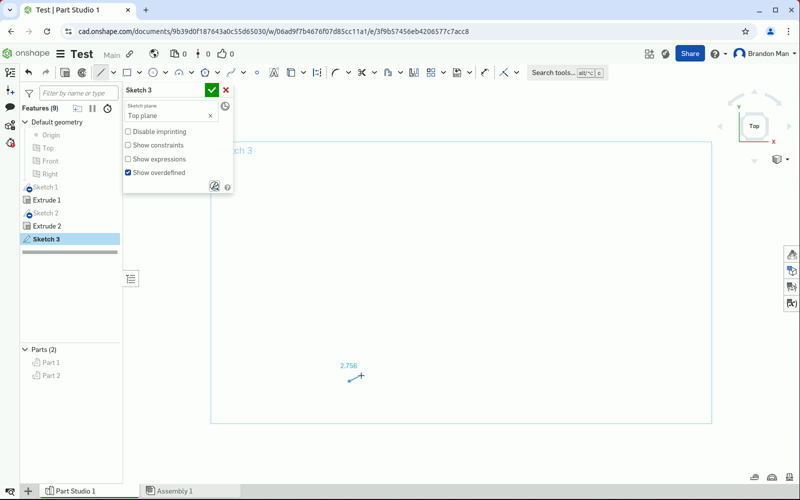
click(361, 375)
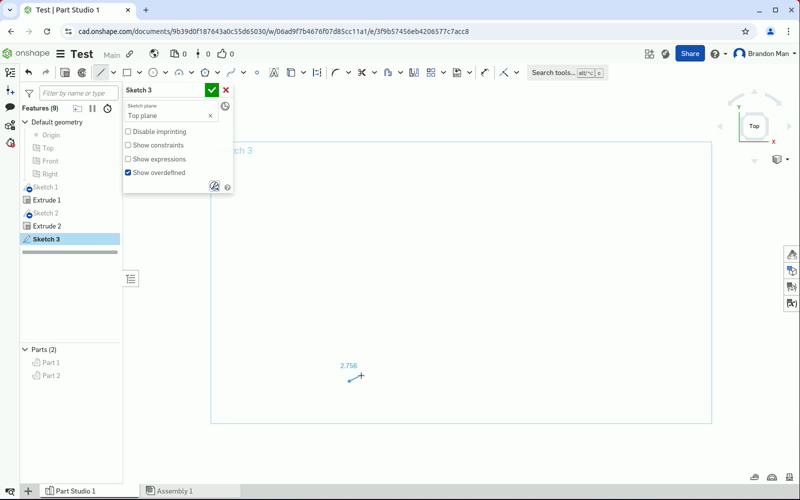
key_up(shift)
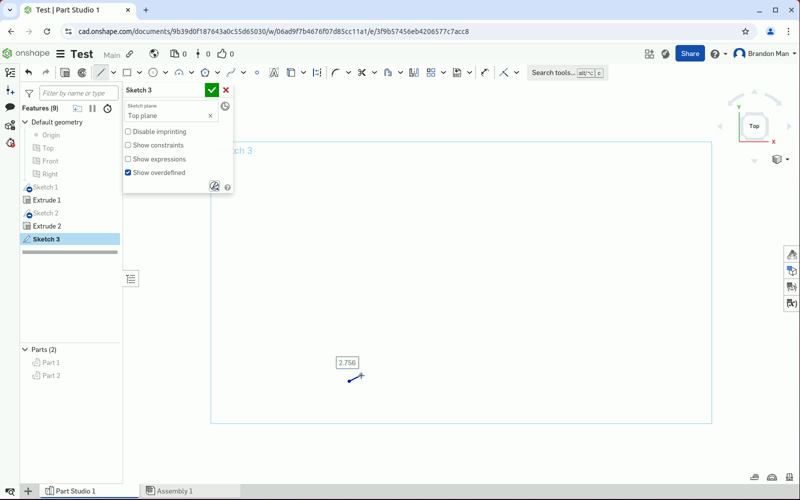
key(esc)
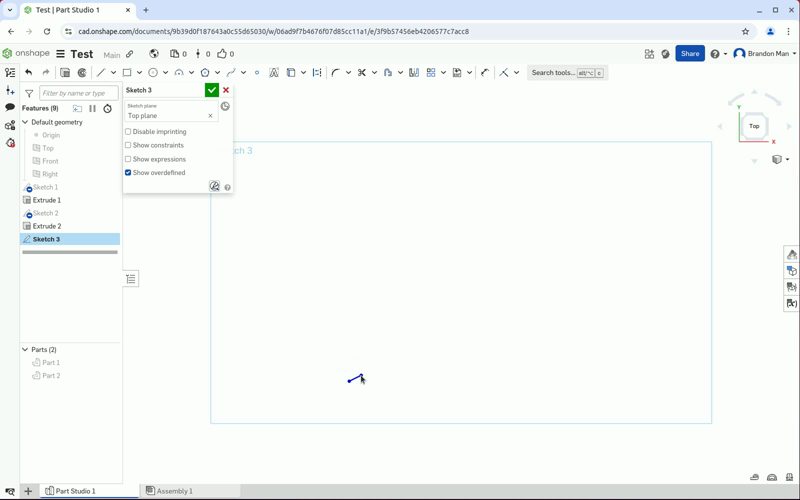
key(a)
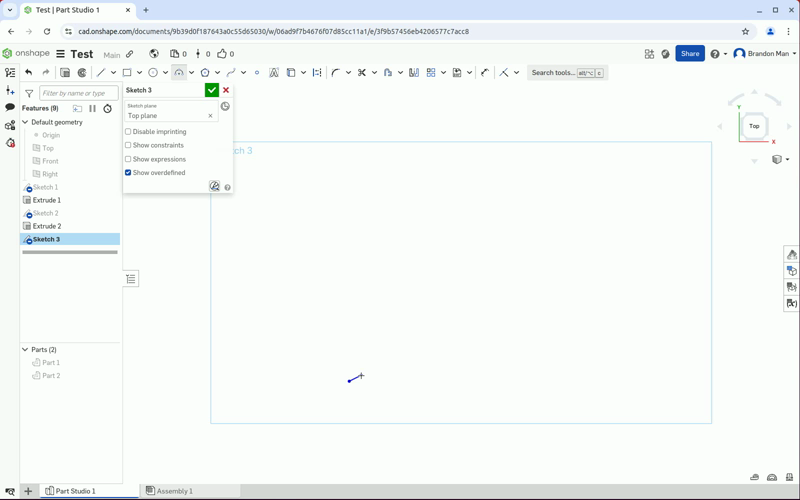
mouse_move(361, 375)
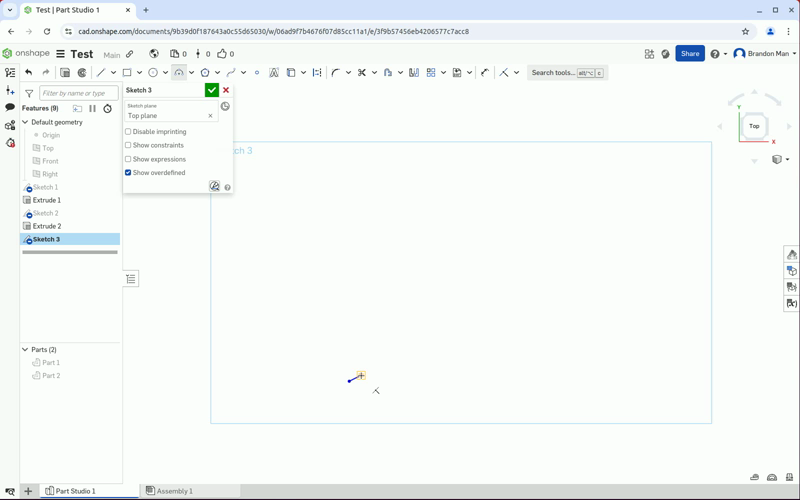
click(361, 375)
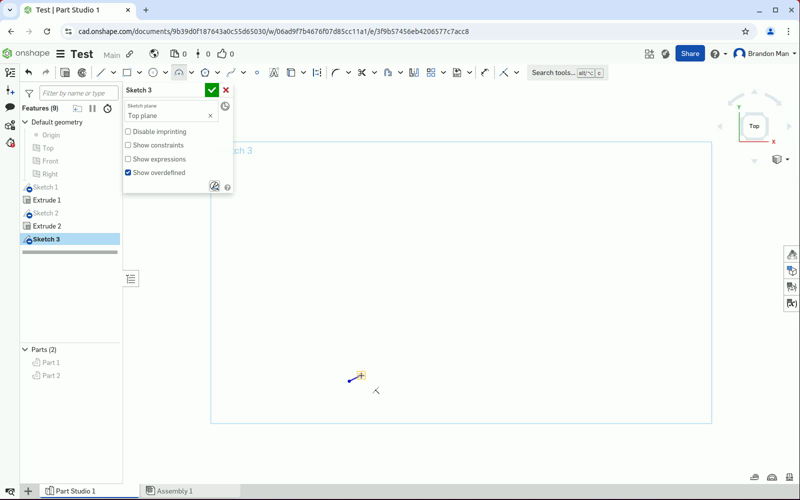
mouse_move(349, 381)
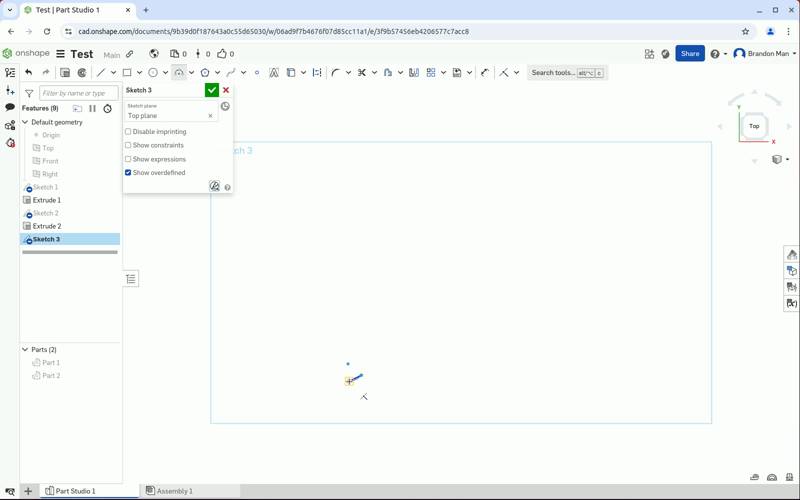
click(349, 381)
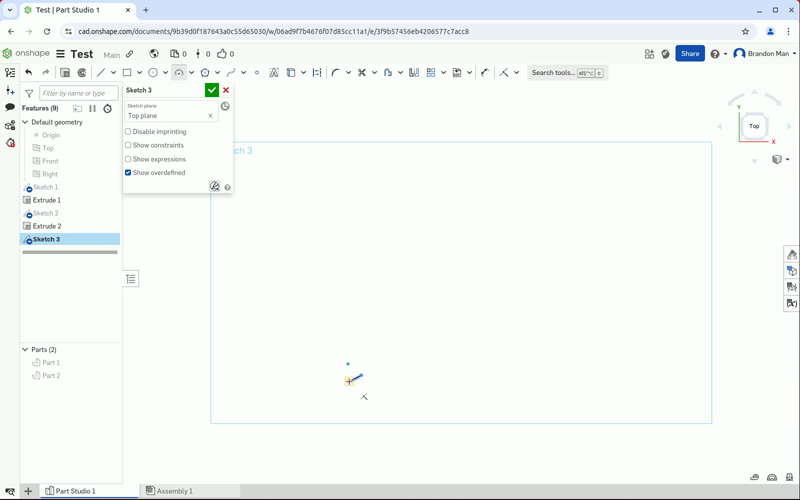
key_down(shift)
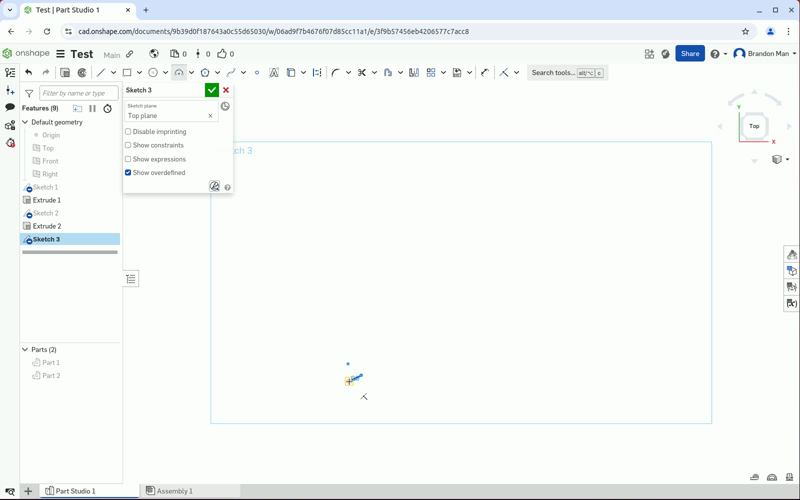
mouse_move(352, 372)
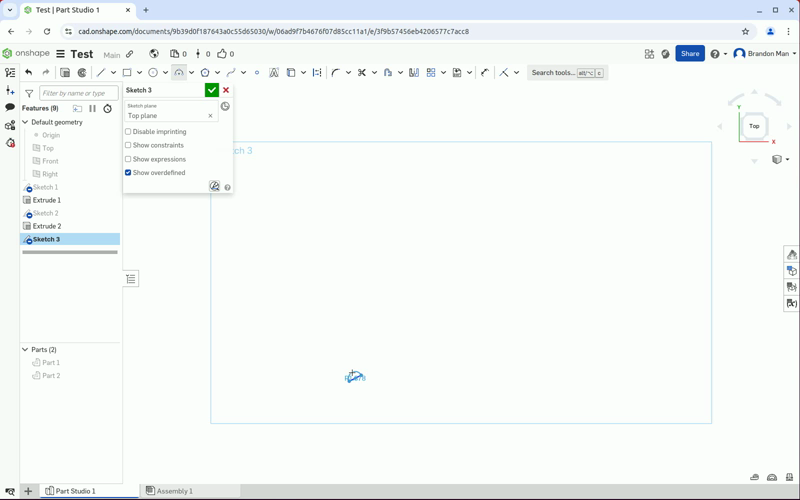
click(352, 372)
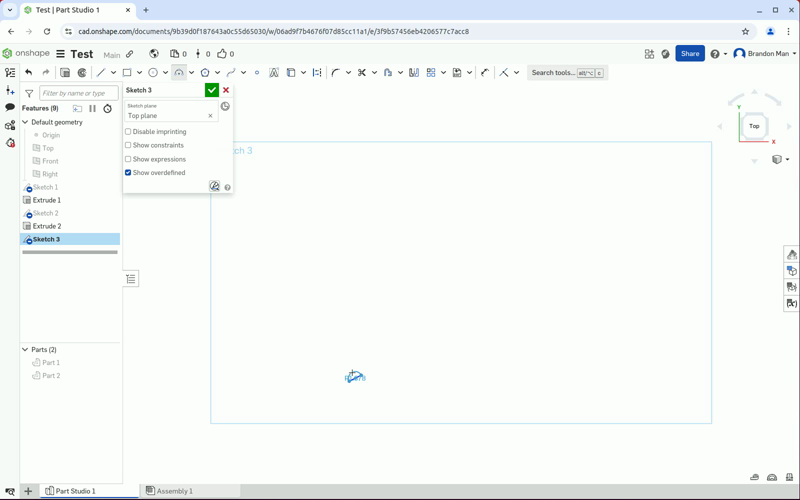
key_up(shift)
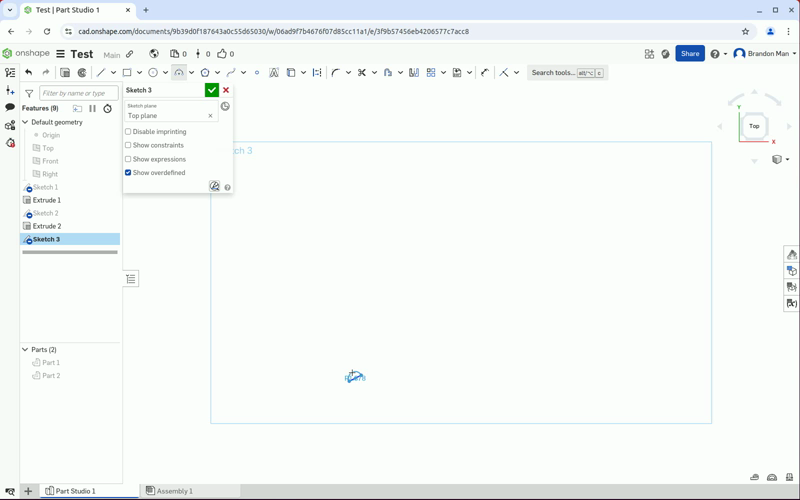
key(esc)
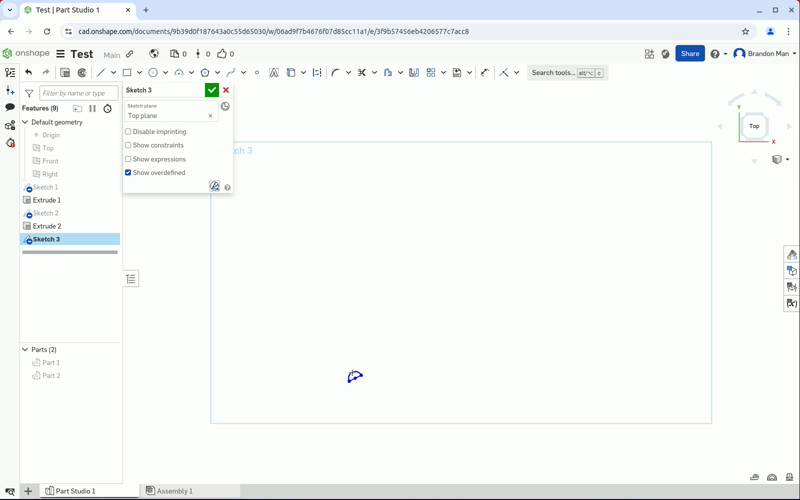
mouse_move(355, 372)
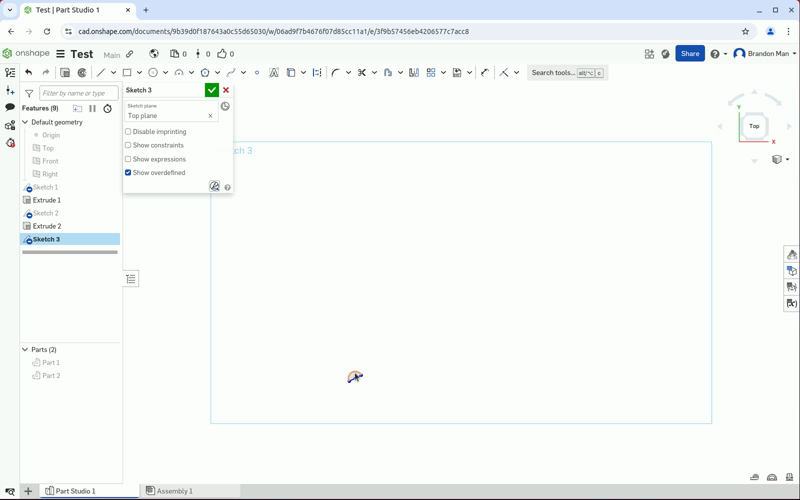
scroll(6)
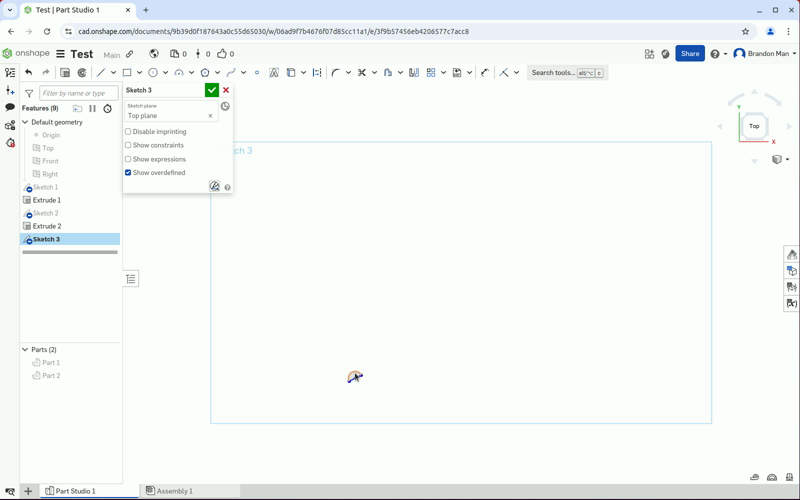
scroll(6)
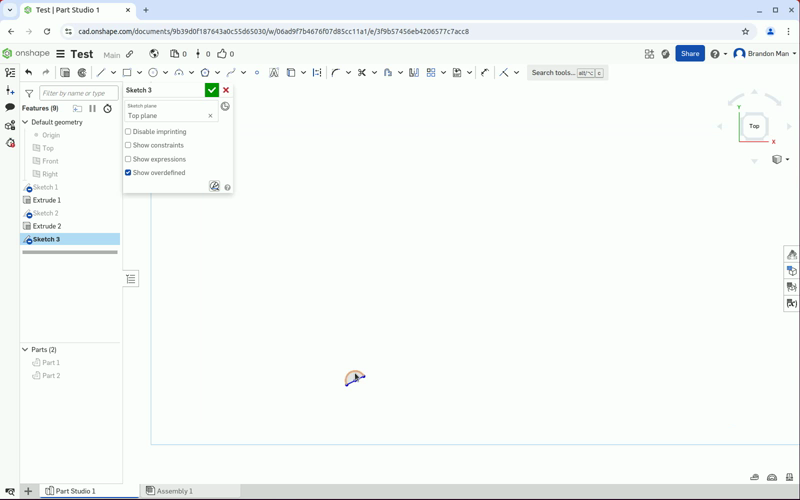
scroll(6)
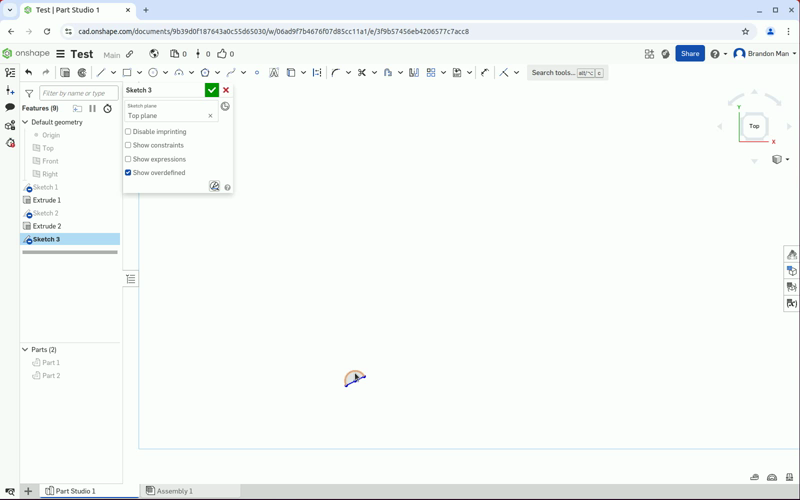
scroll(6)
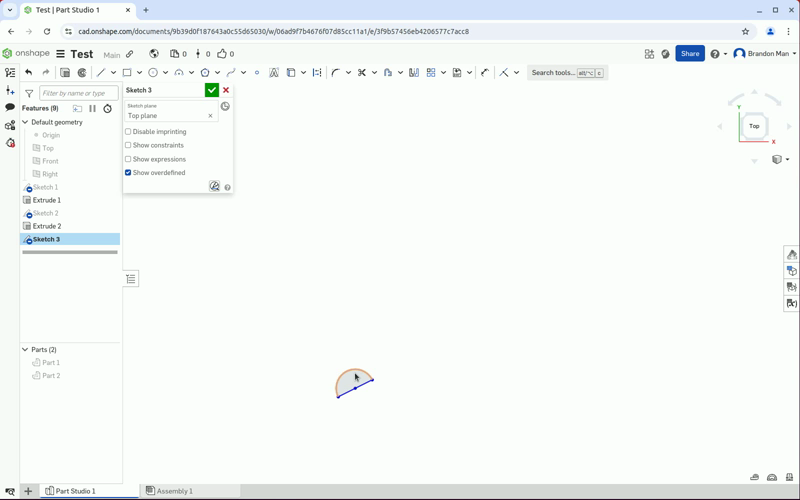
scroll(6)
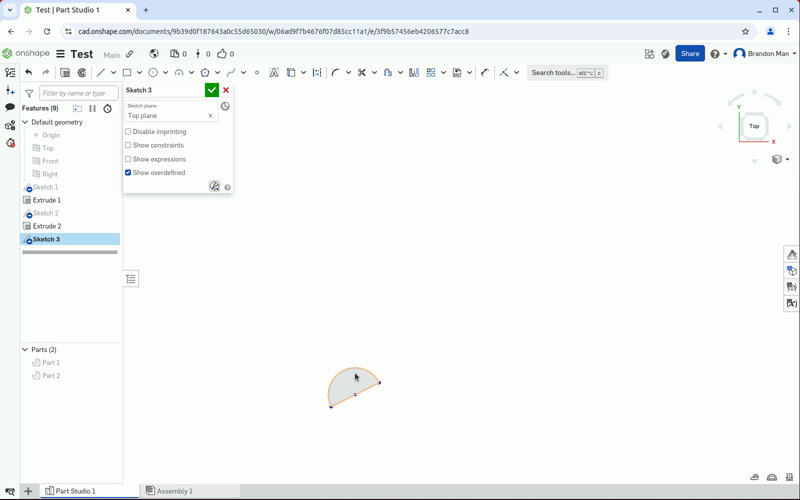
scroll(6)
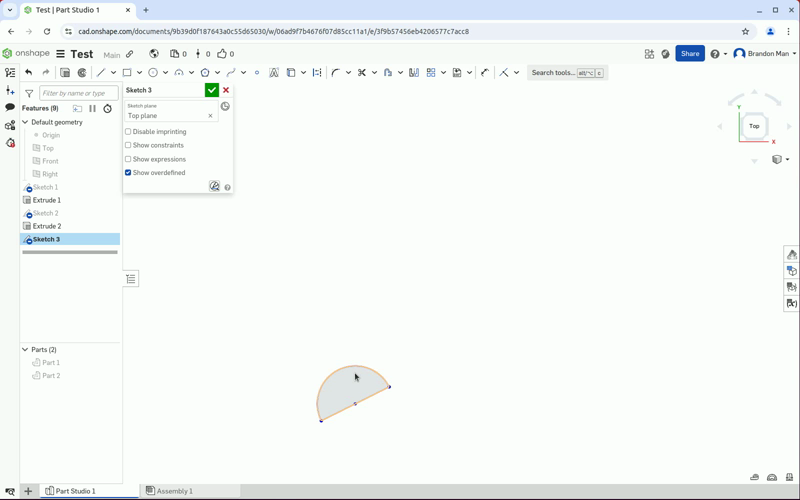
scroll(6)
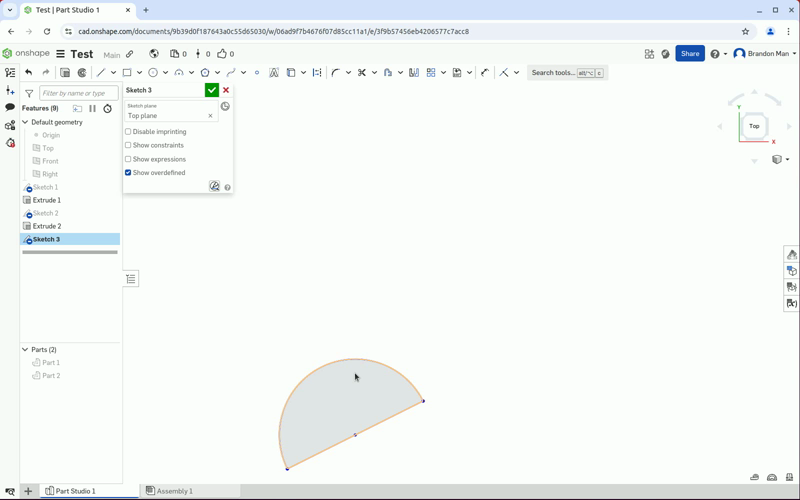
click(355, 372)
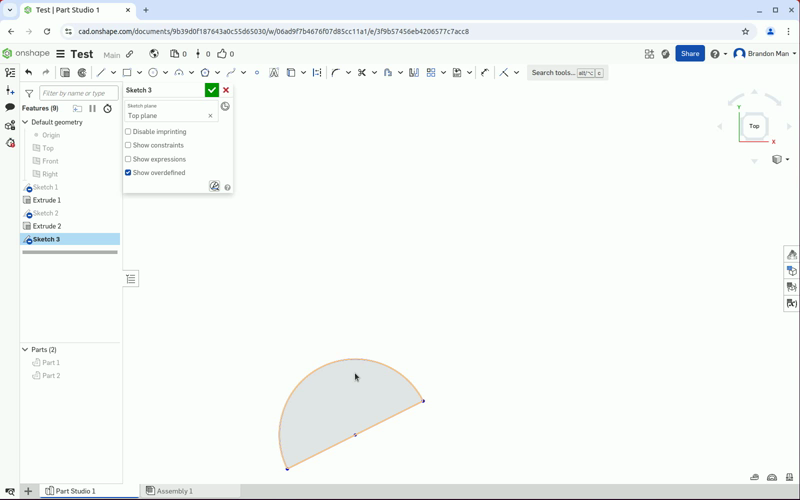
scroll(-6)
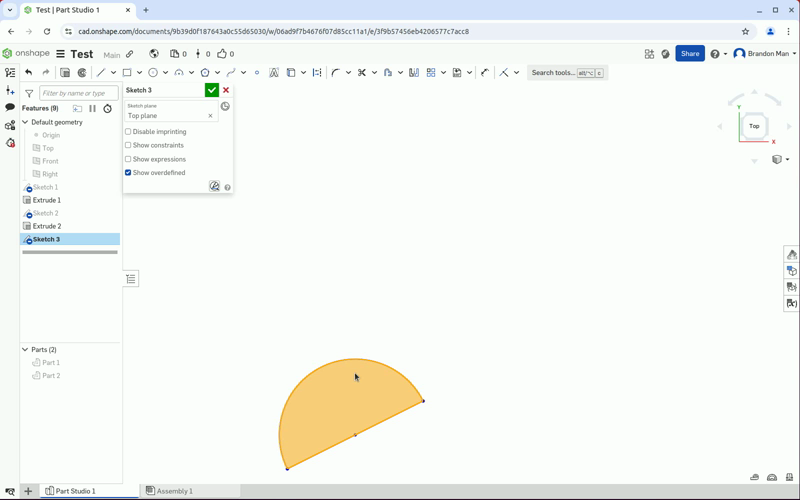
scroll(-6)
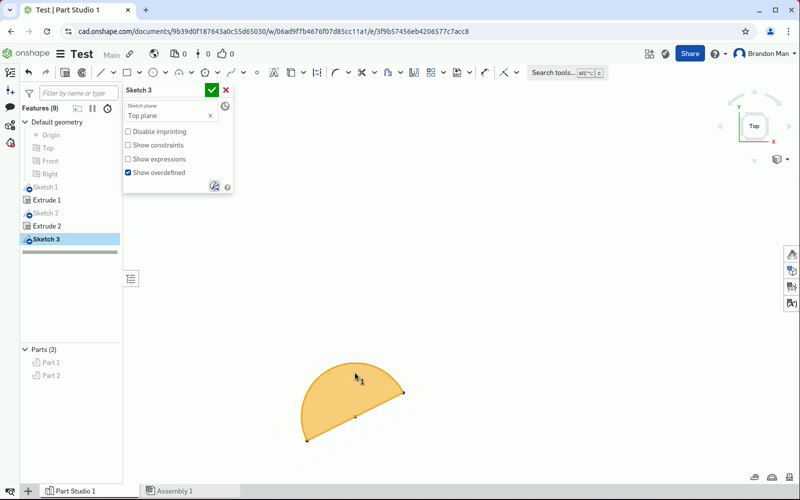
scroll(-6)
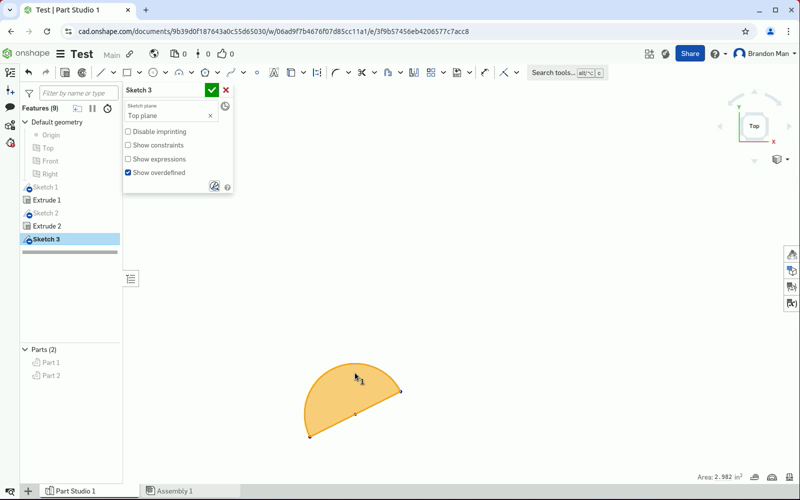
scroll(-6)
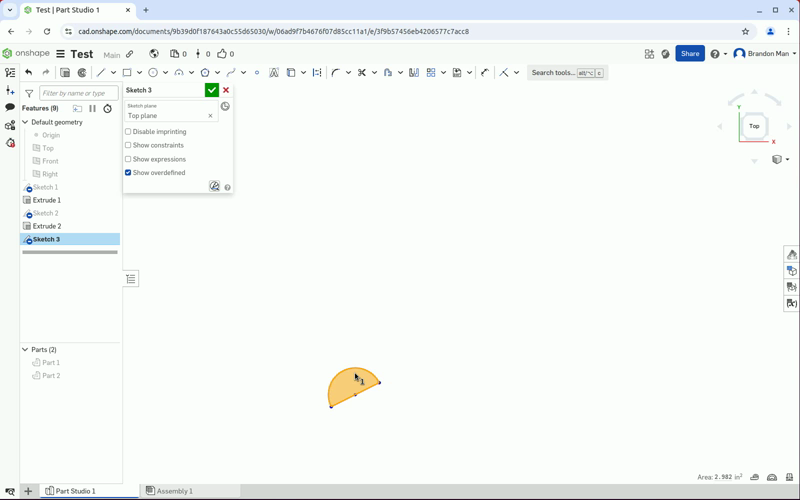
scroll(-6)
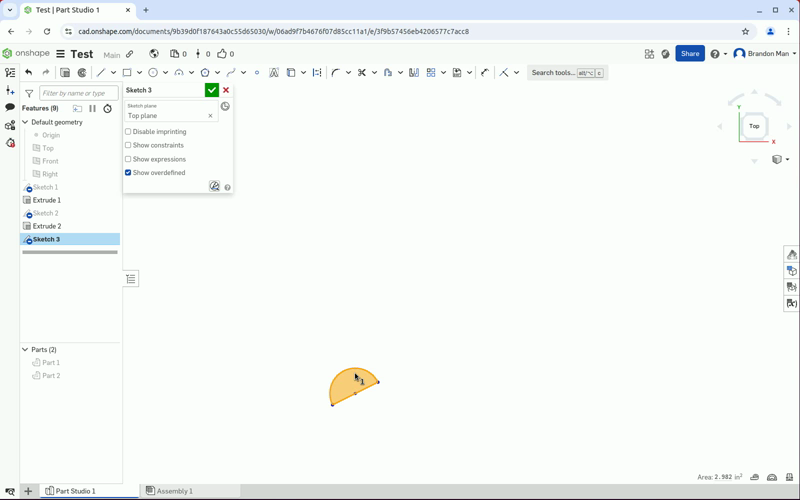
scroll(-6)
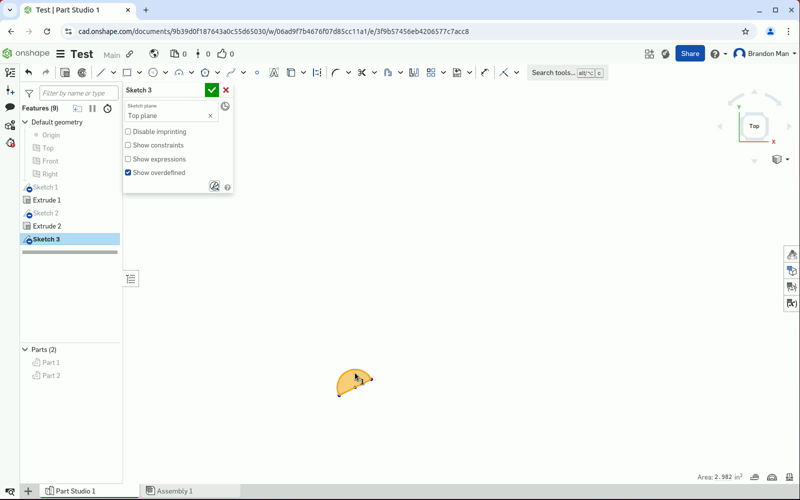
scroll(-6)
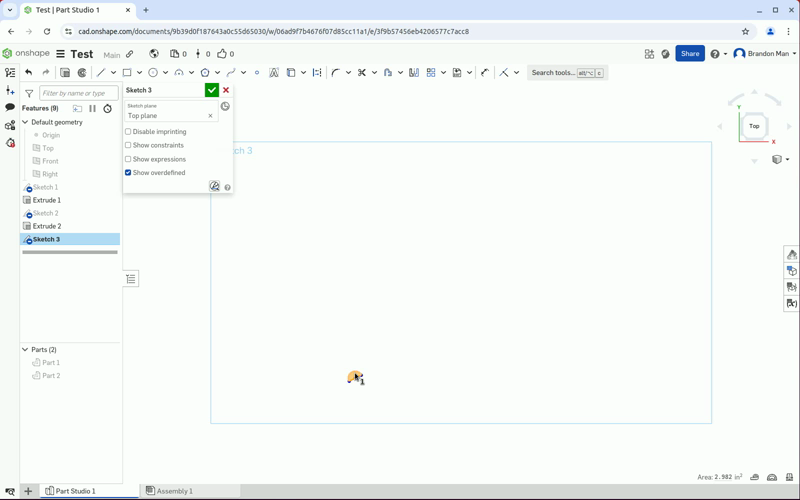
mouse_move(73, 352)
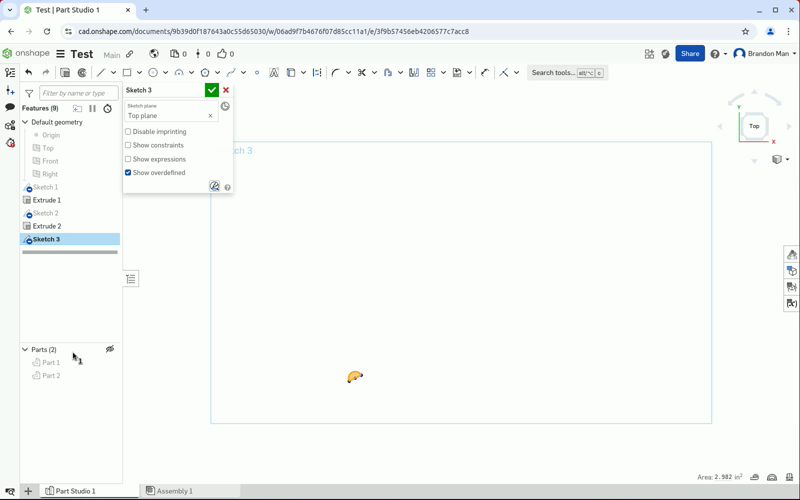
key(shift+y)
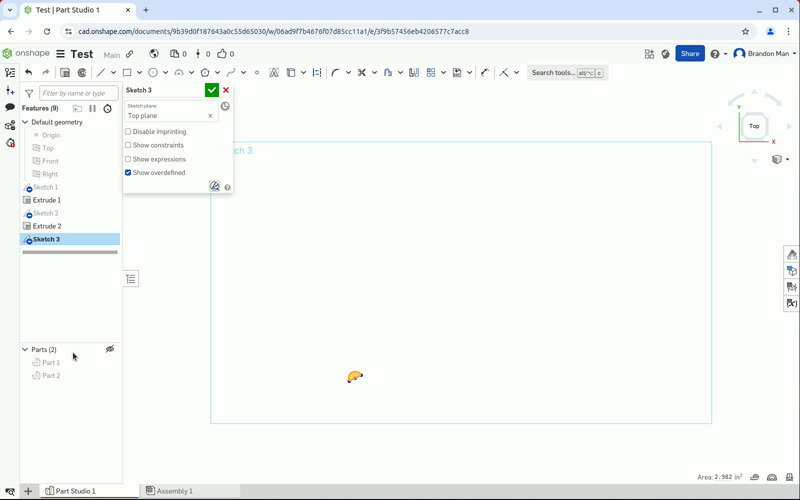
key(shift+e)
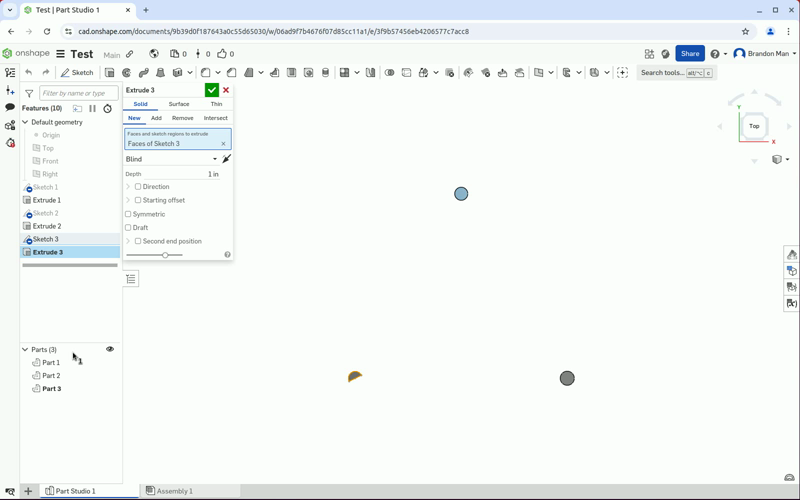
mouse_move(143, 106)
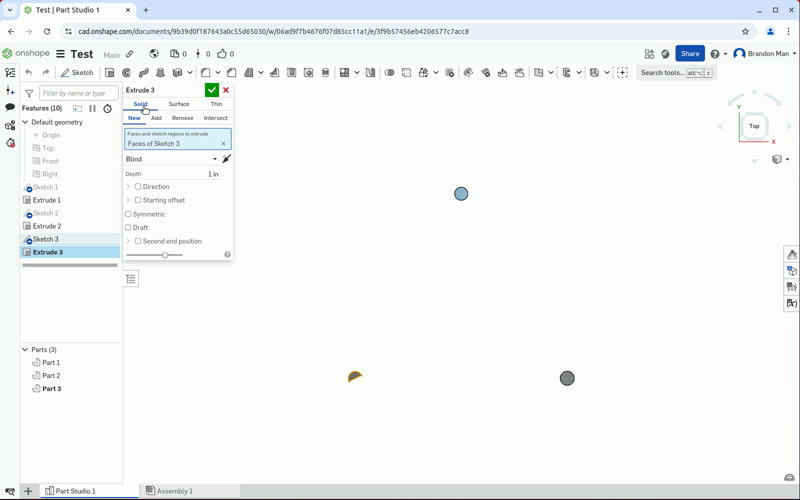
click(143, 106)
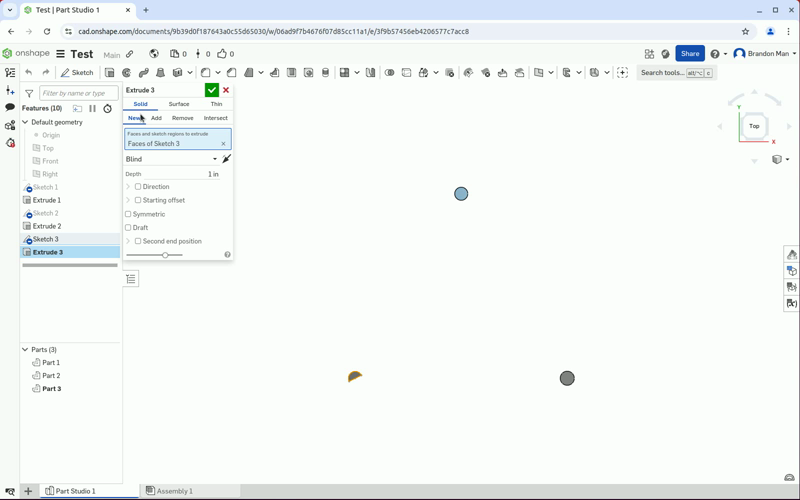
mouse_move(137, 120)
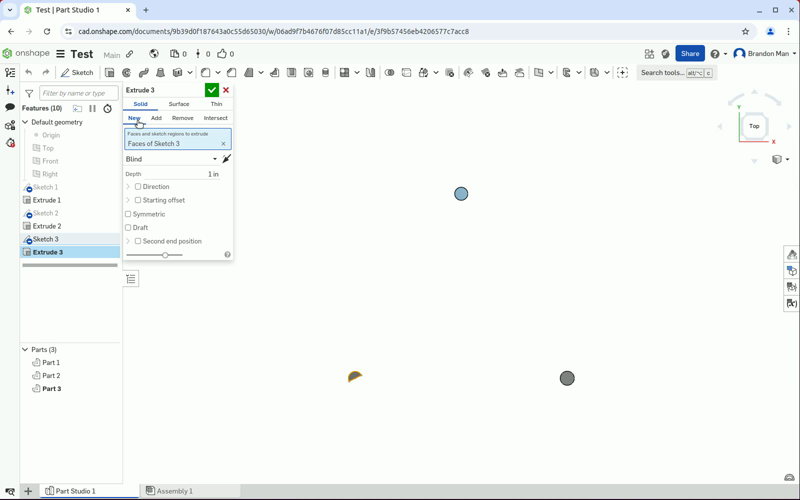
click(137, 120)
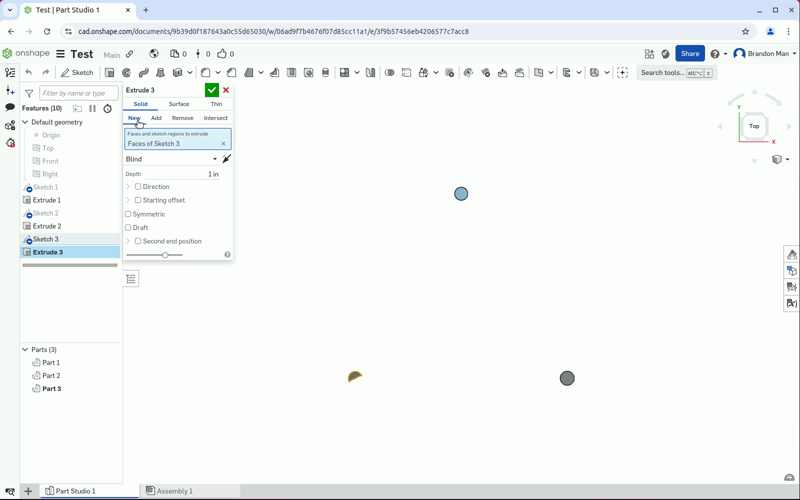
key(tab, 4)
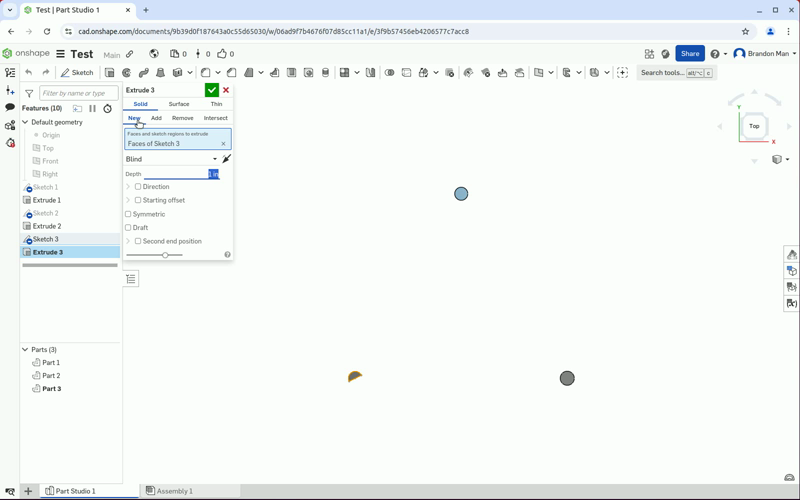
text(6.018)
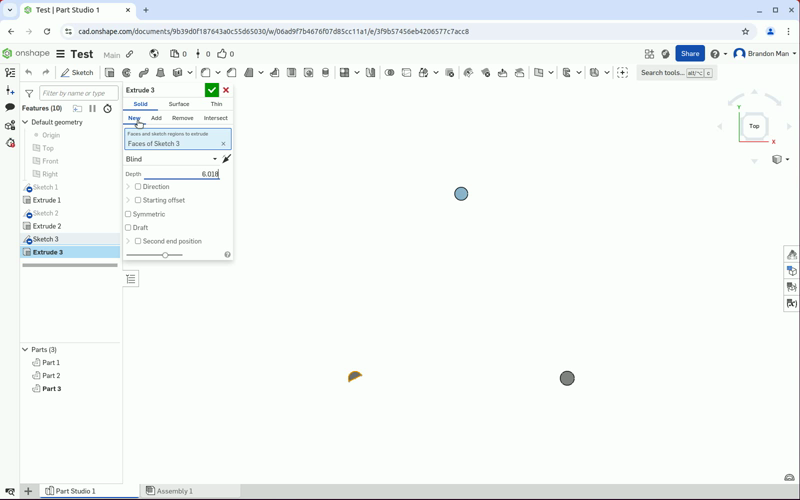
key(enter)
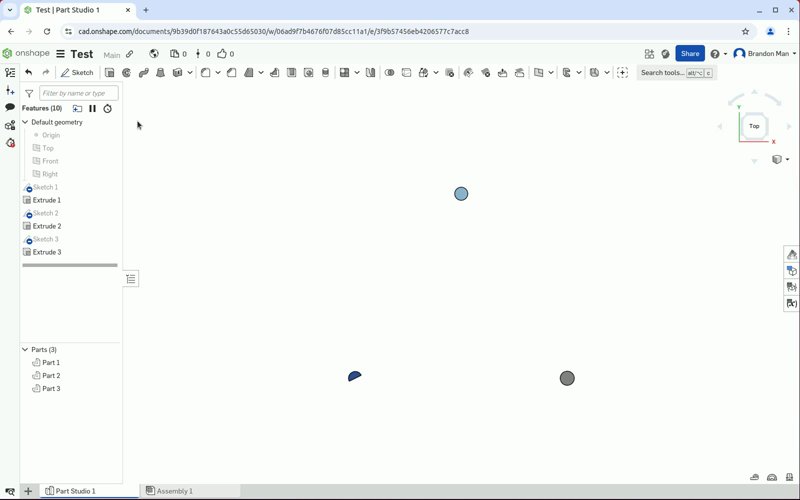
key(shift+h)
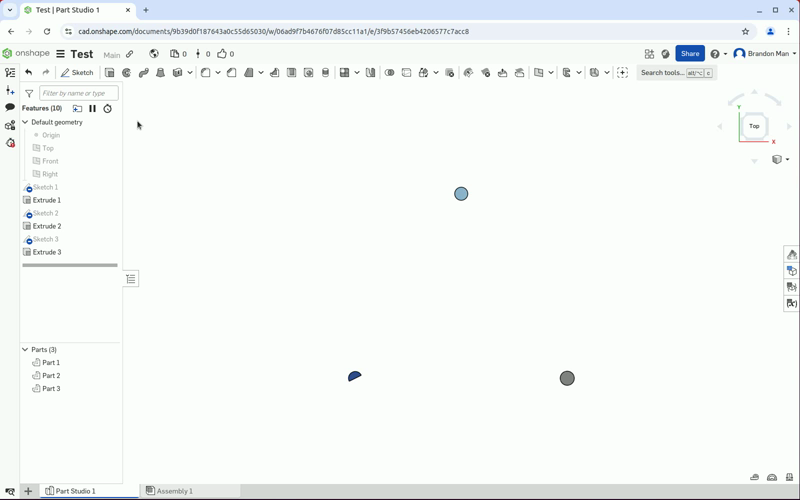
key(shift+h)
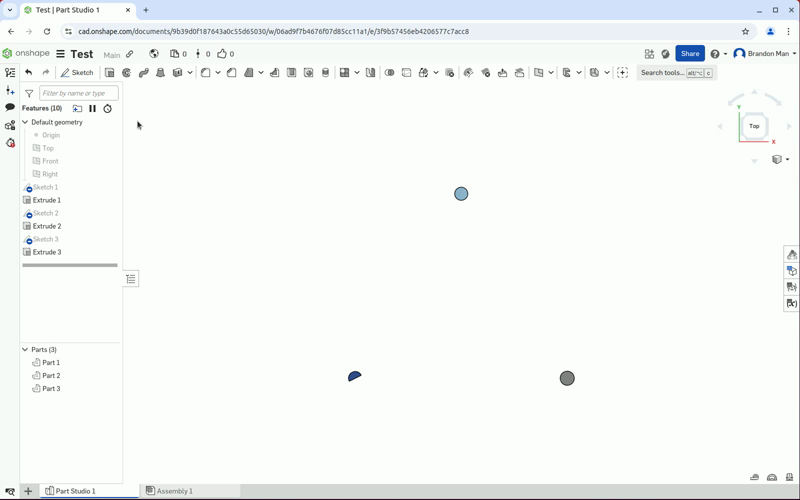
mouse_move(73, 189)
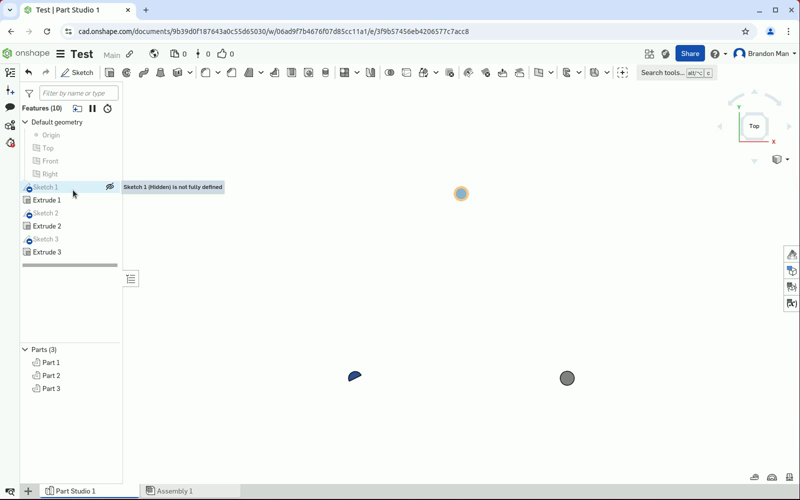
click(73, 189)
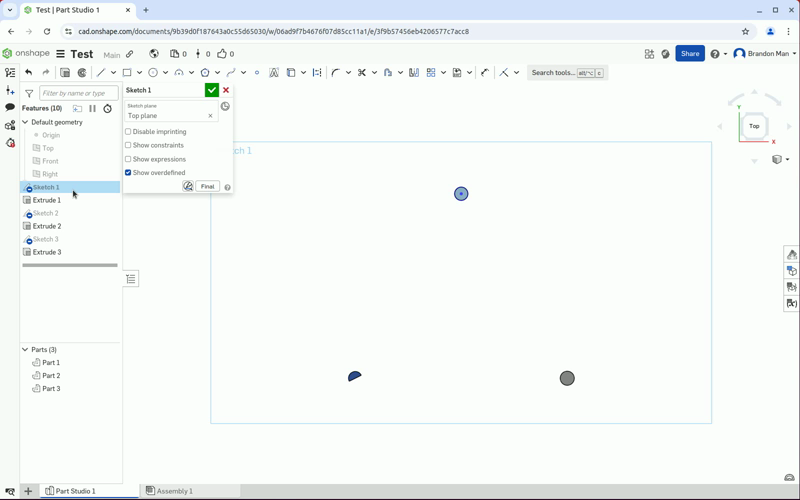
mouse_move(229, 92)
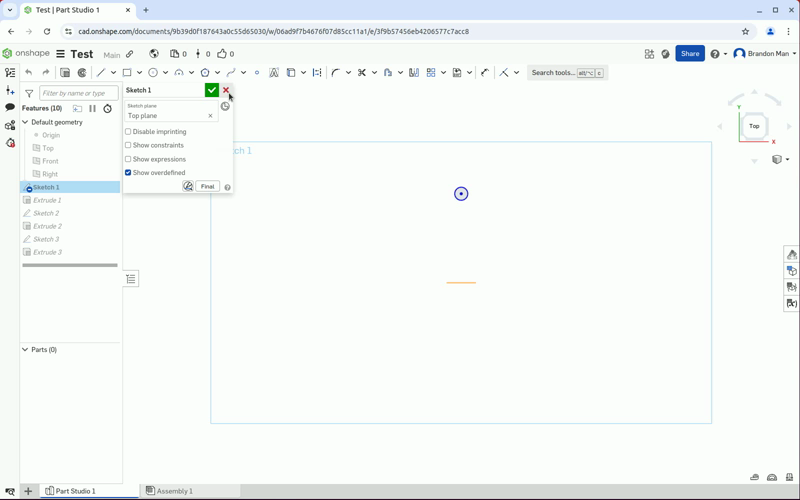
click(229, 92)
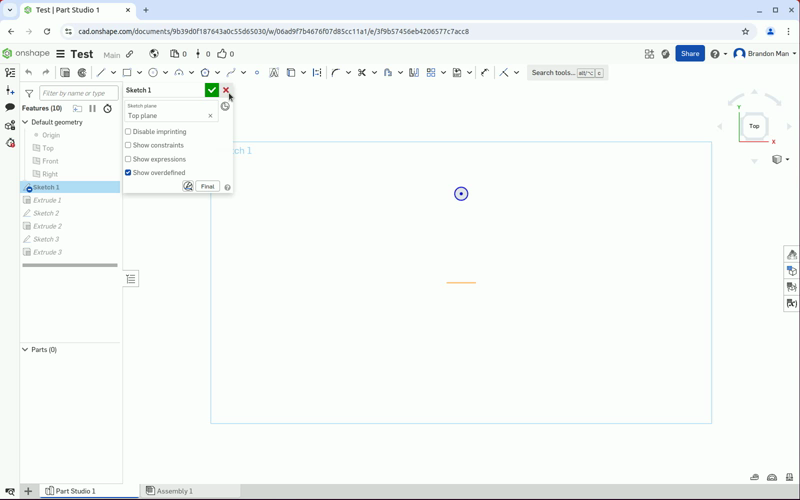
key(shift+s)
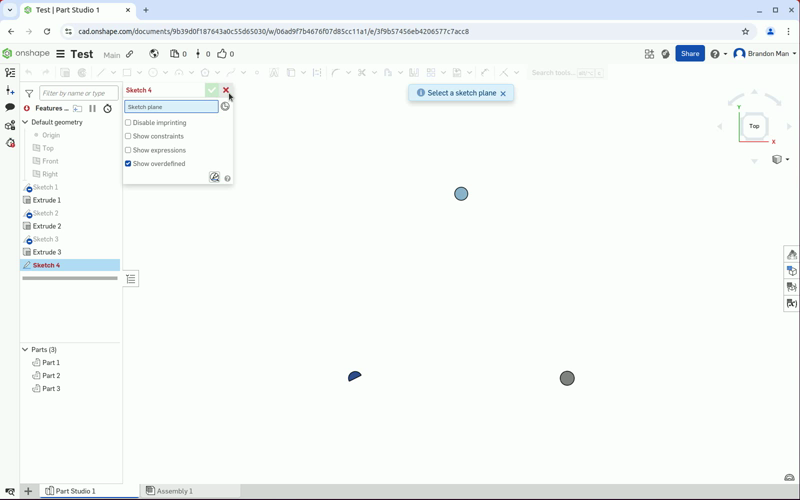
mouse_move(73, 150)
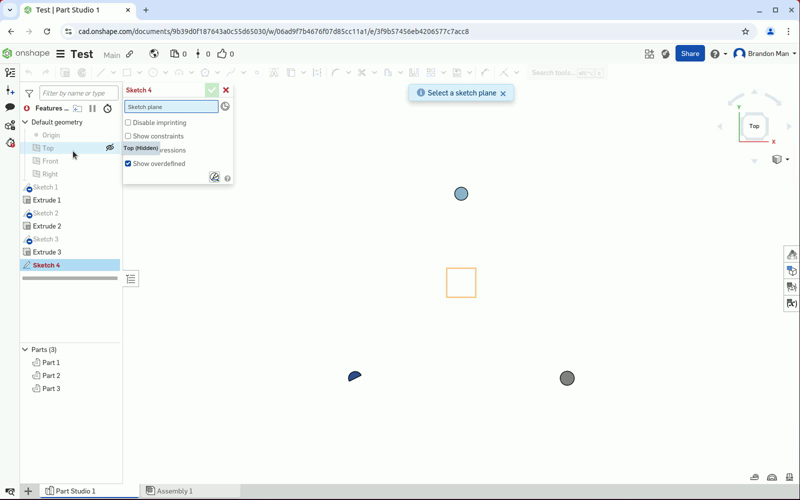
click(73, 150)
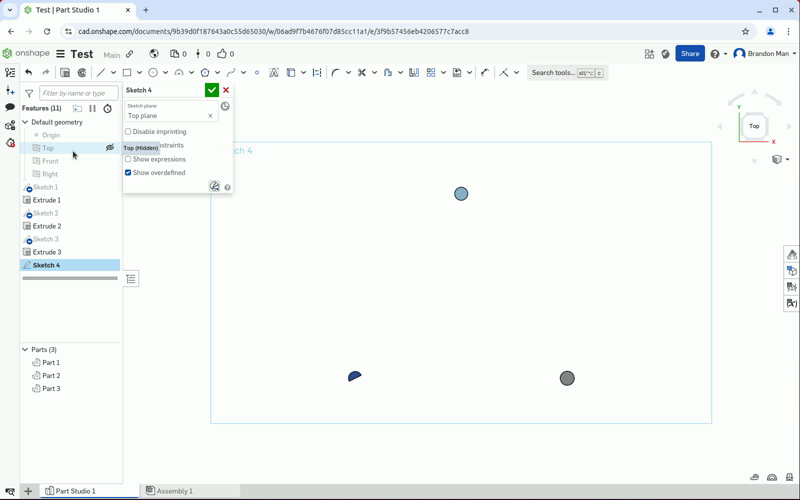
mouse_move(73, 352)
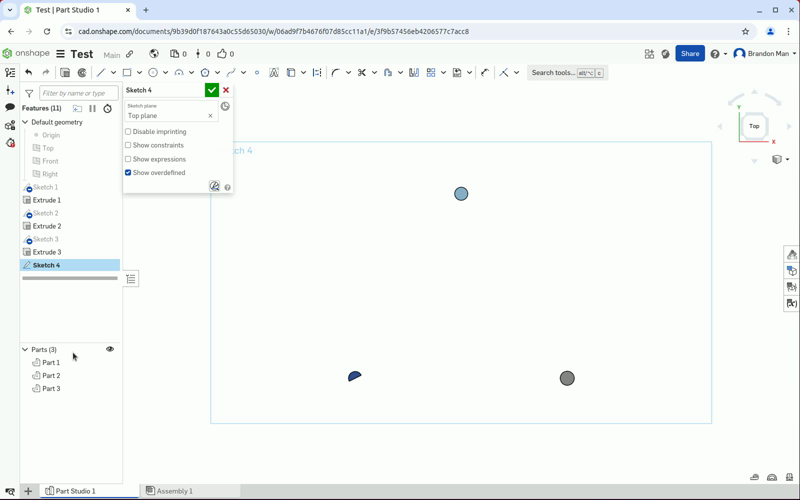
key(y)
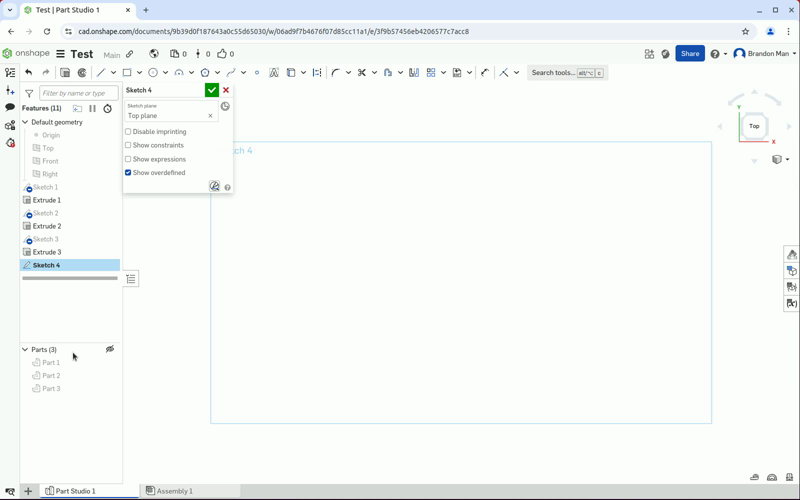
key(a)
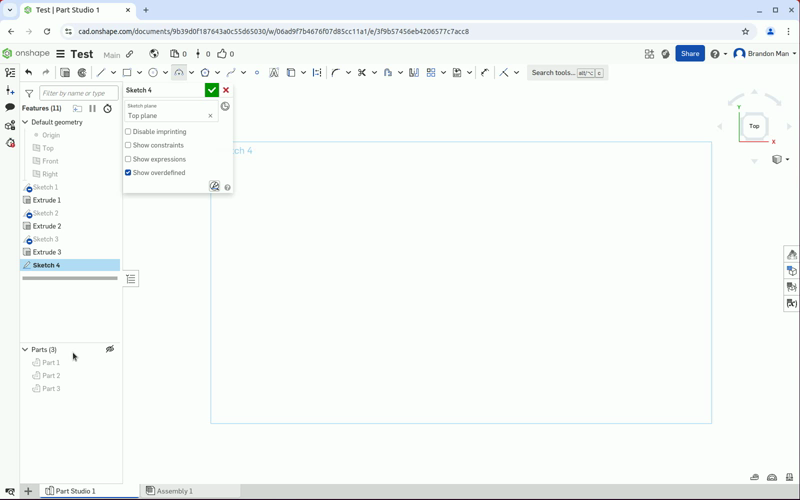
key_down(shift)
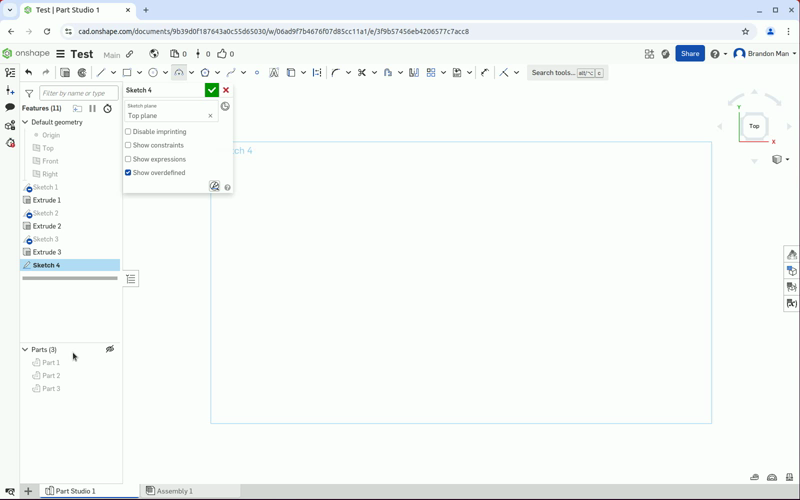
mouse_move(349, 381)
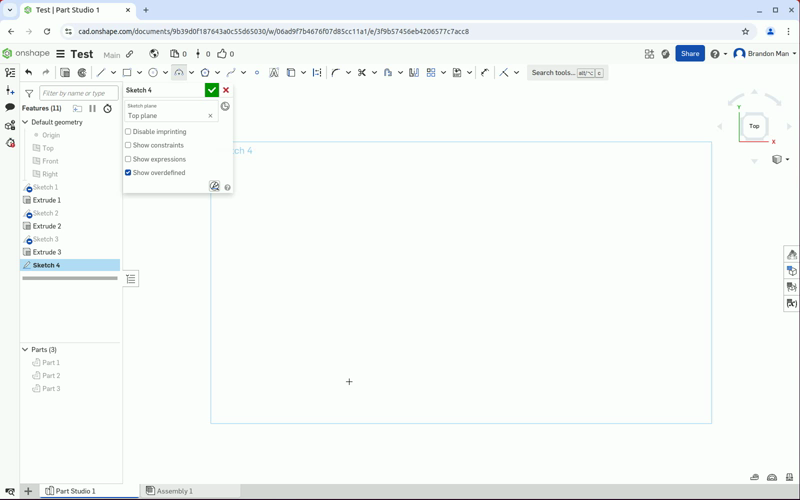
click(349, 381)
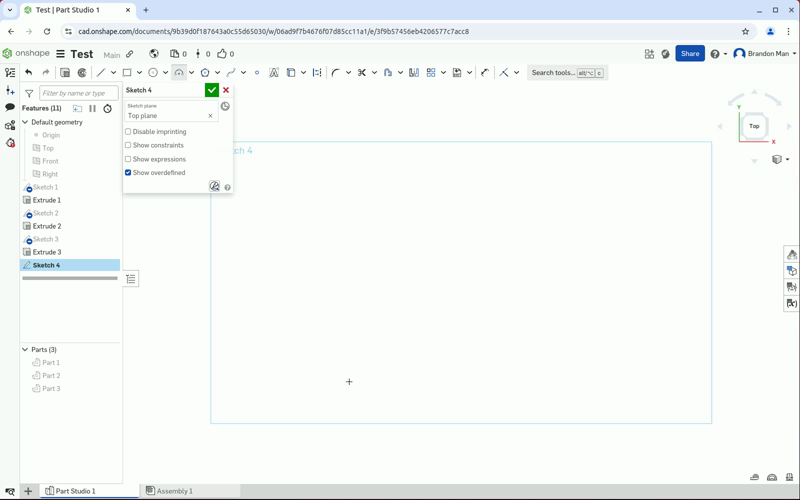
key_up(shift)
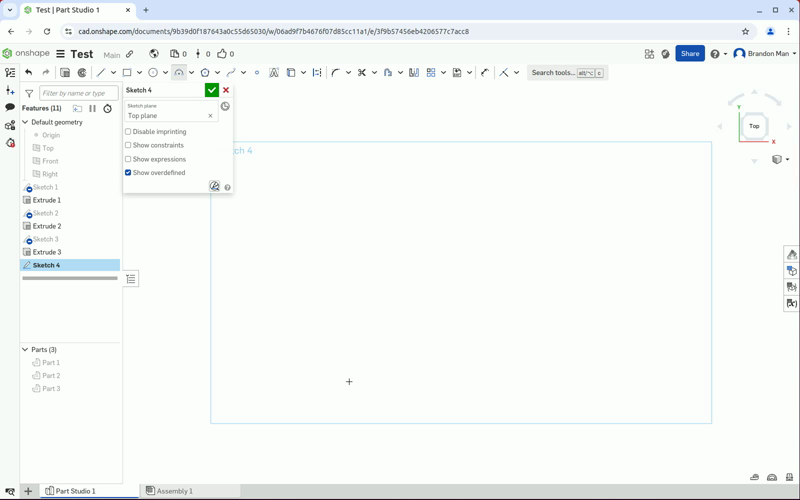
key_down(shift)
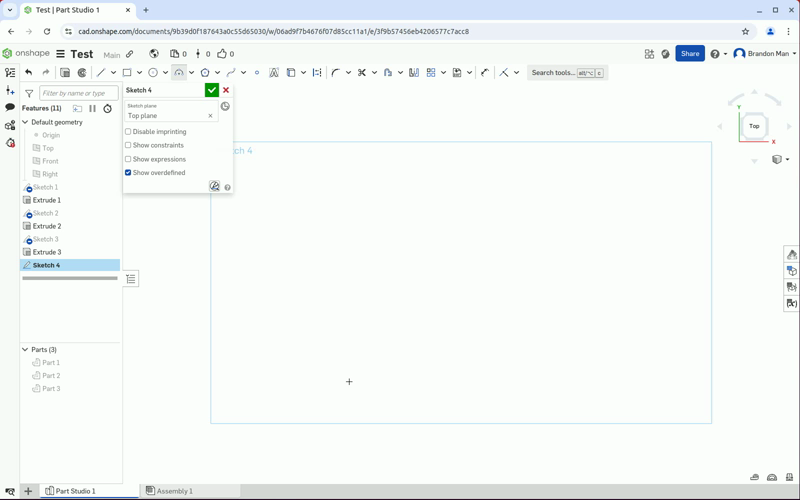
mouse_move(361, 375)
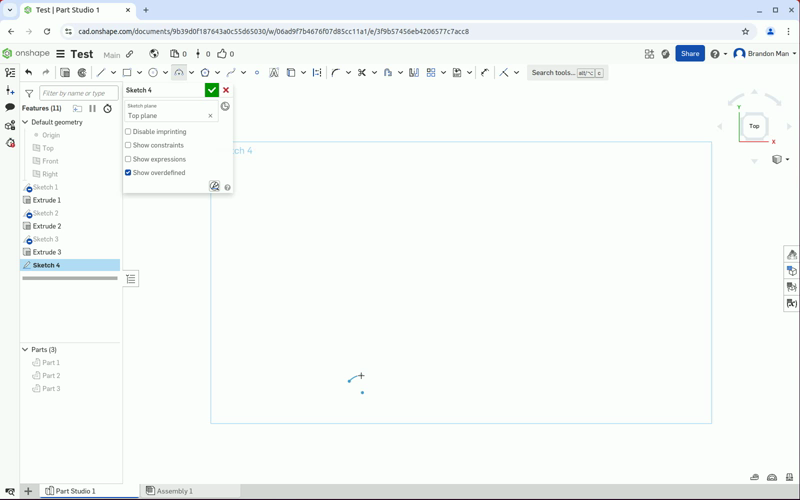
click(361, 375)
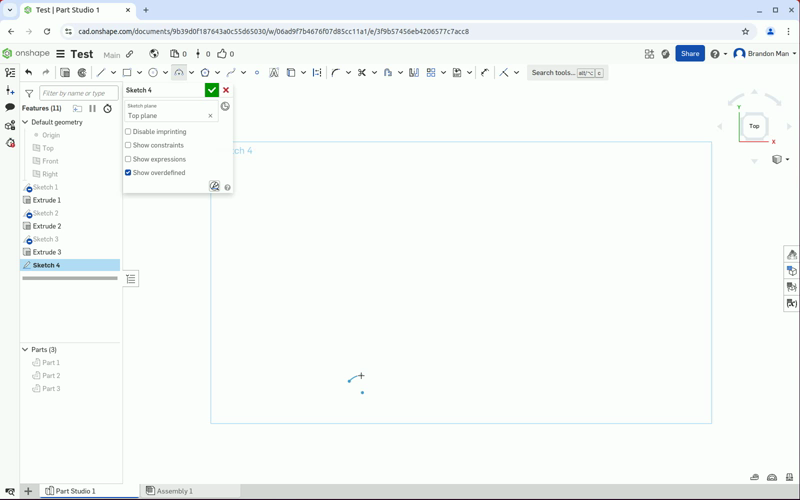
mouse_move(358, 384)
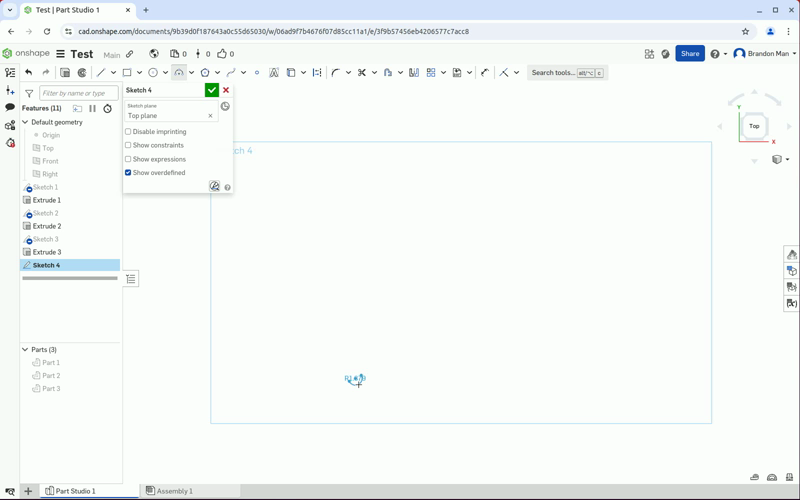
click(358, 384)
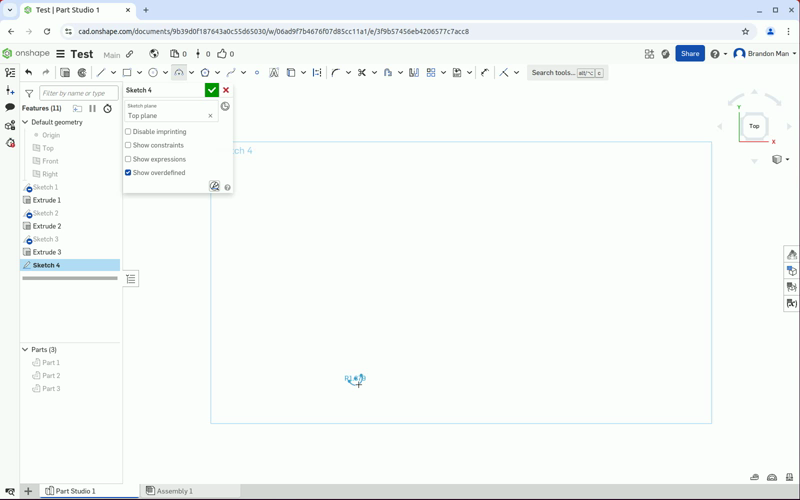
key_up(shift)
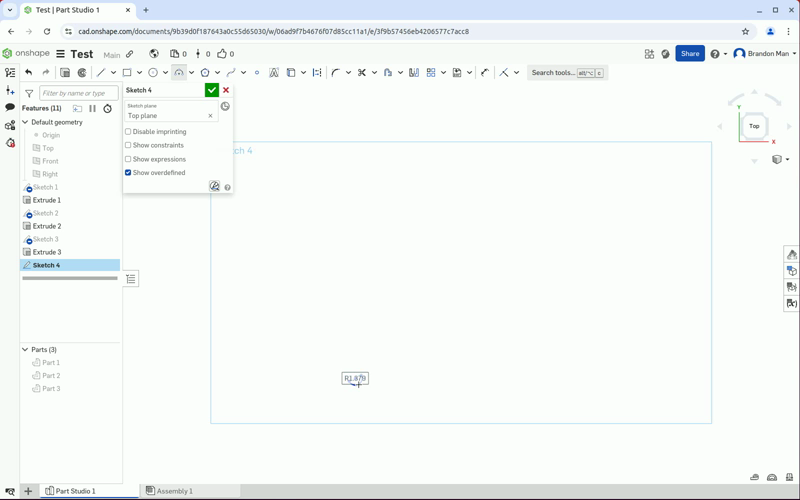
key(esc)
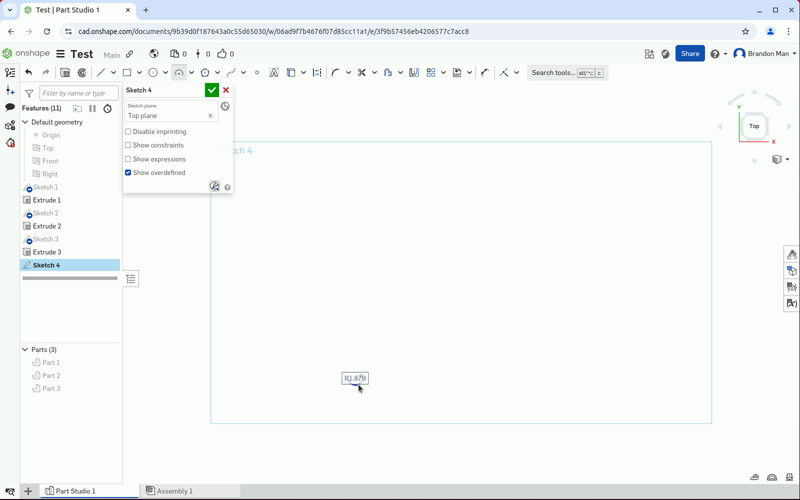
key(l)
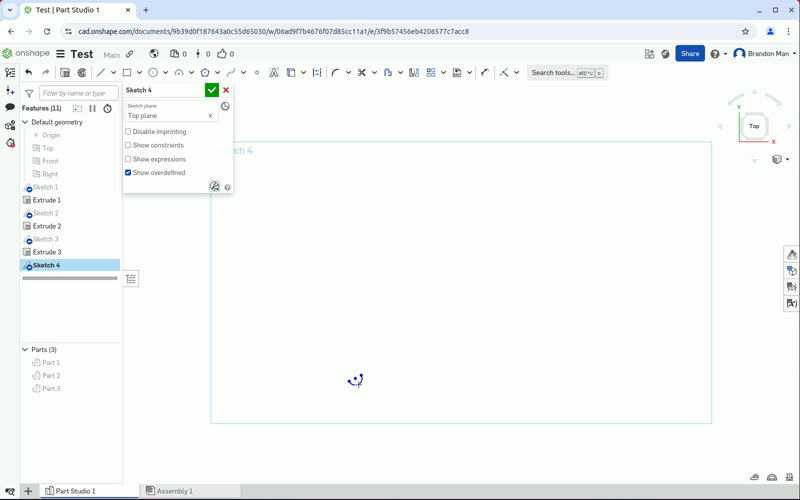
mouse_move(361, 375)
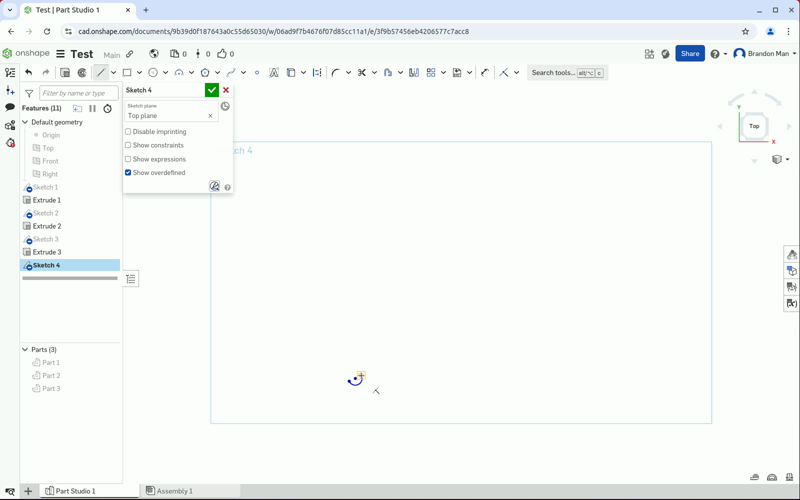
click(361, 375)
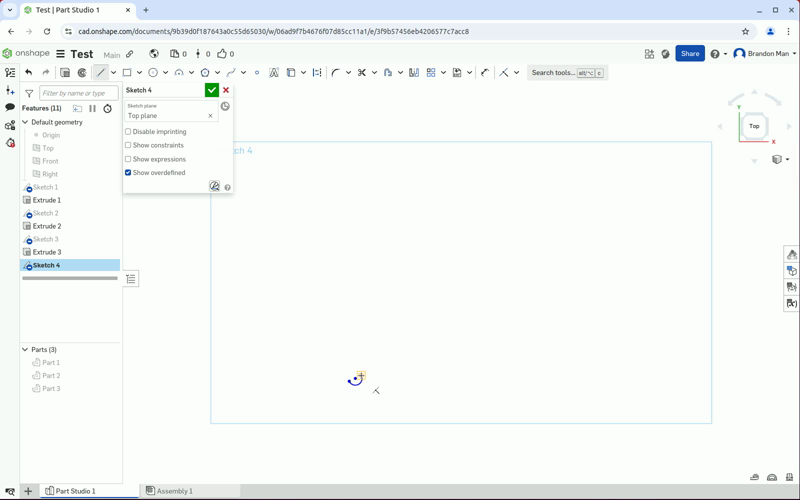
mouse_move(391, 375)
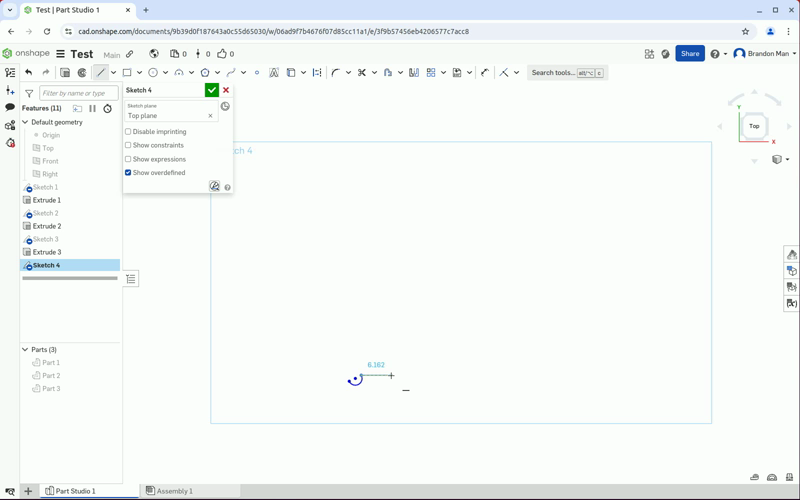
key_down(shift)
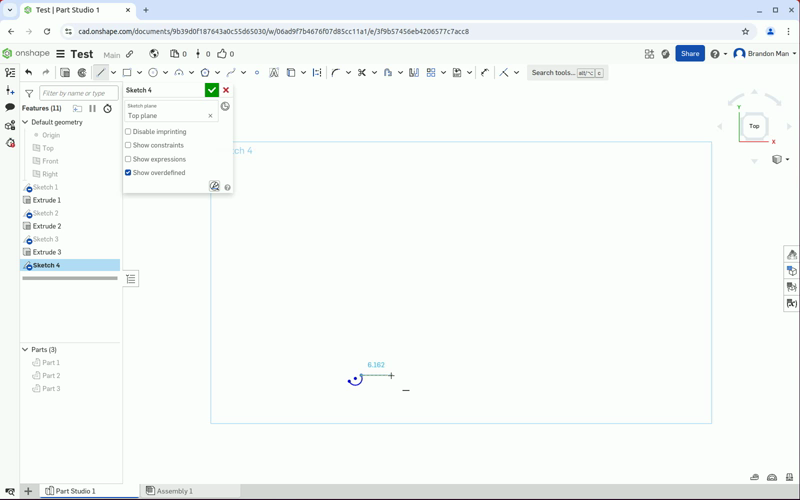
mouse_move(349, 381)
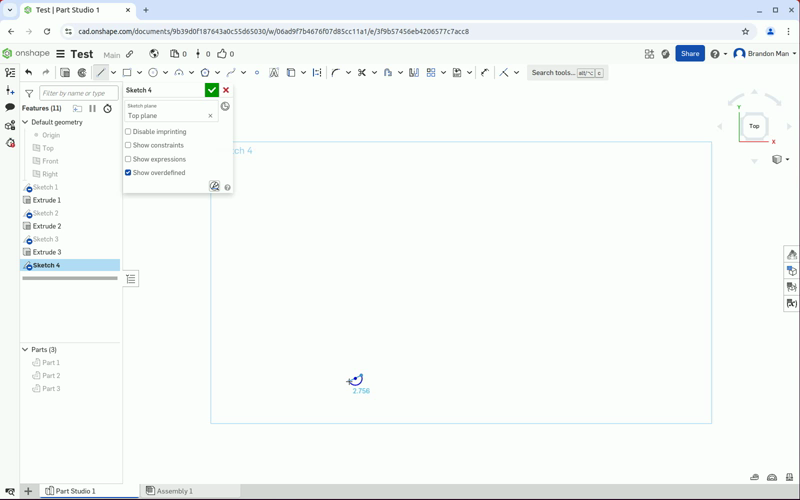
key_up(shift)
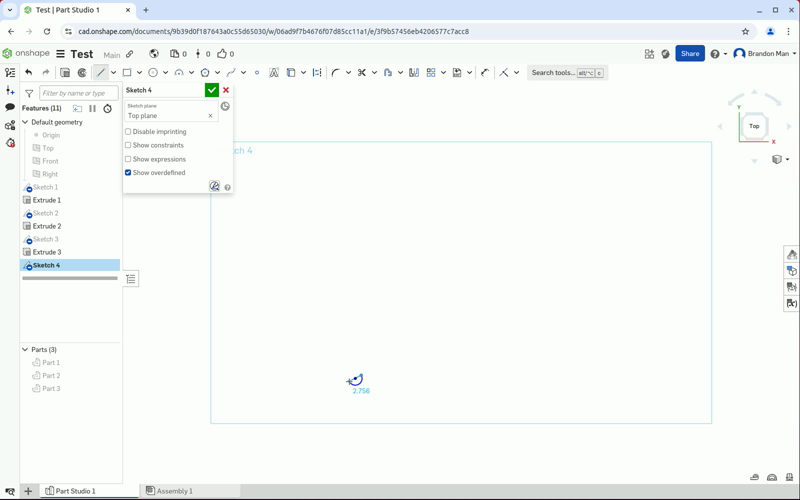
click(349, 381)
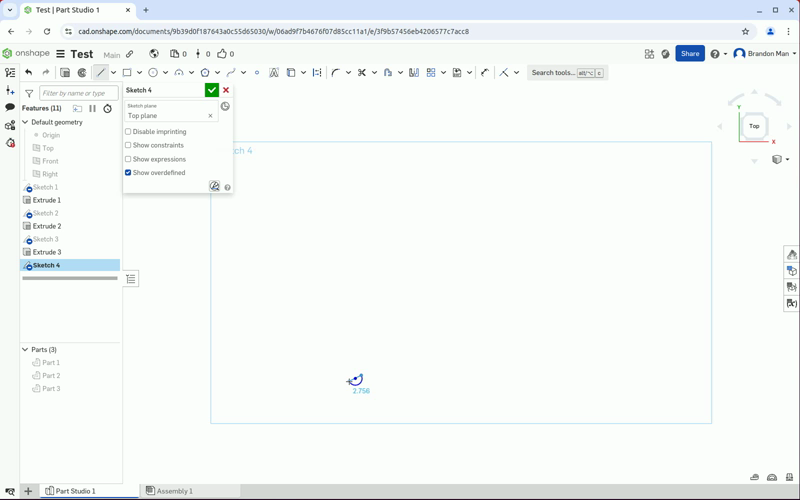
key(esc)
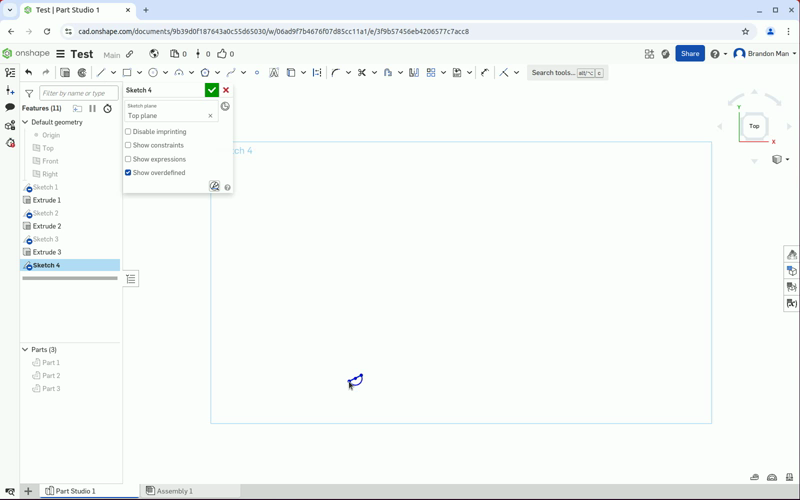
mouse_move(352, 382)
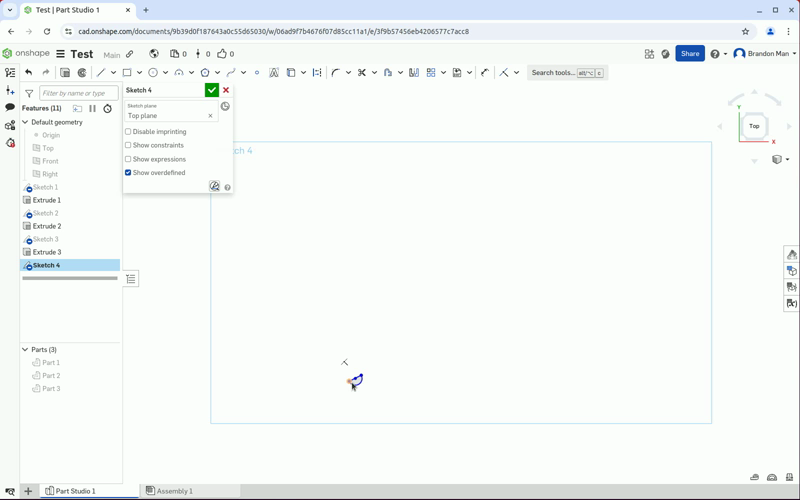
scroll(6)
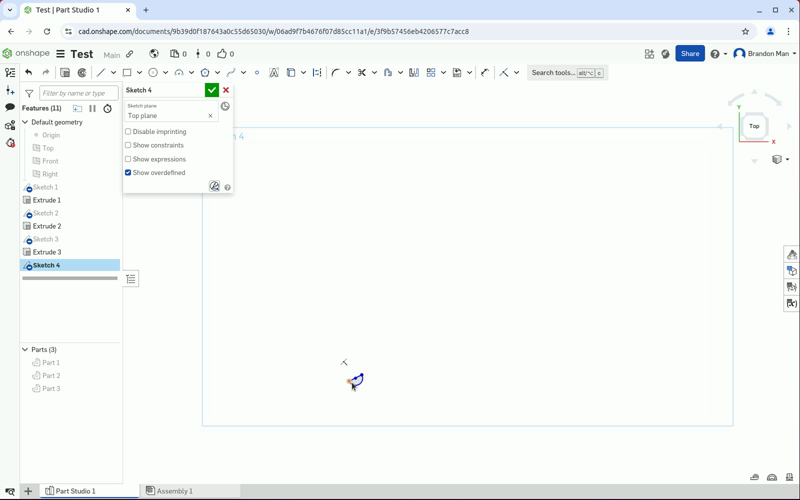
scroll(6)
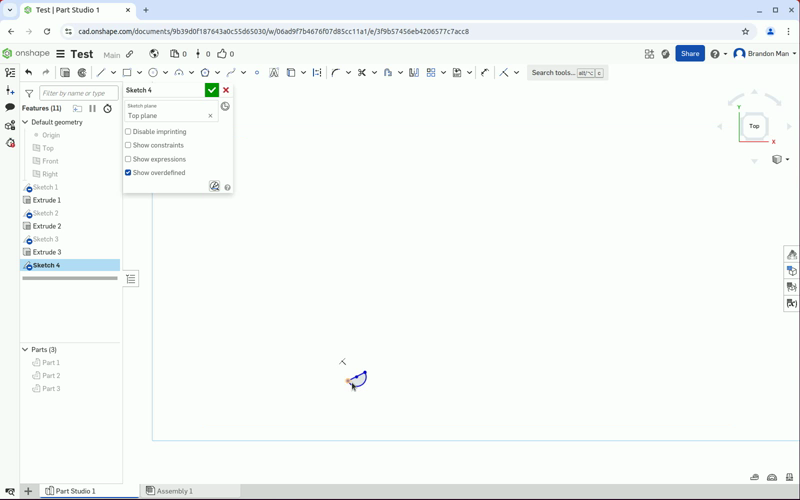
scroll(6)
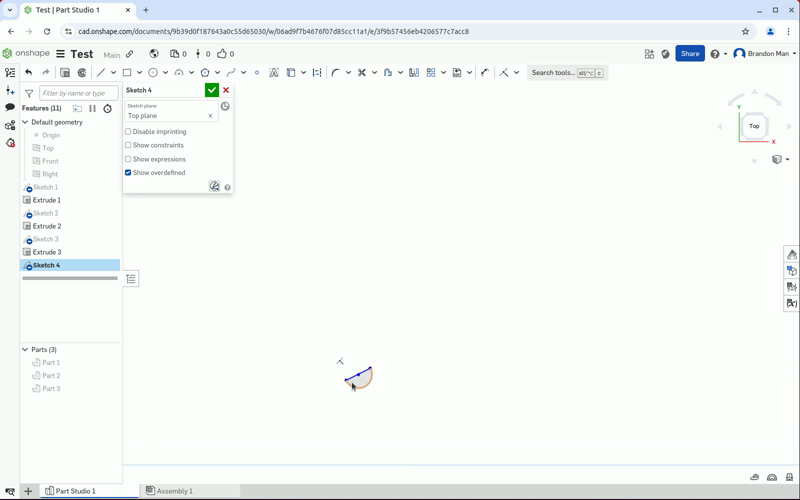
scroll(6)
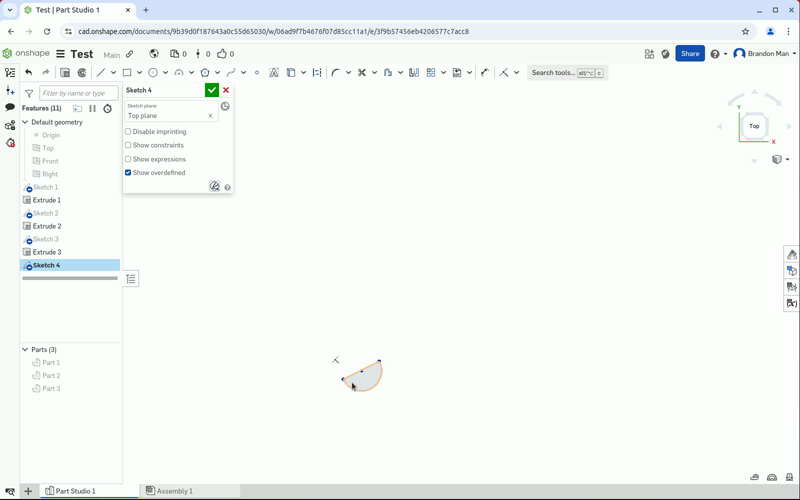
scroll(6)
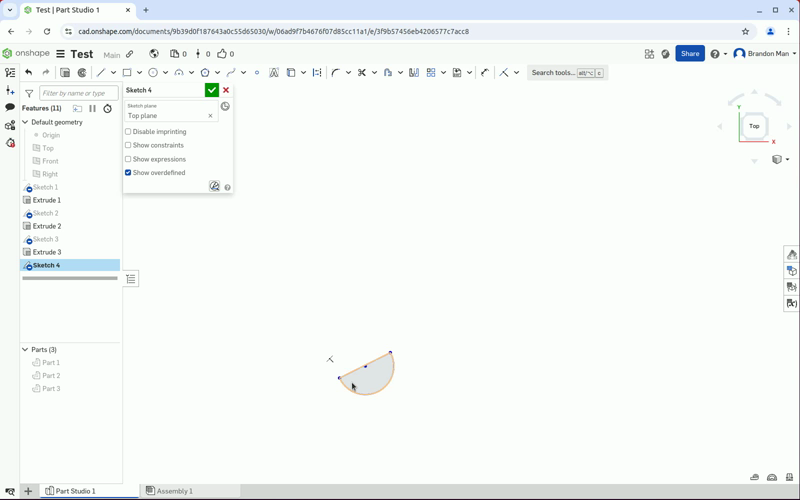
scroll(6)
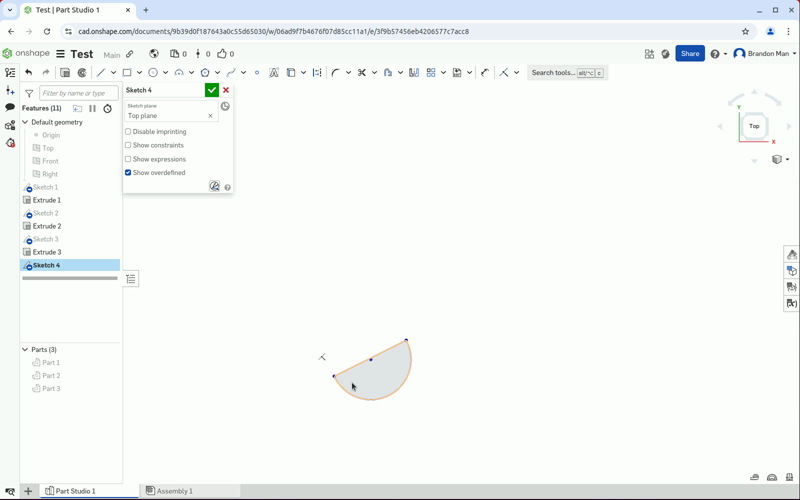
scroll(6)
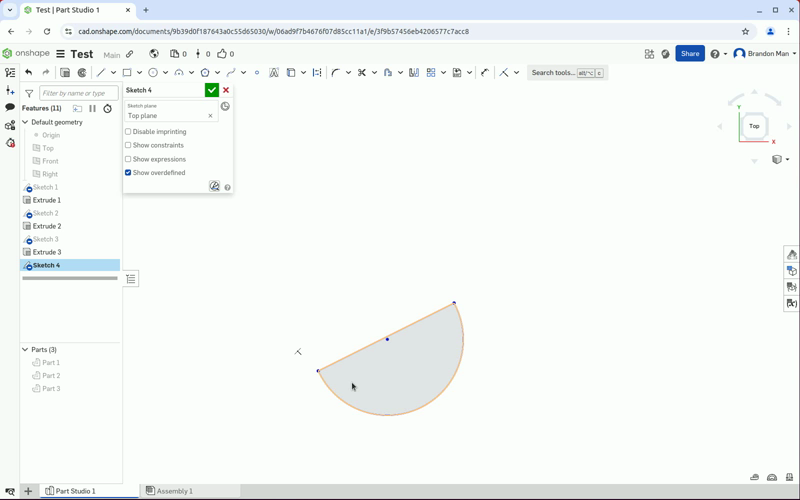
click(352, 382)
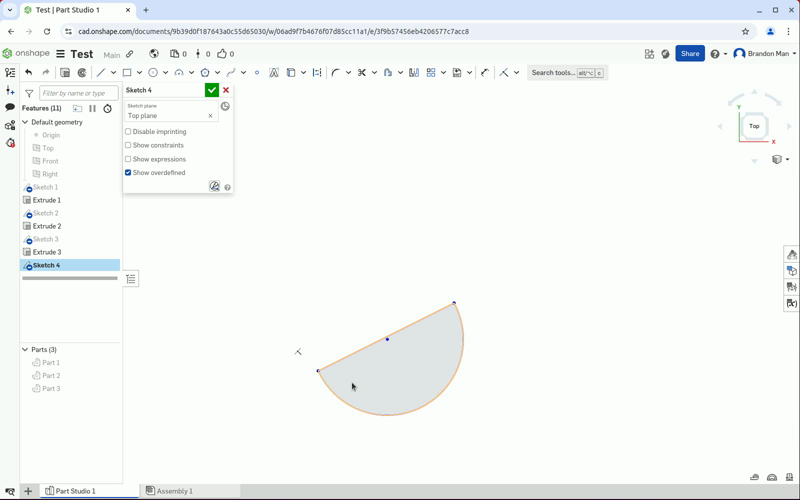
scroll(-6)
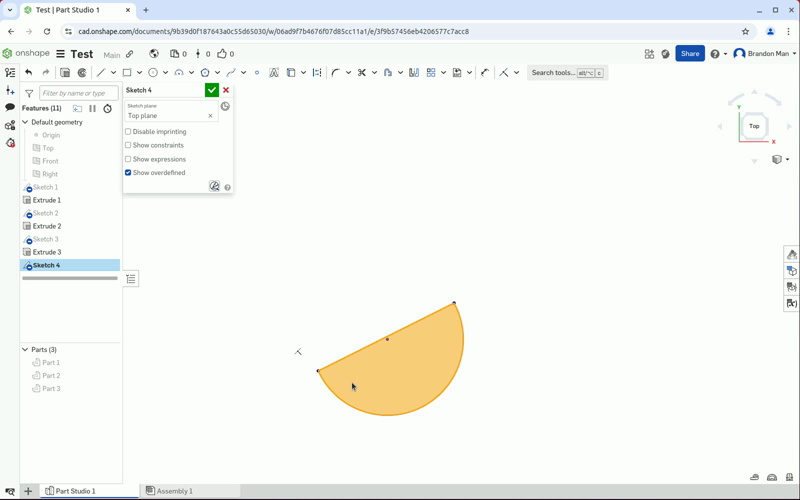
scroll(-6)
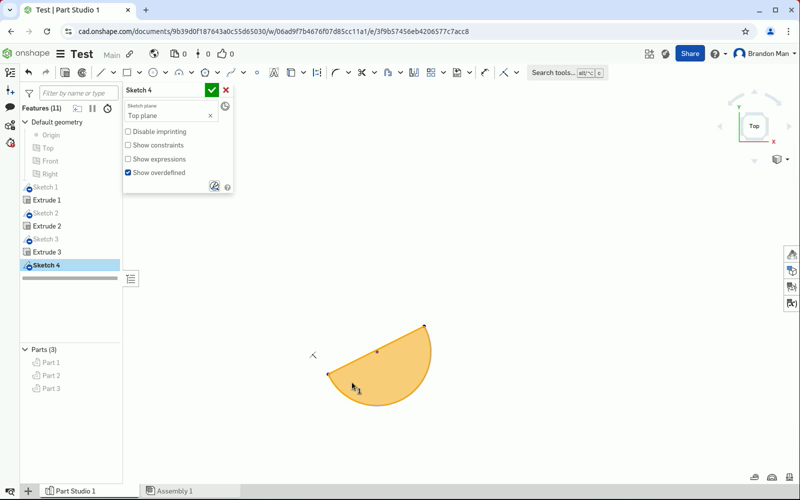
scroll(-6)
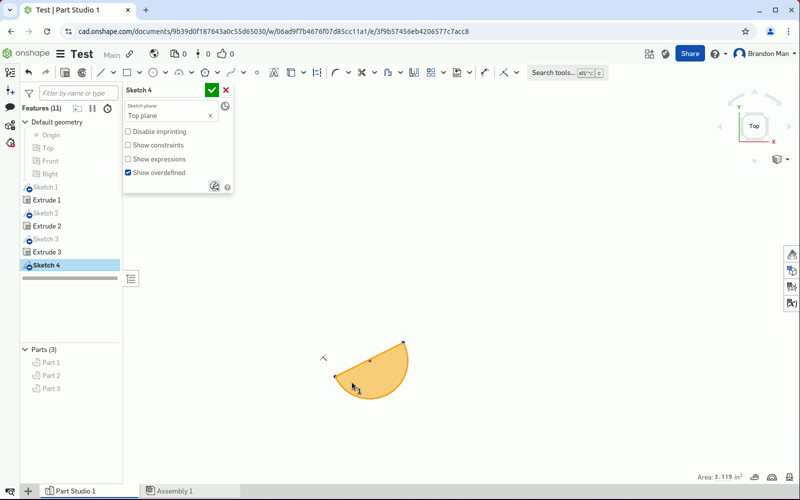
scroll(-6)
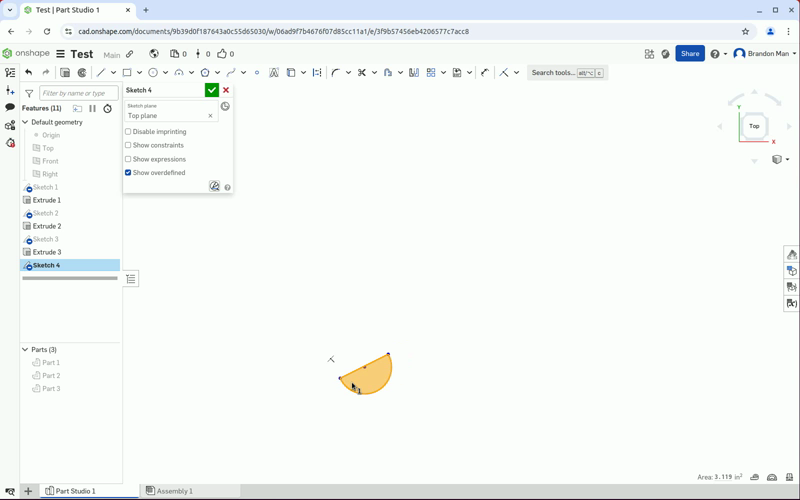
scroll(-6)
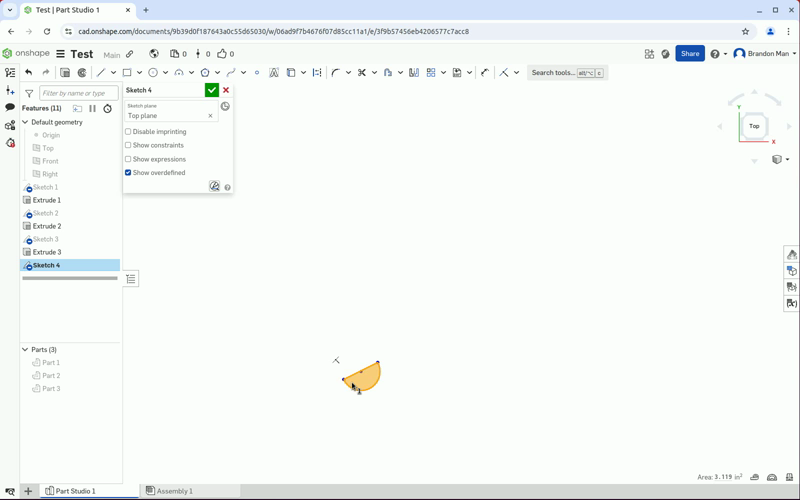
scroll(-6)
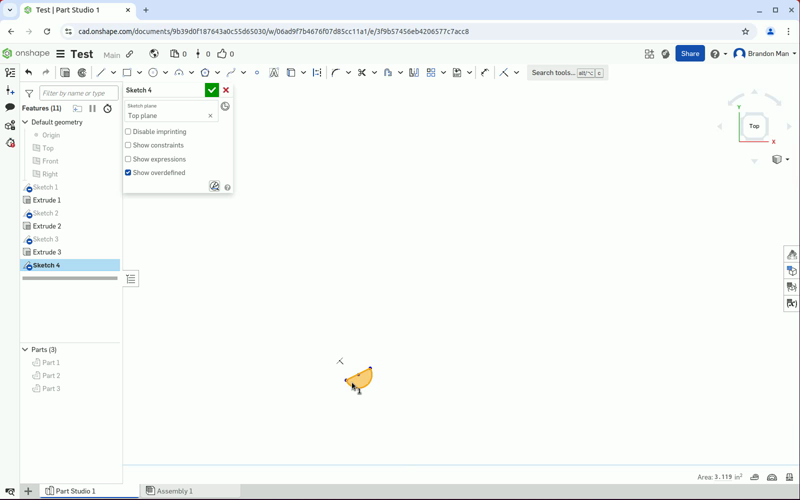
scroll(-6)
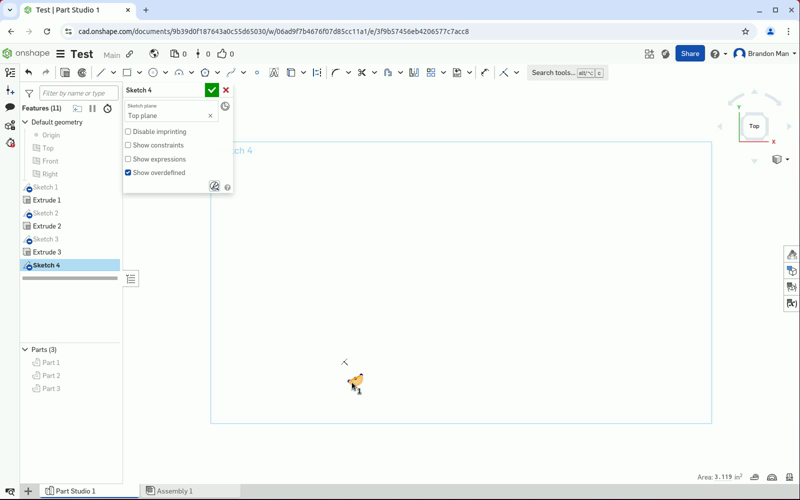
mouse_move(73, 352)
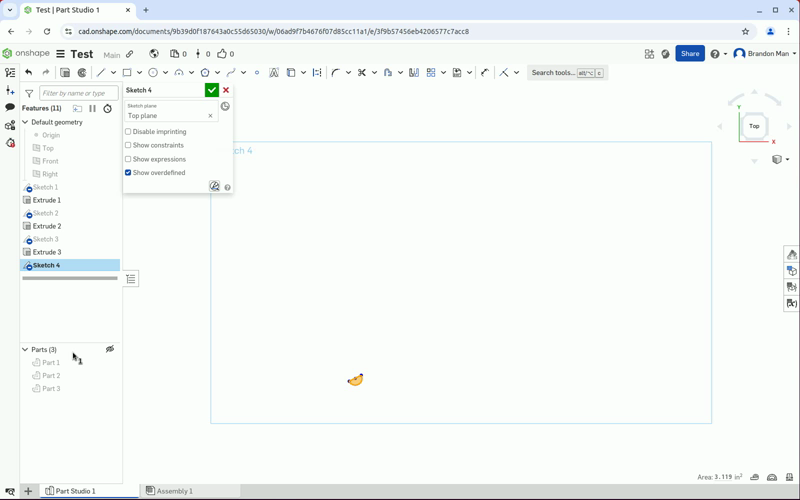
key(shift+y)
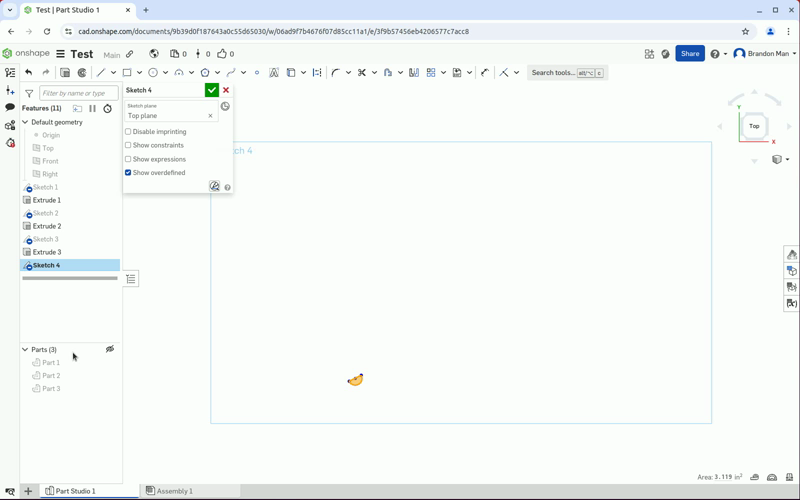
key(shift+e)
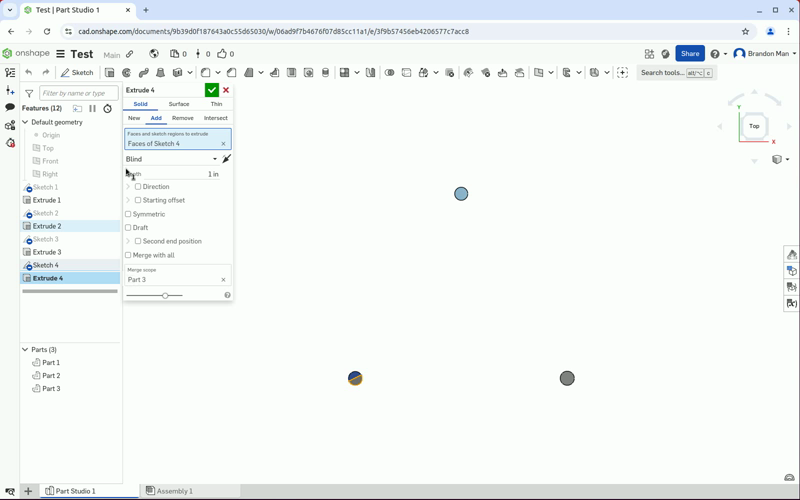
mouse_move(143, 106)
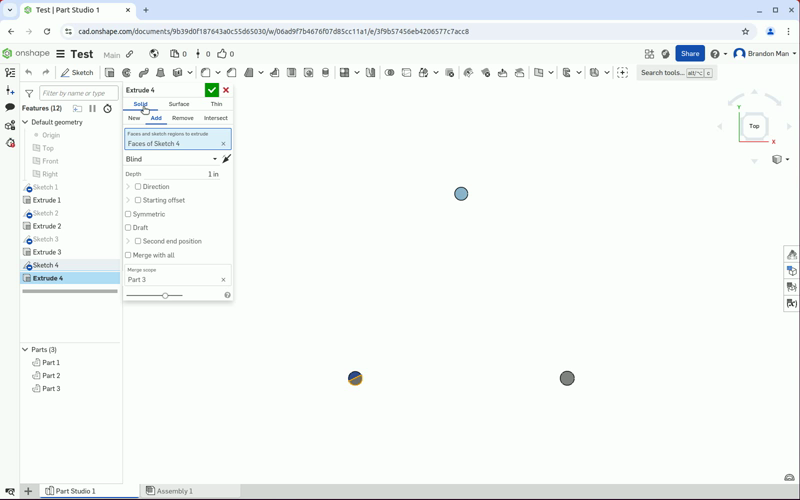
click(143, 106)
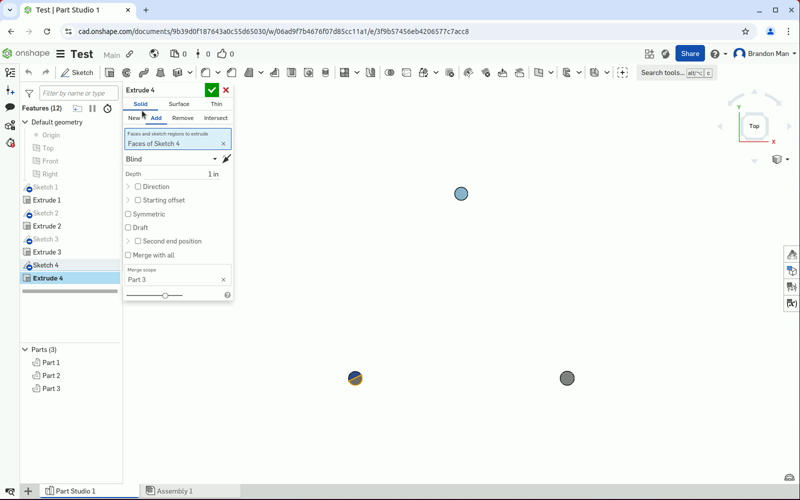
mouse_move(137, 120)
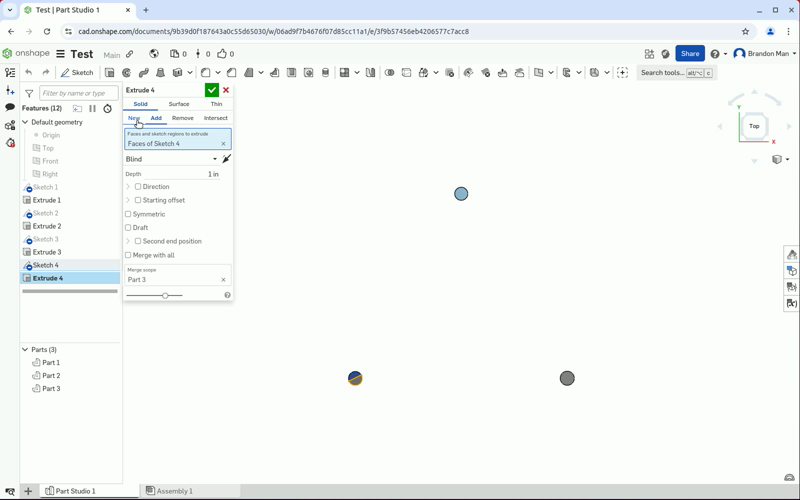
click(137, 120)
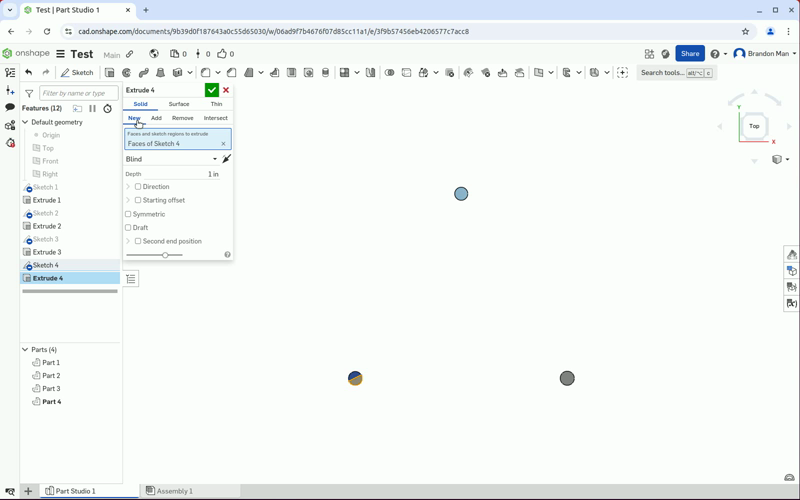
key(tab, 4)
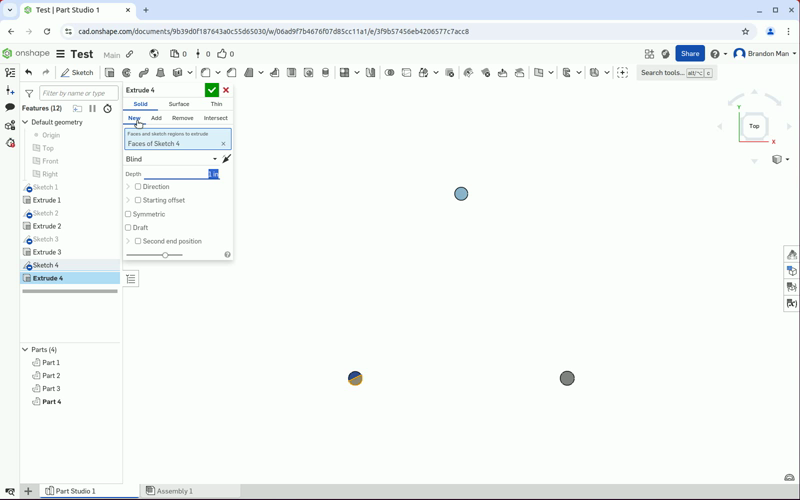
text(6.018)
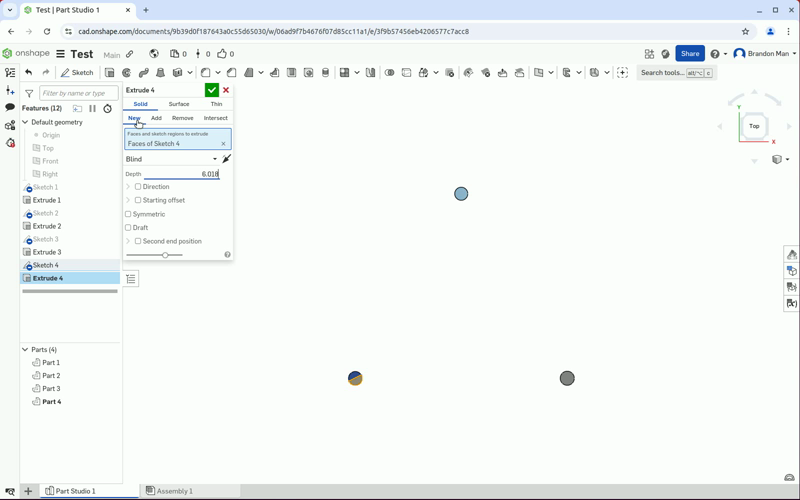
key(enter)
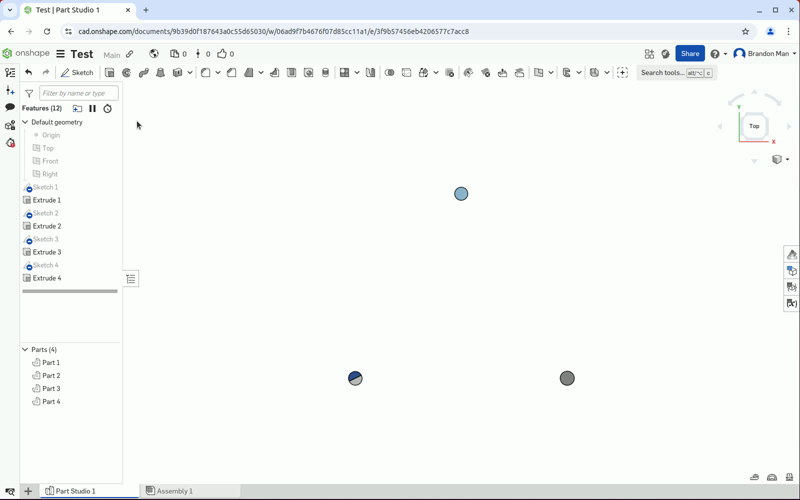
key(shift+h)
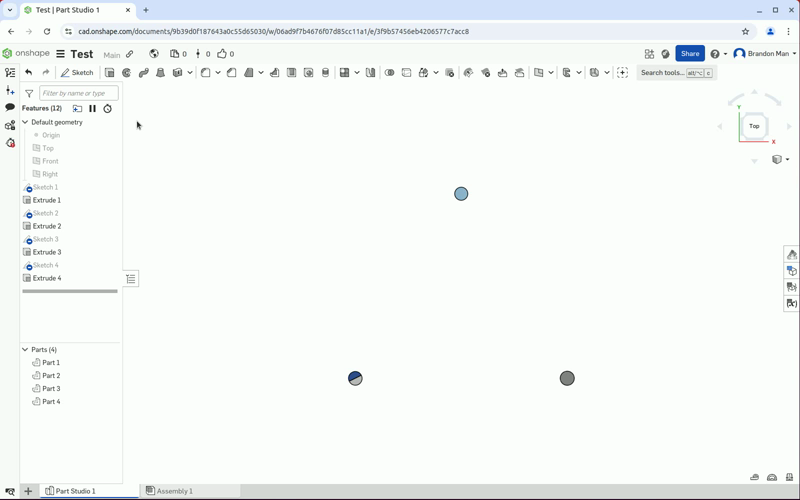
key(shift+h)
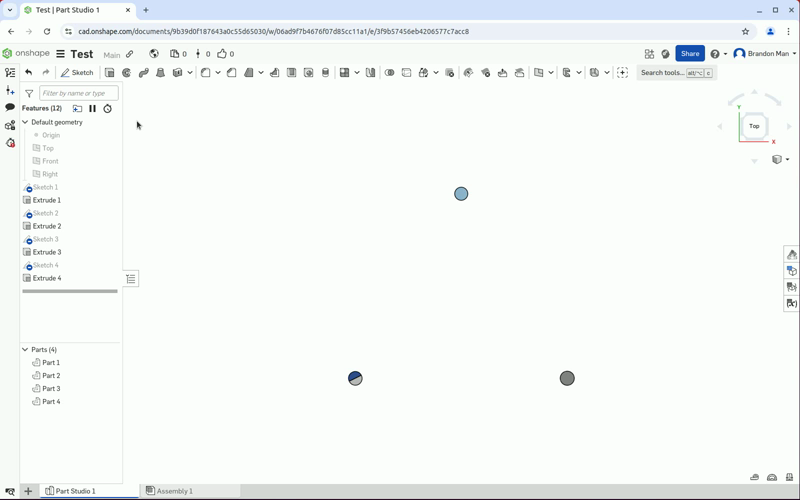
mouse_move(73, 189)
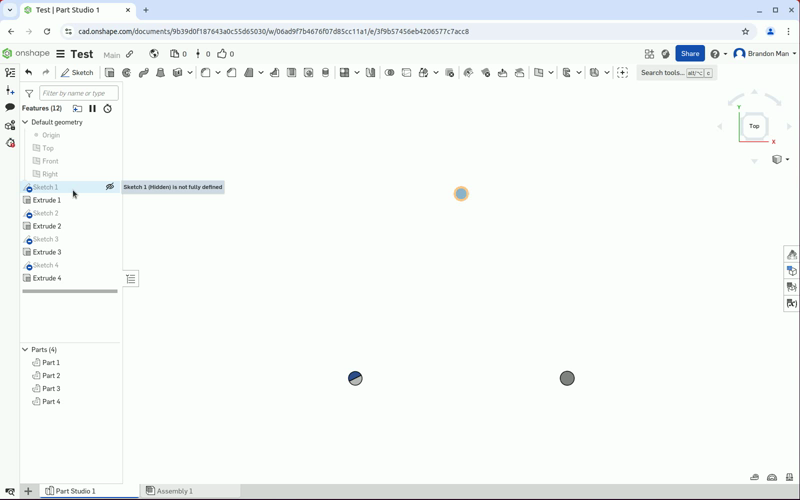
click(73, 189)
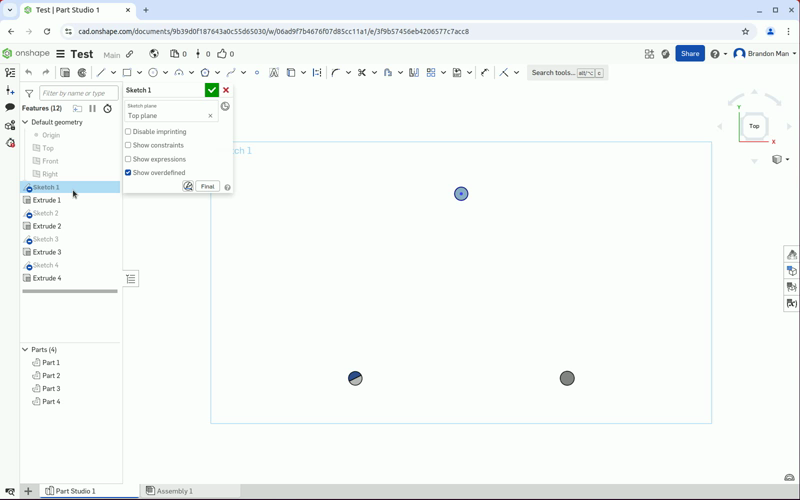
mouse_move(229, 92)
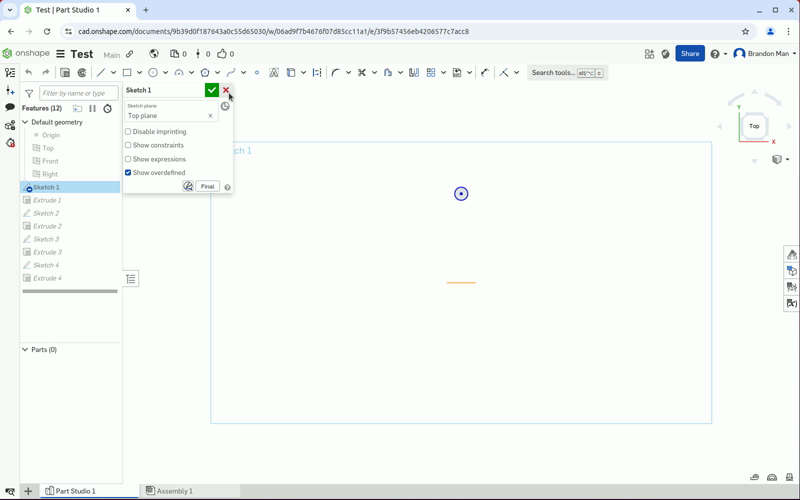
click(229, 92)
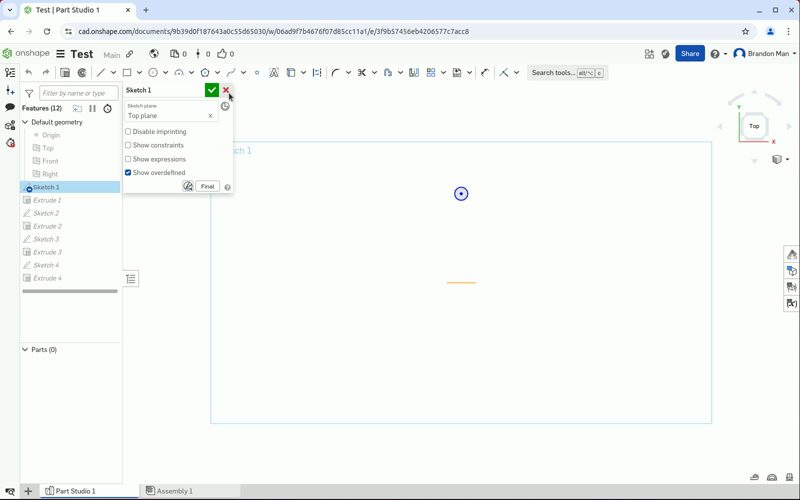
key(shift+s)
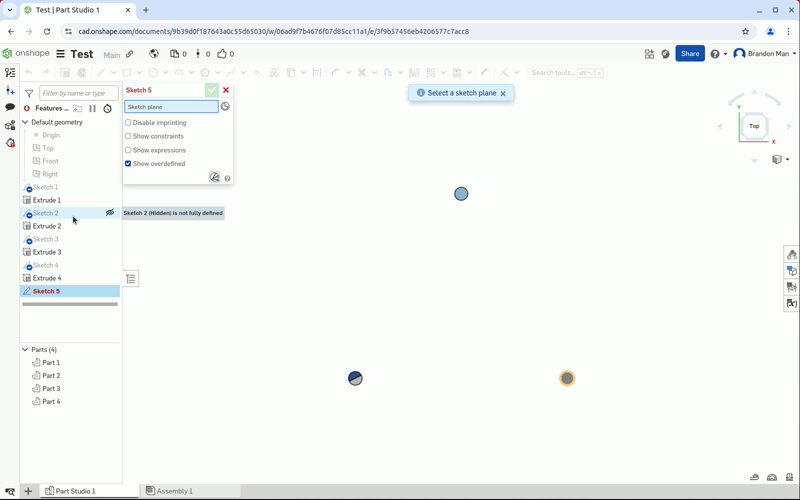
scroll(3)
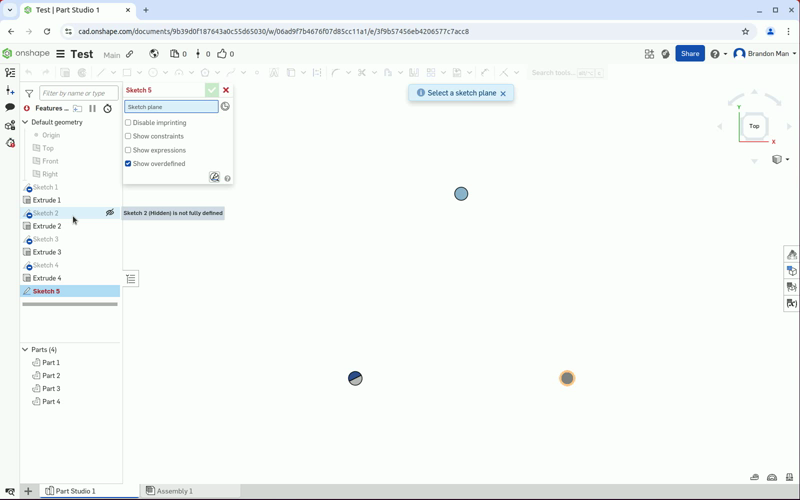
mouse_move(73, 150)
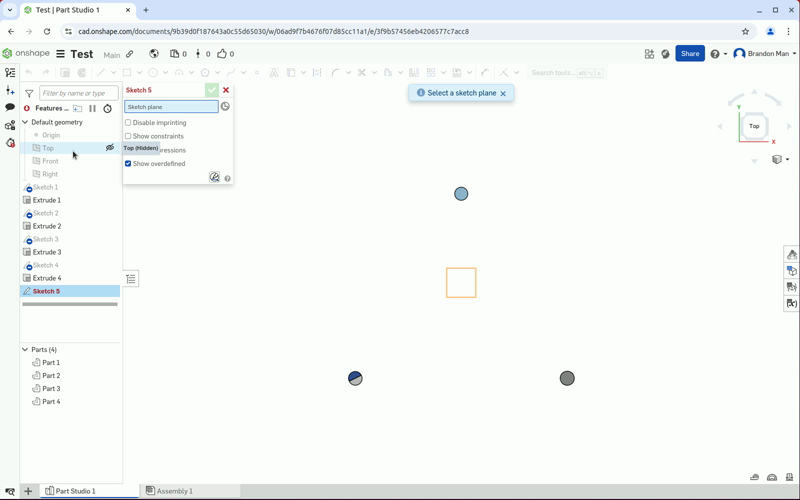
click(73, 150)
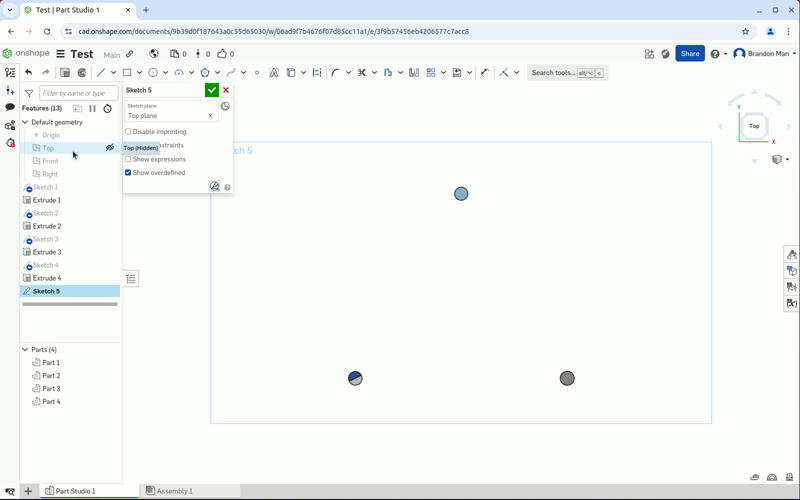
mouse_move(73, 352)
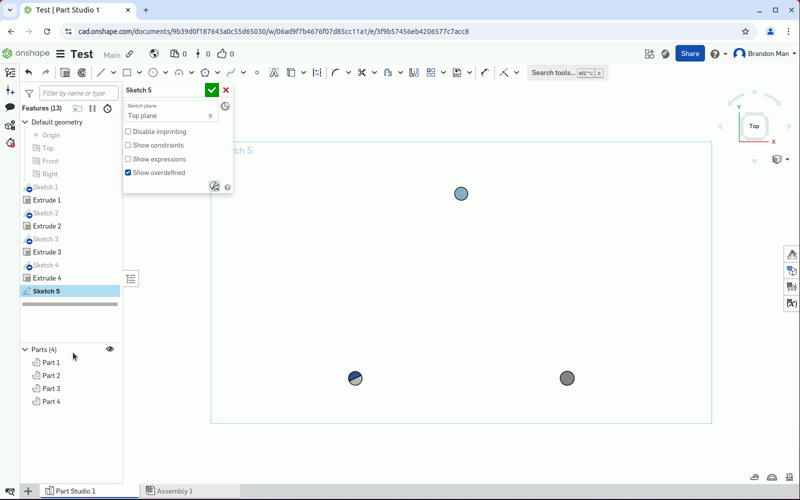
key(y)
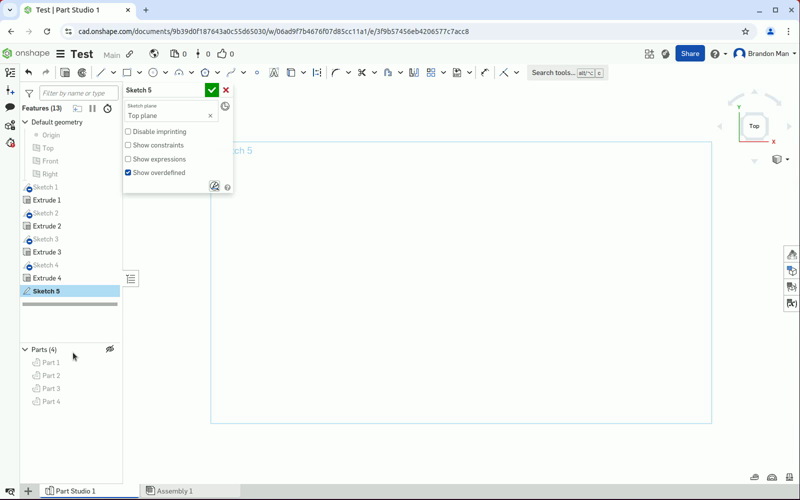
key(a)
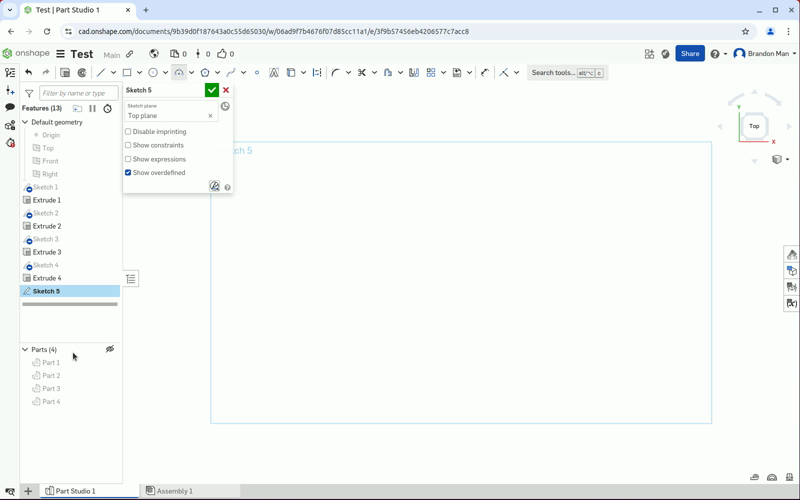
key_down(shift)
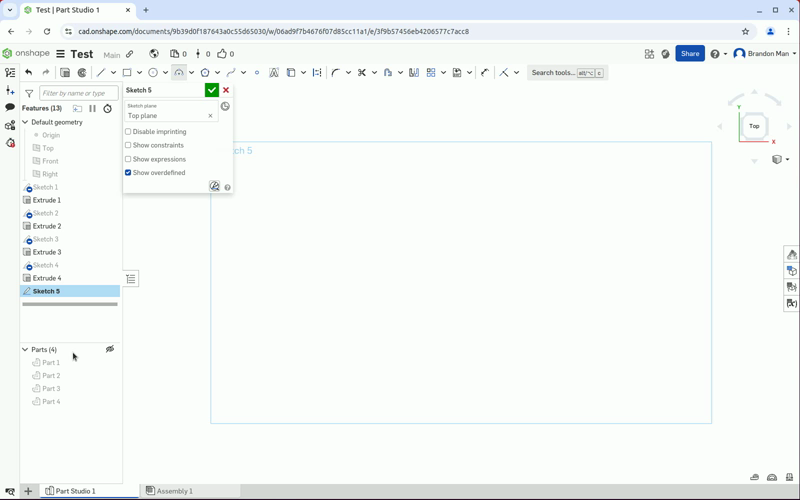
mouse_move(349, 375)
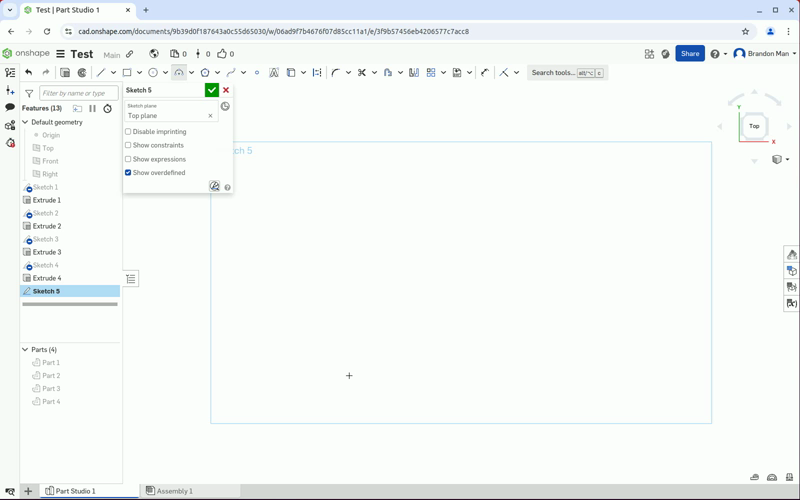
click(349, 375)
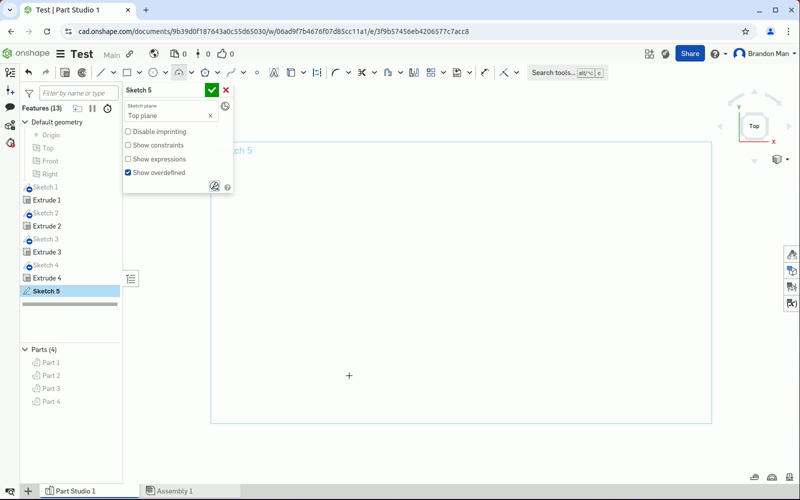
key_up(shift)
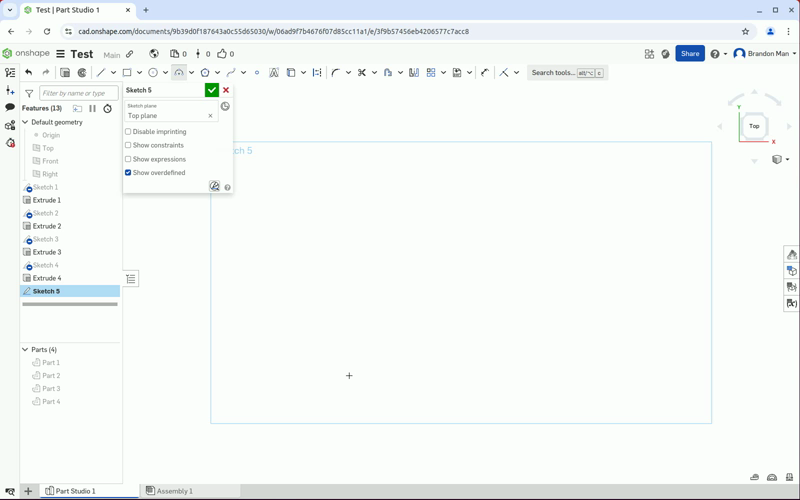
key_down(shift)
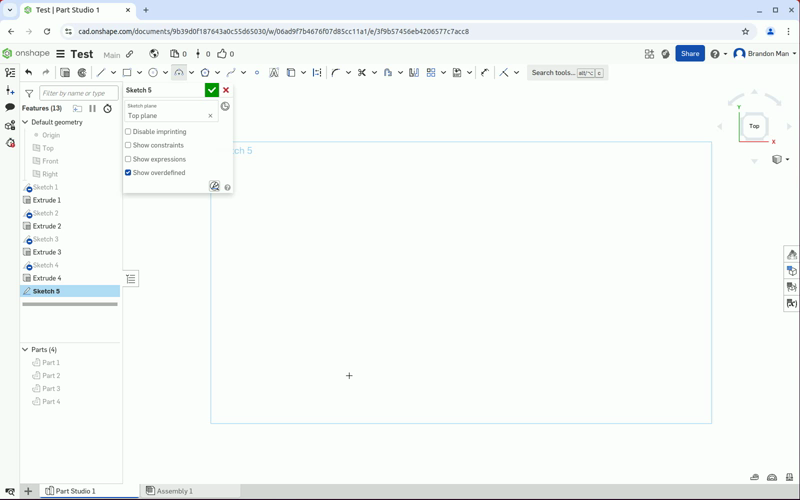
mouse_move(354, 384)
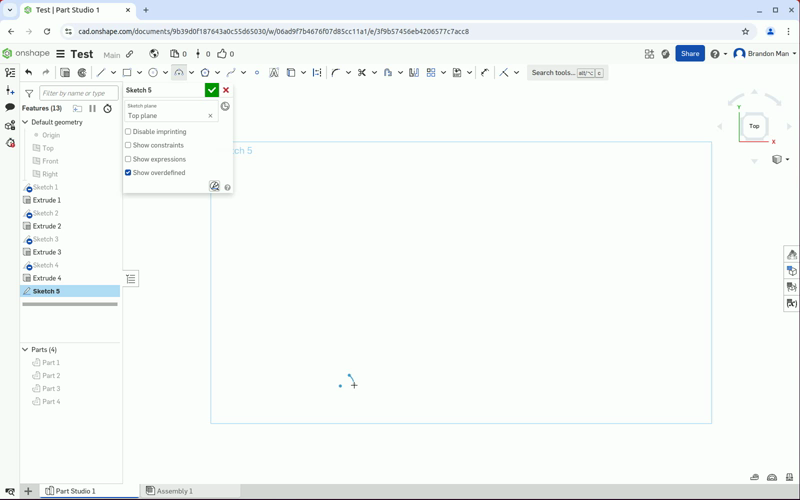
click(354, 384)
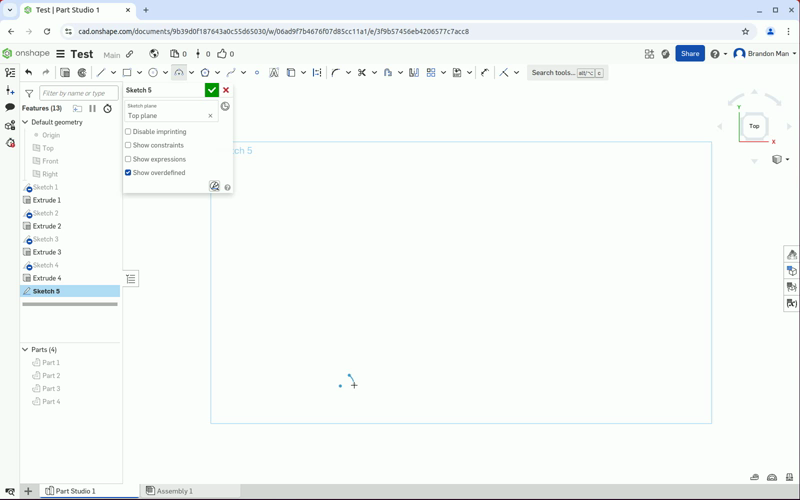
mouse_move(359, 376)
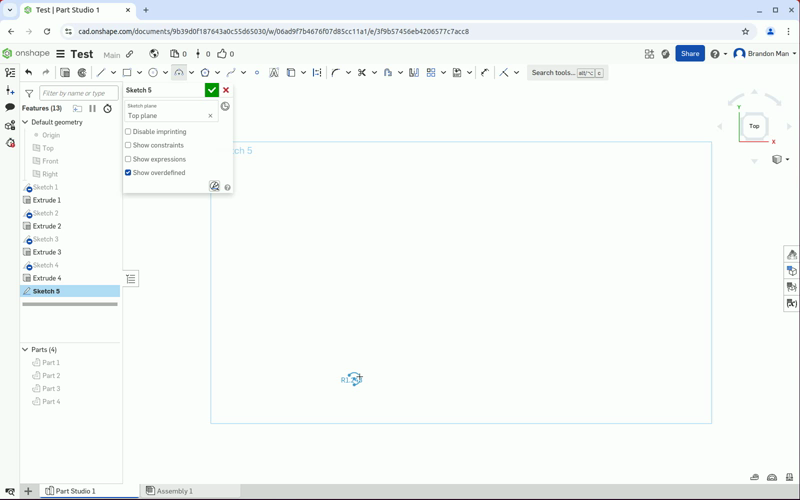
click(359, 376)
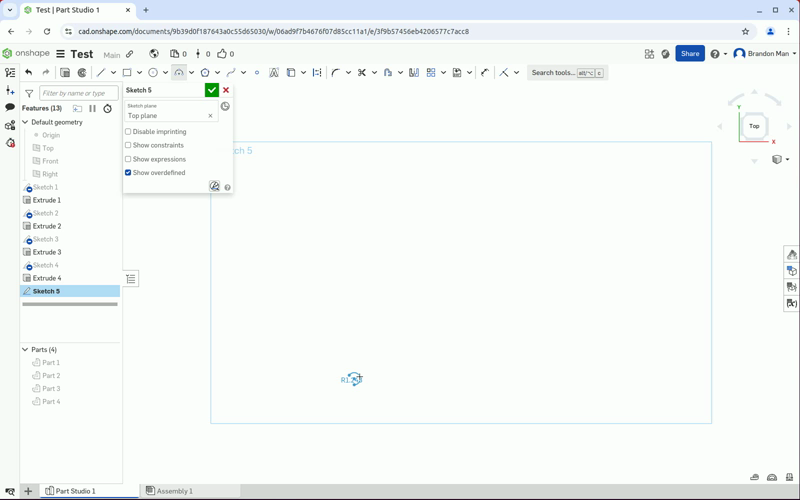
key_up(shift)
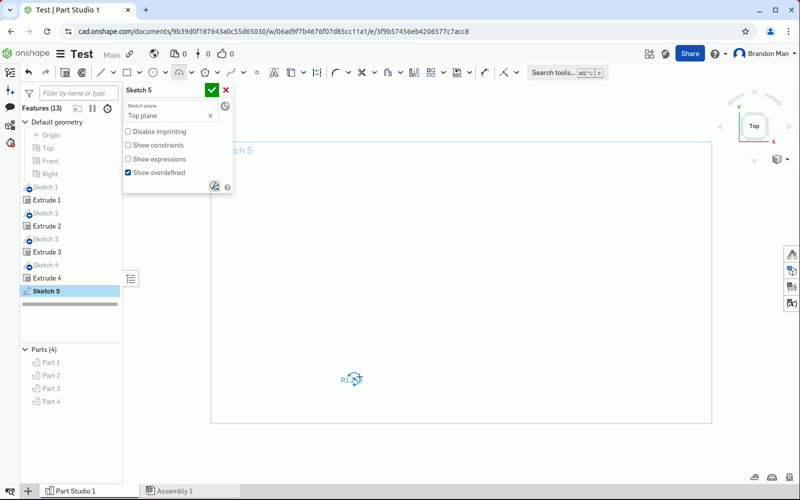
key(esc)
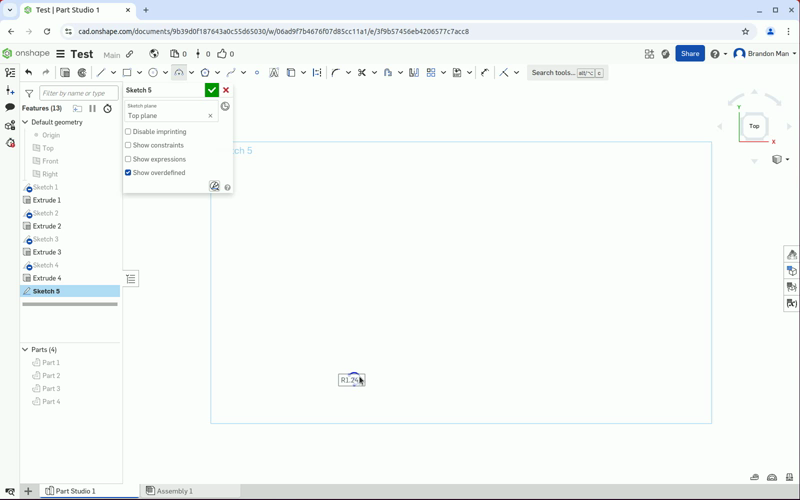
key(l)
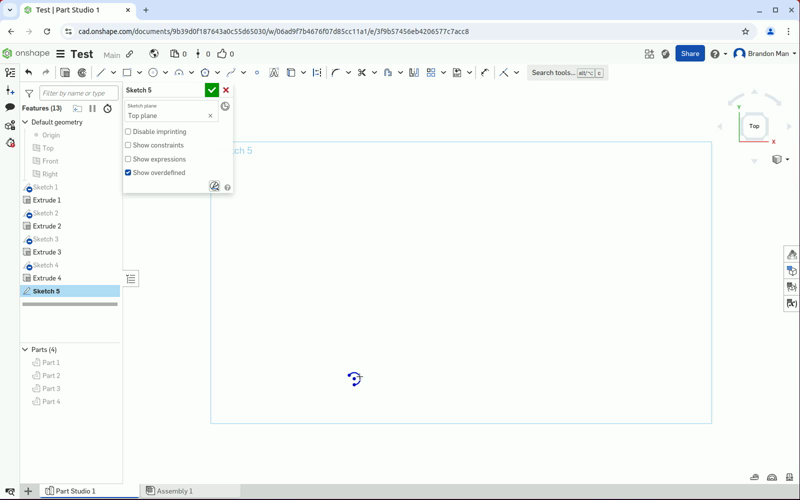
mouse_move(354, 384)
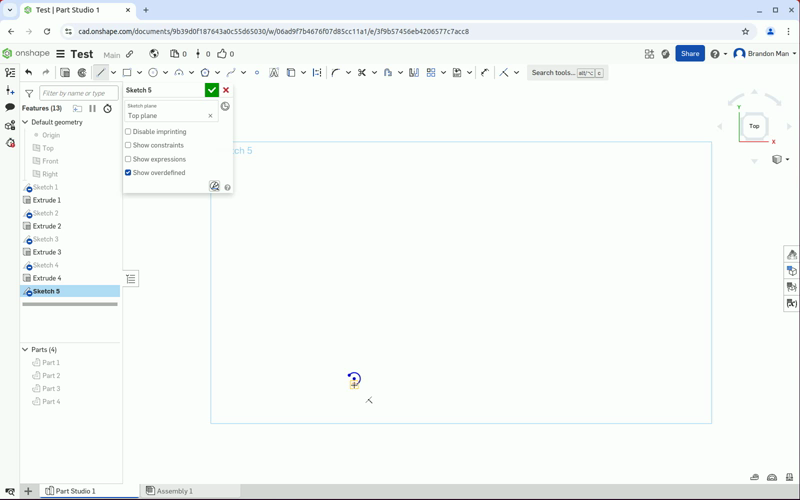
click(354, 384)
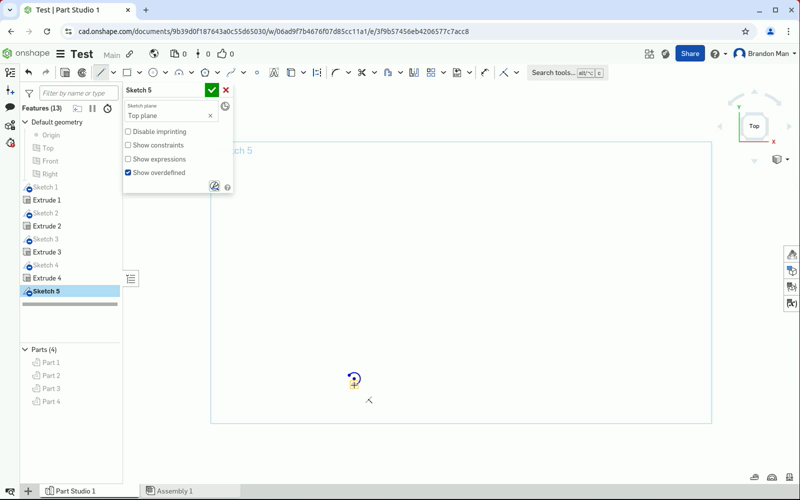
key_down(shift)
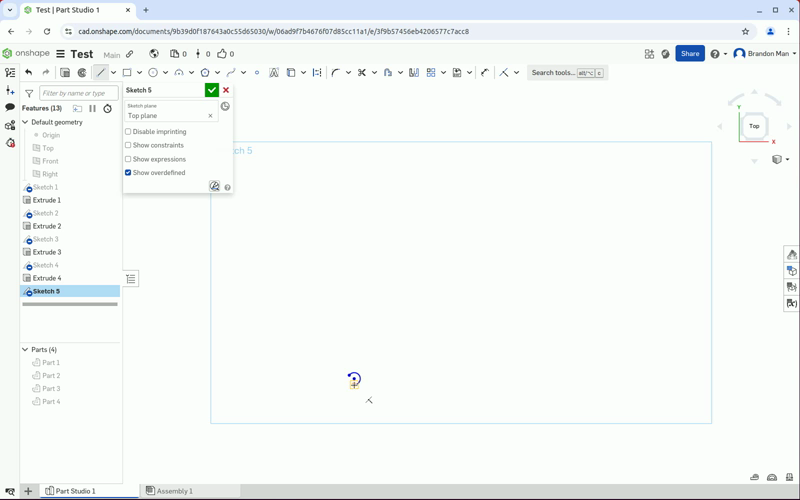
mouse_move(461, 382)
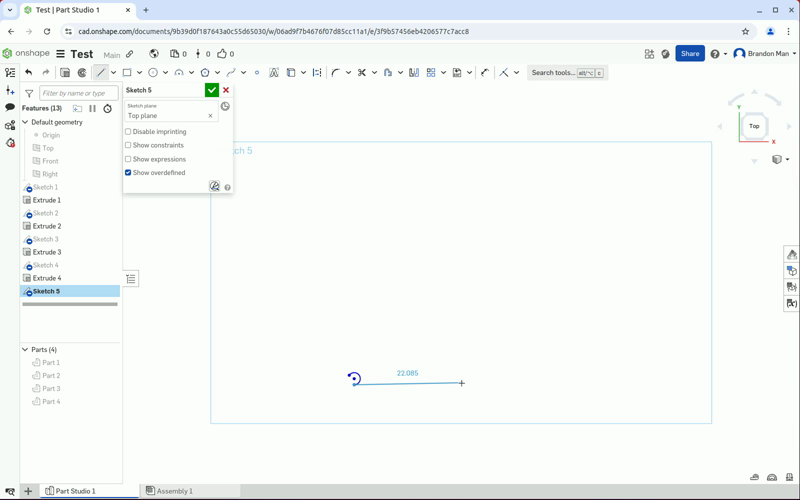
click(461, 382)
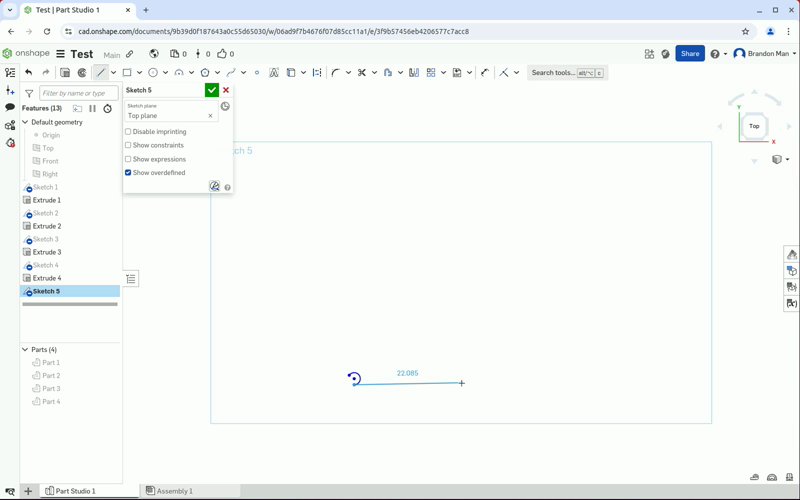
key_up(shift)
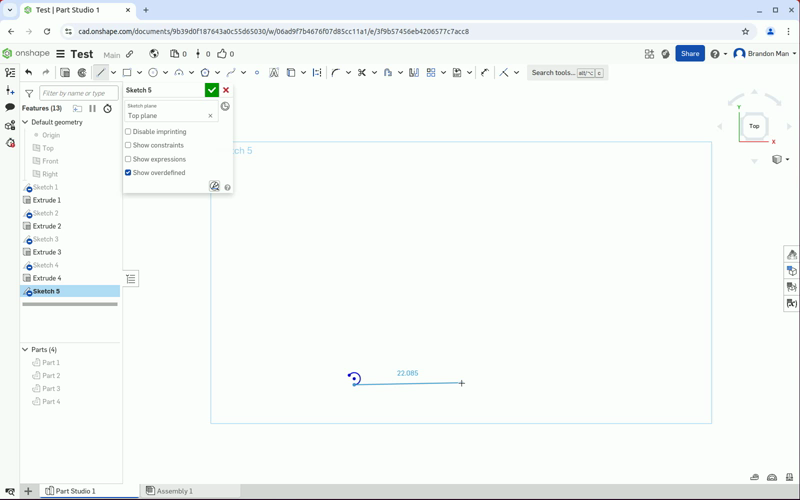
key_down(shift)
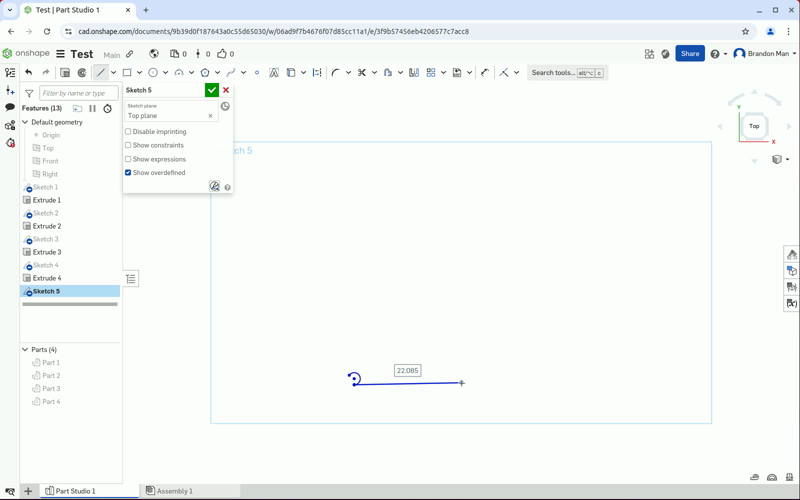
mouse_move(567, 384)
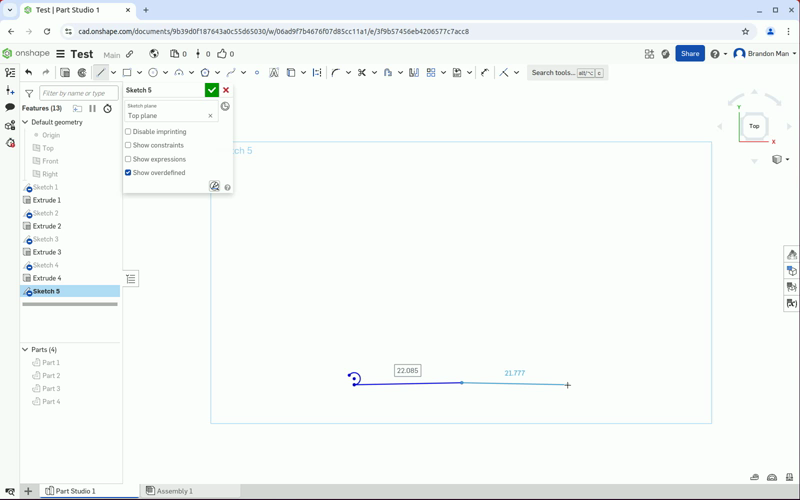
click(567, 384)
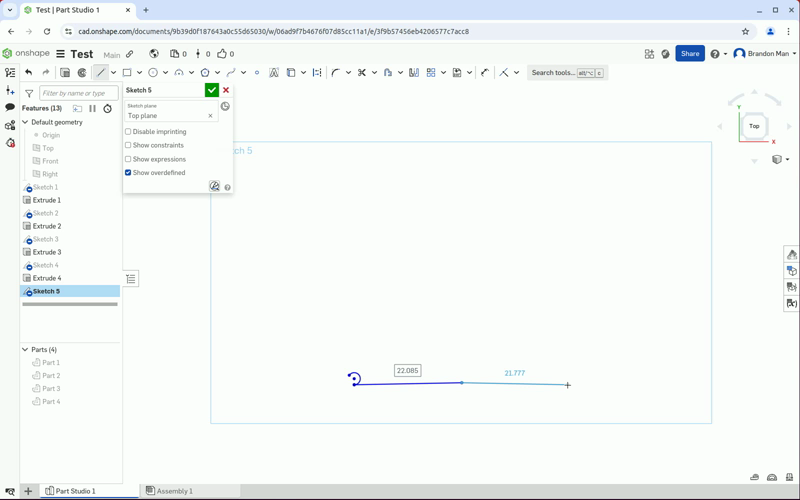
key_up(shift)
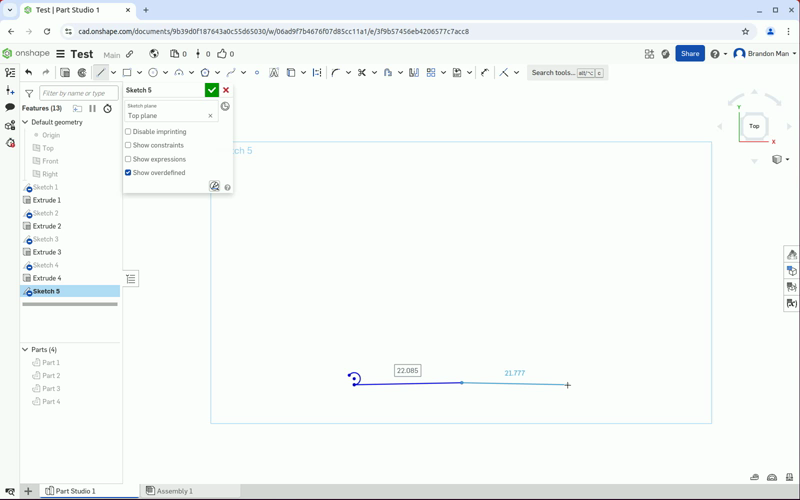
key(esc)
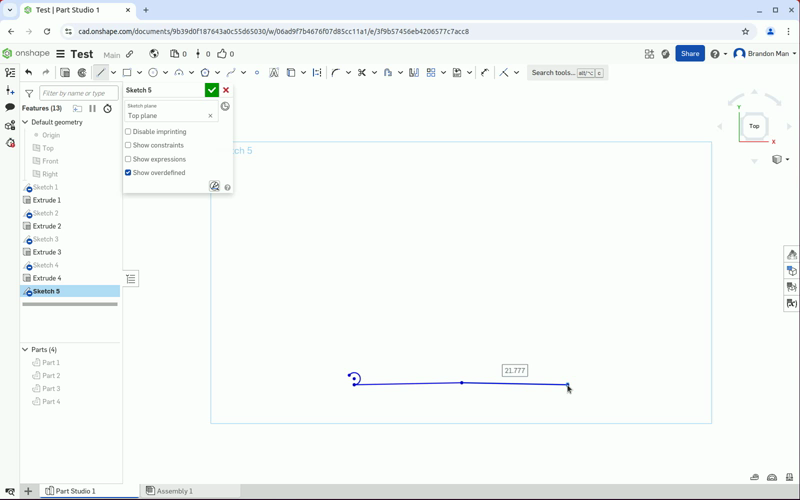
key(a)
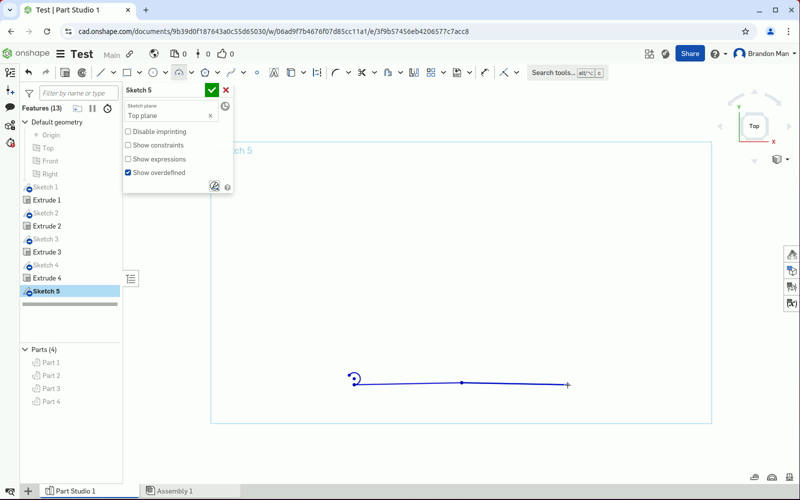
mouse_move(567, 384)
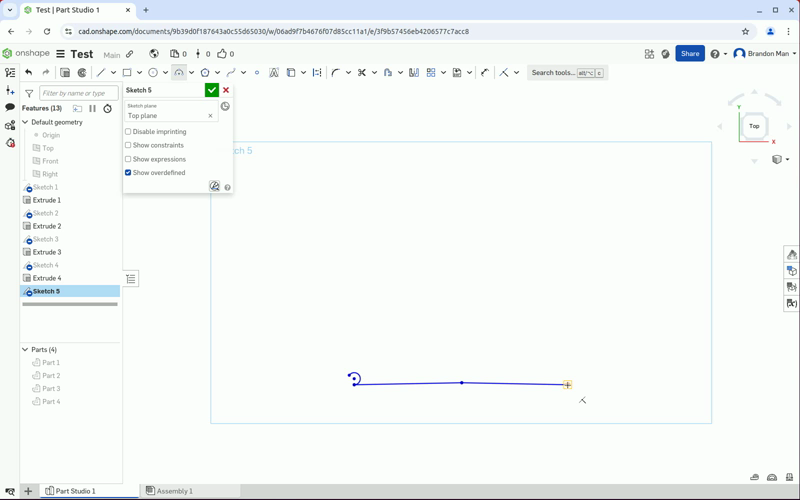
click(567, 384)
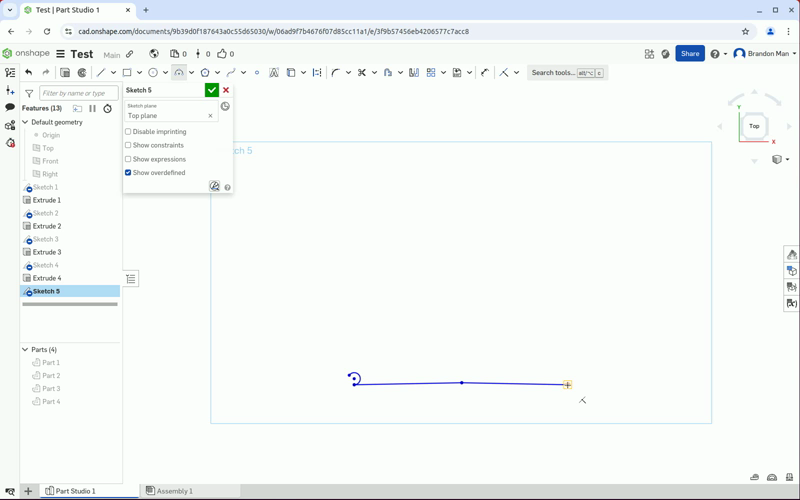
key_down(shift)
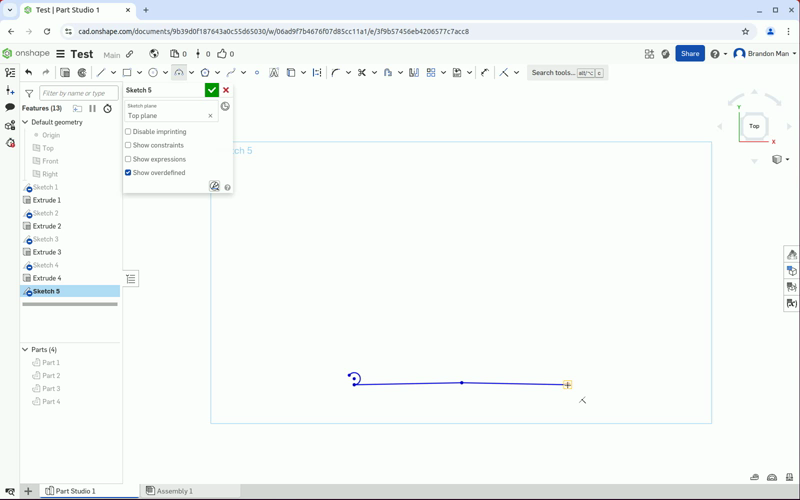
mouse_move(572, 375)
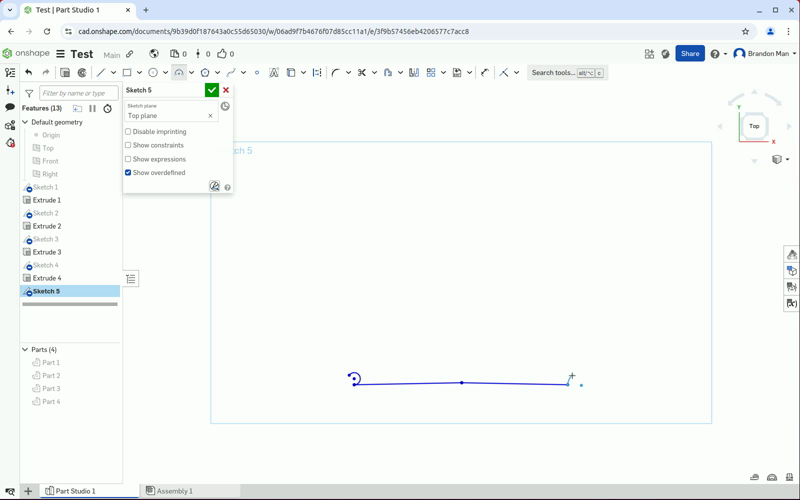
click(572, 375)
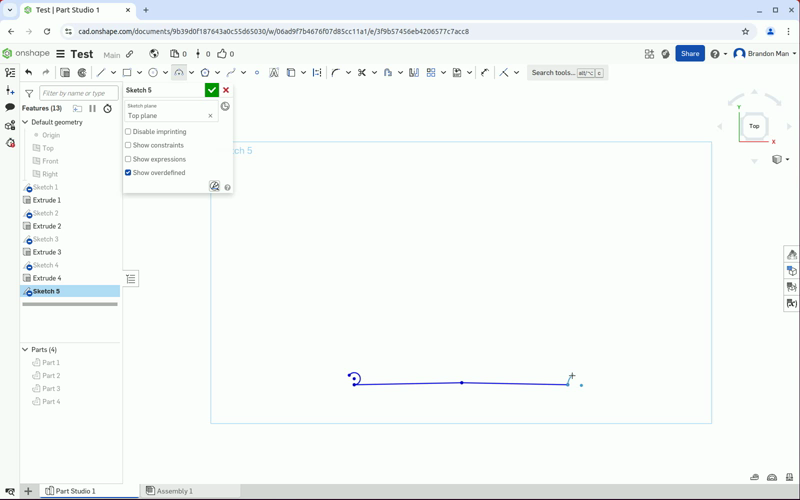
mouse_move(561, 376)
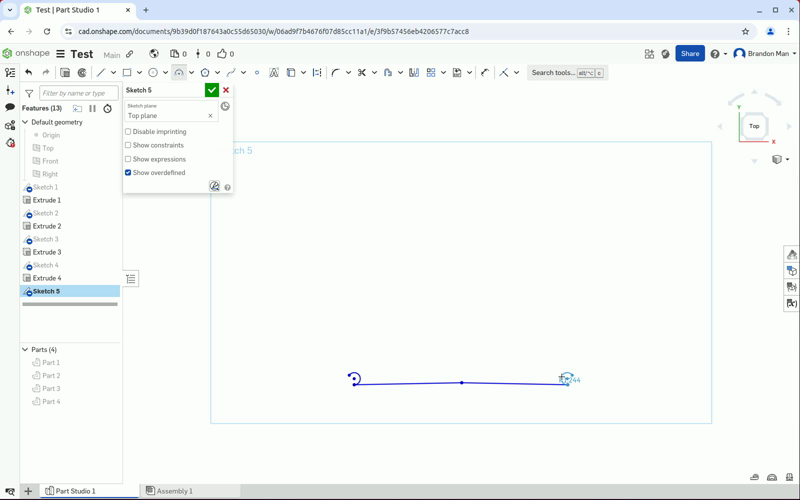
click(561, 376)
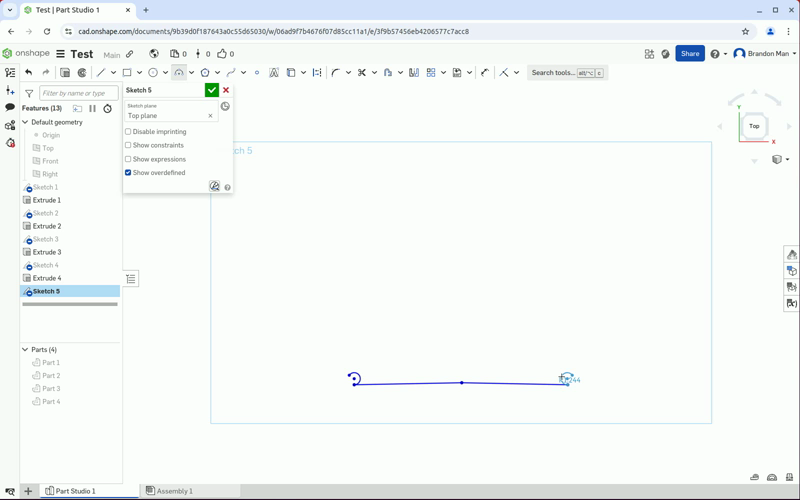
key_up(shift)
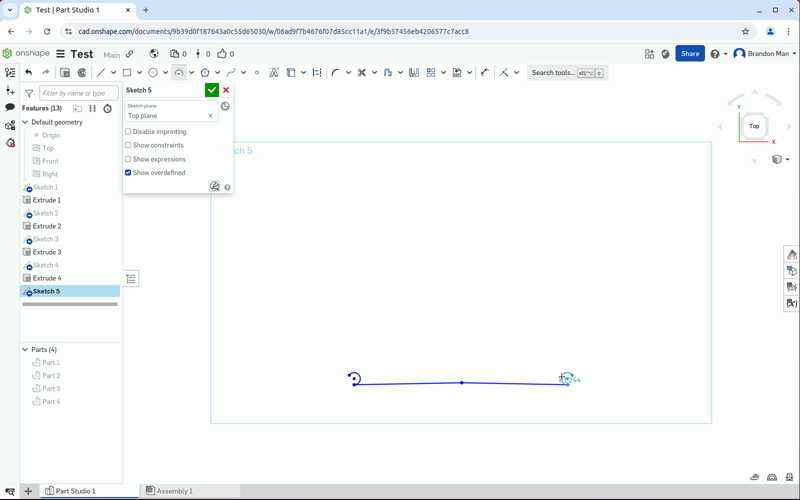
key(esc)
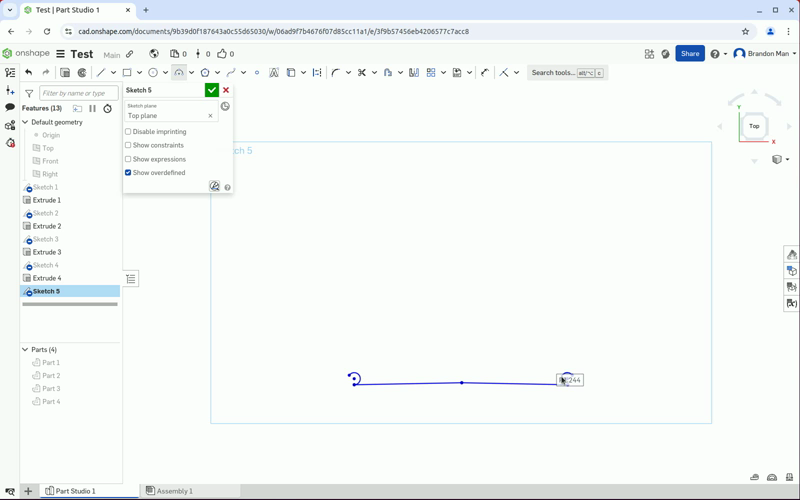
key(l)
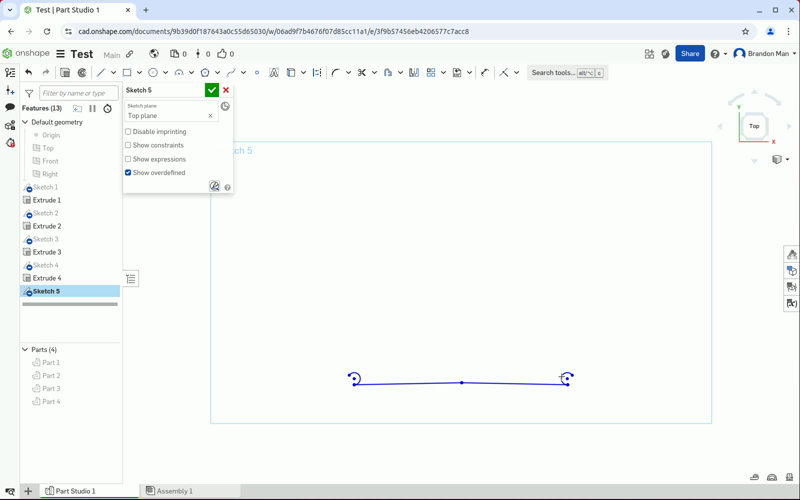
mouse_move(572, 375)
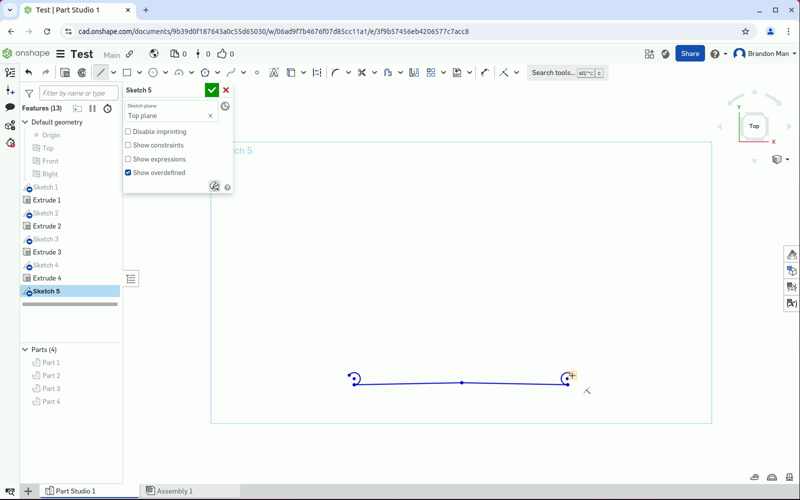
click(572, 375)
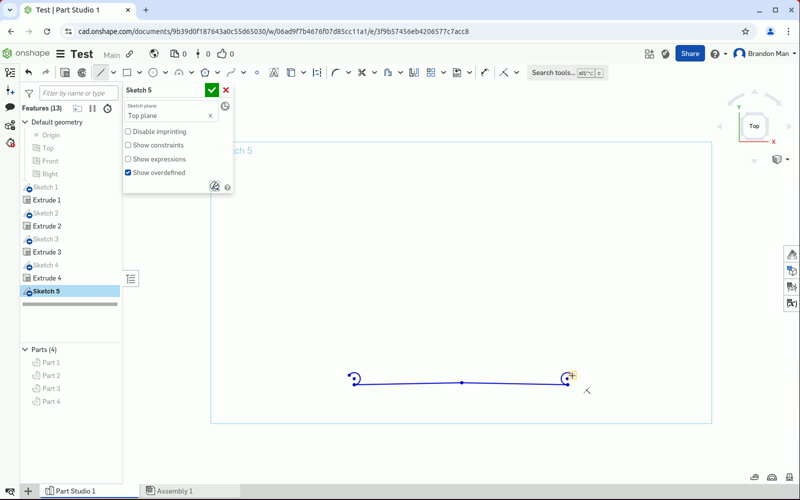
key_down(shift)
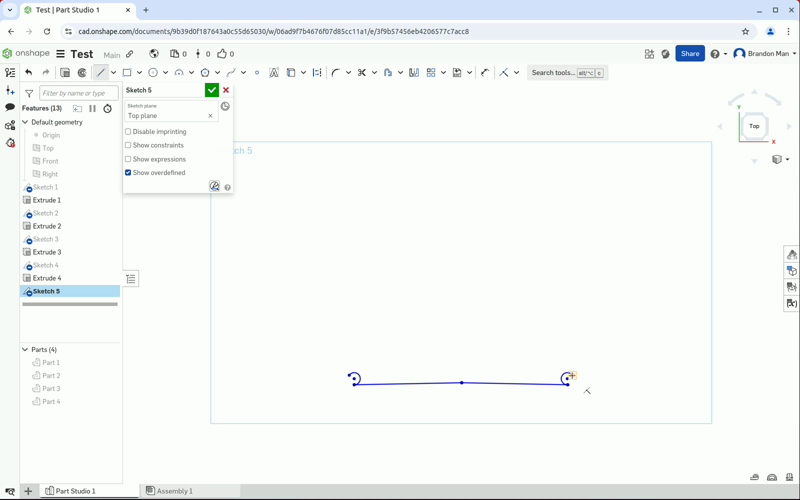
mouse_move(466, 190)
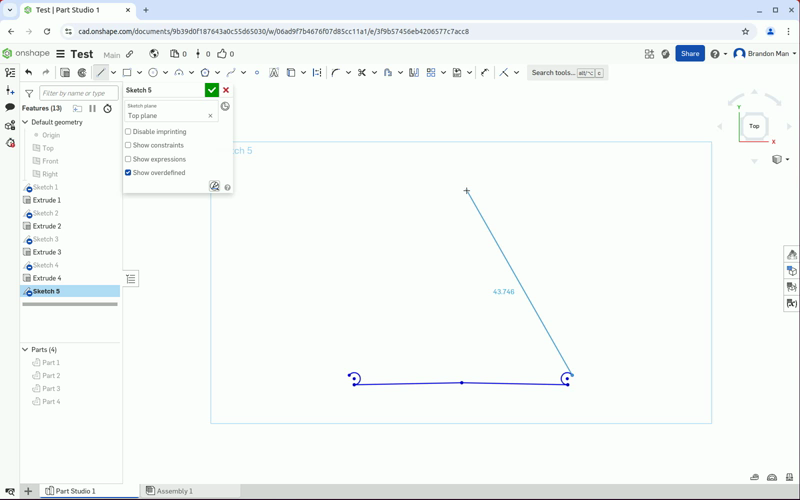
click(466, 190)
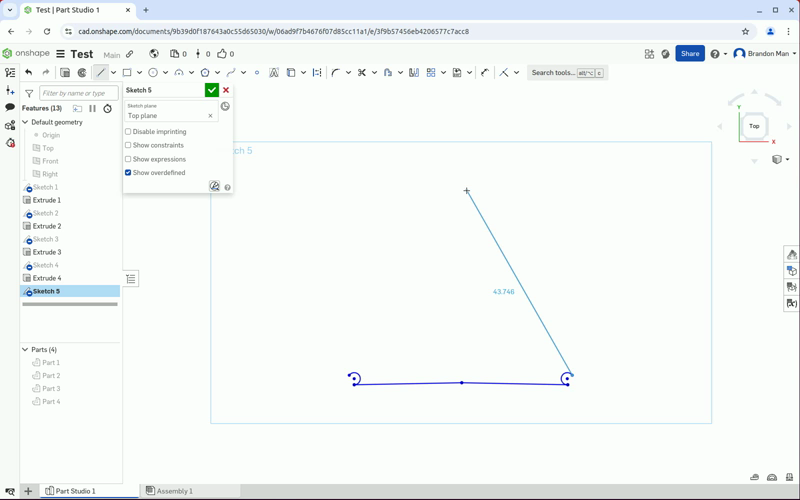
key_up(shift)
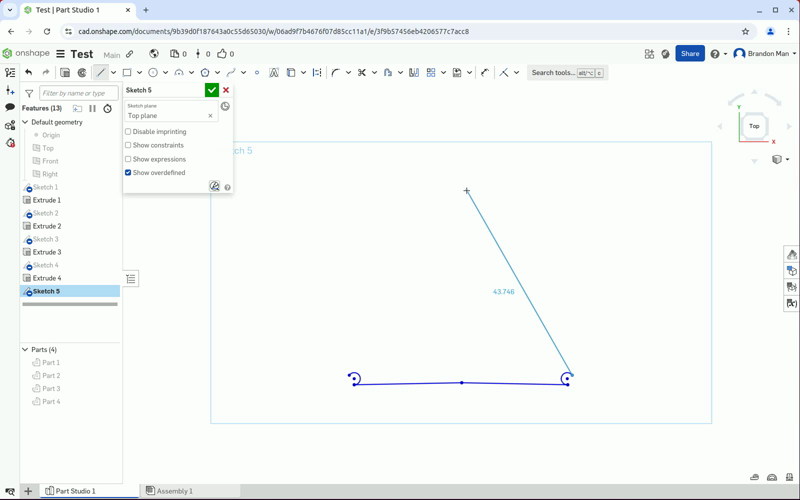
key(esc)
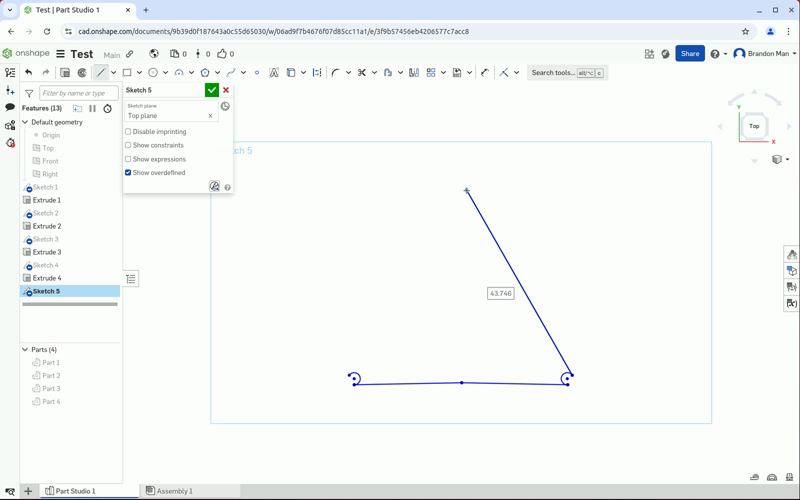
key(a)
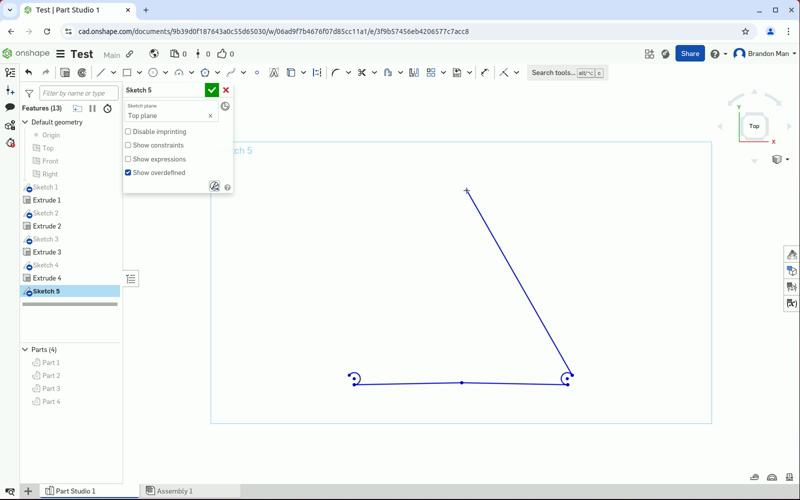
mouse_move(466, 190)
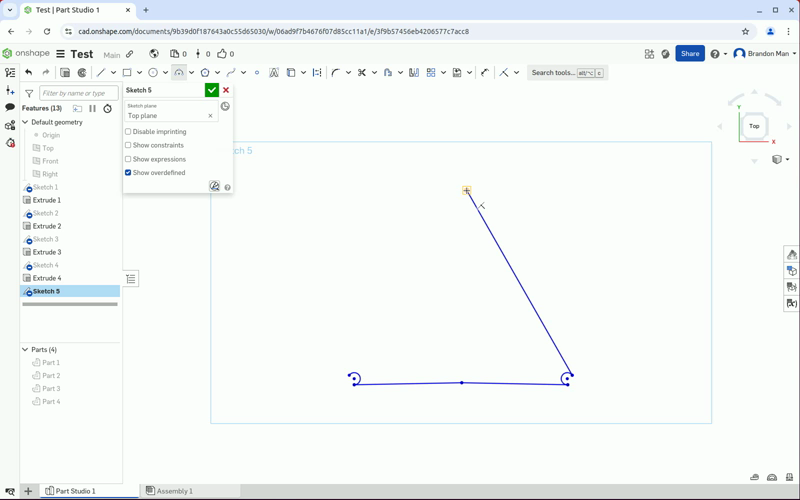
click(466, 190)
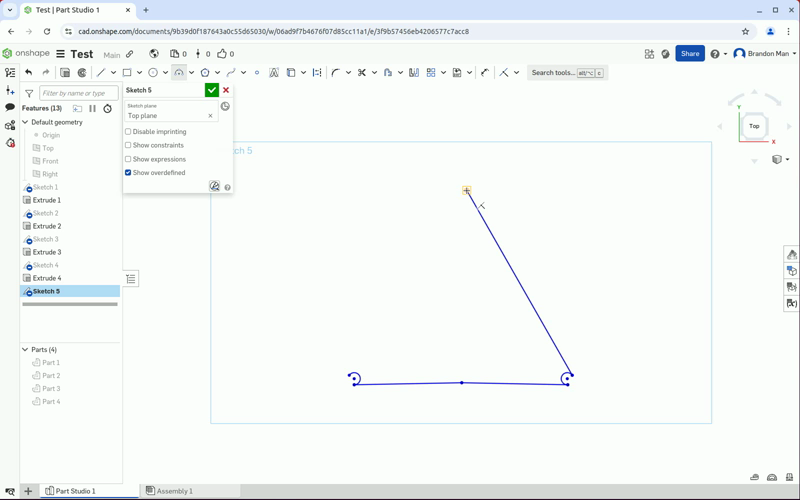
key_down(shift)
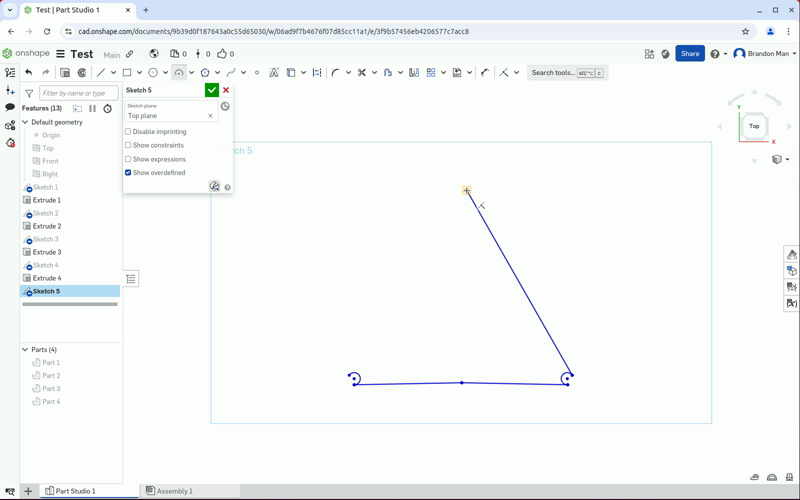
mouse_move(455, 190)
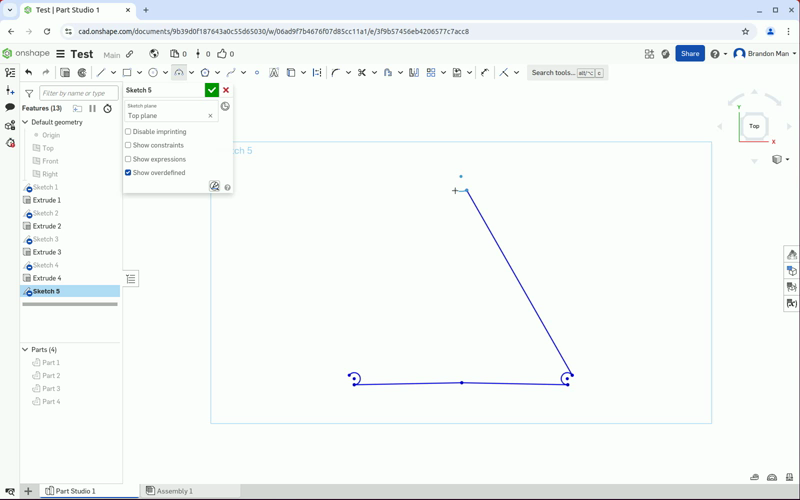
click(455, 190)
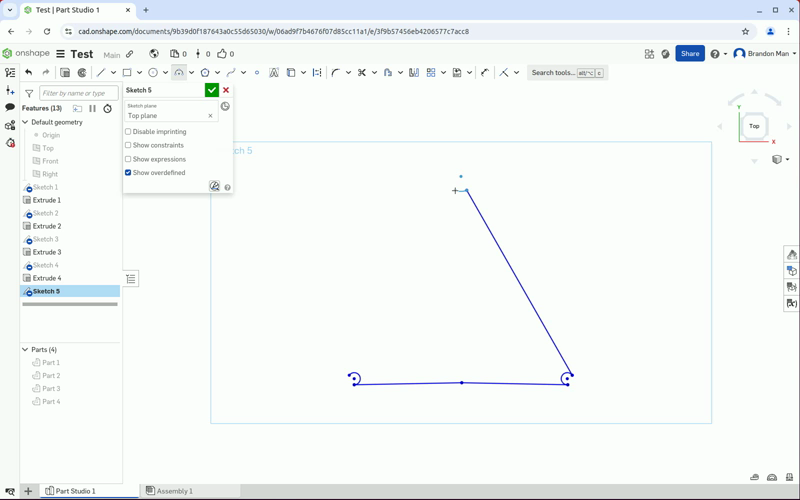
mouse_move(460, 200)
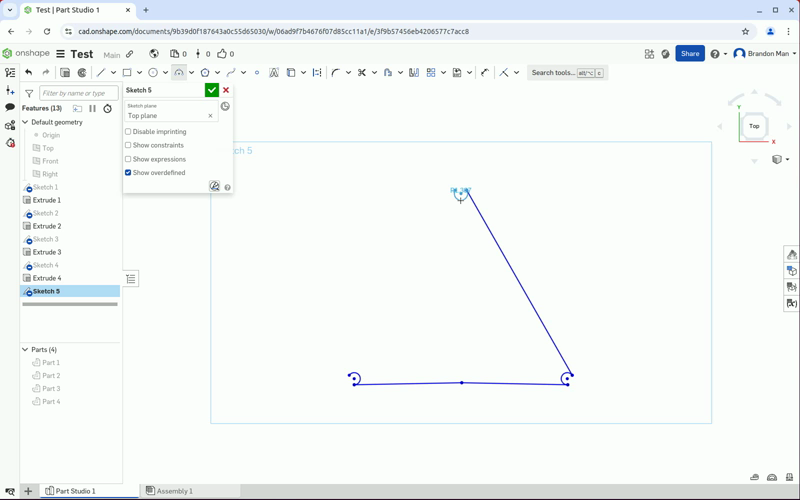
click(460, 200)
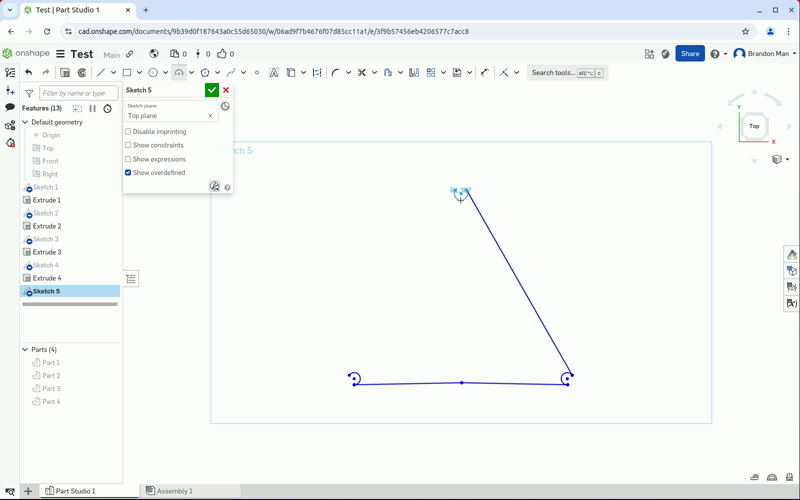
key_up(shift)
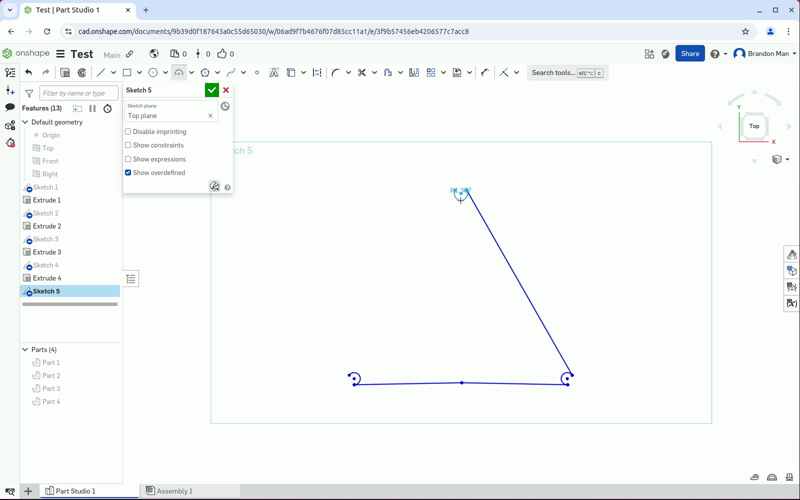
key(esc)
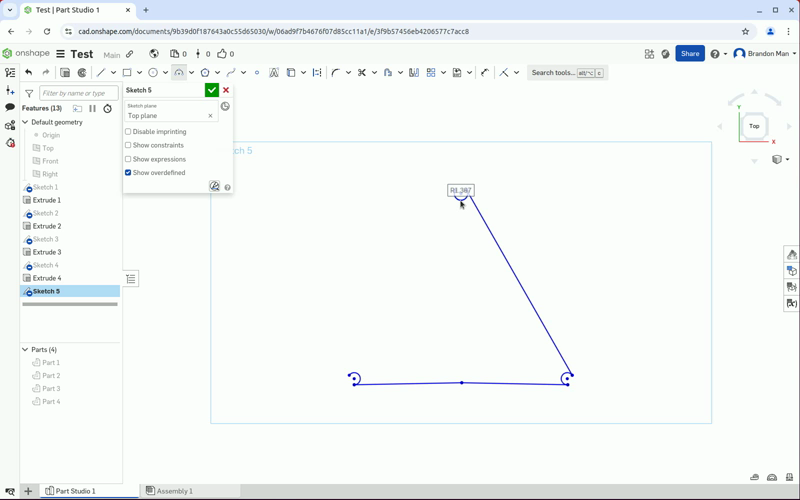
key(l)
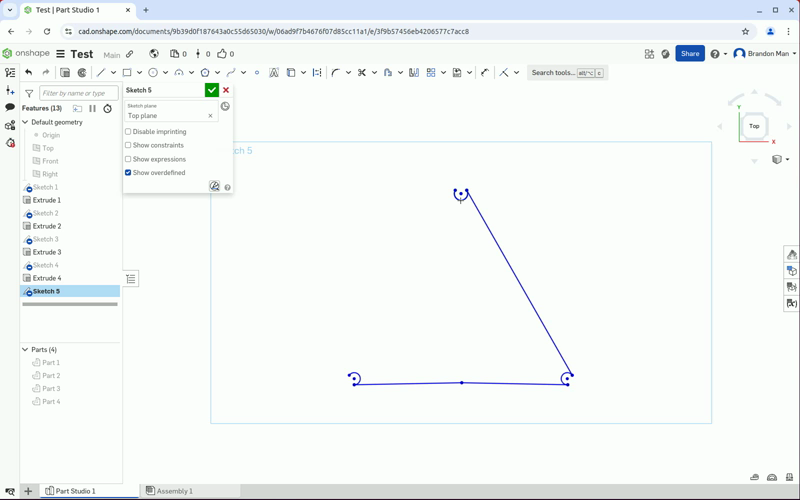
mouse_move(455, 190)
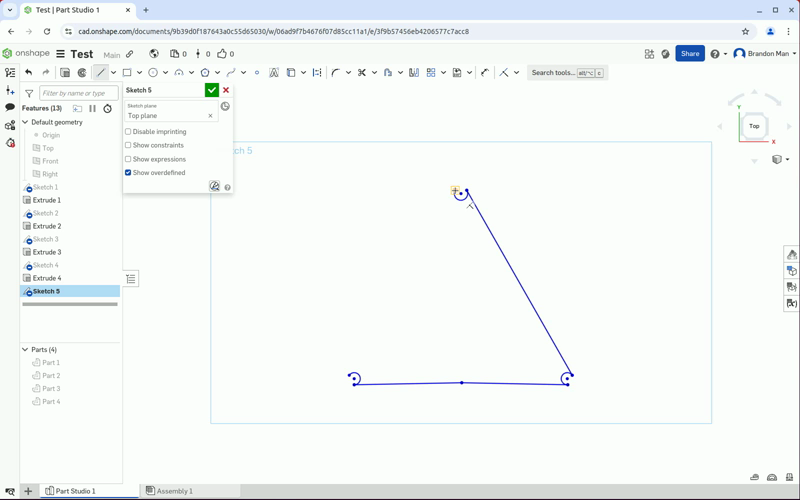
click(455, 190)
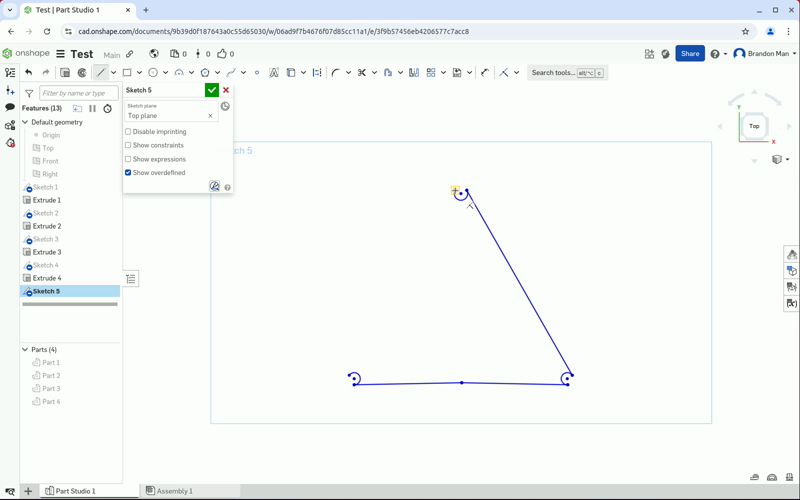
key_down(shift)
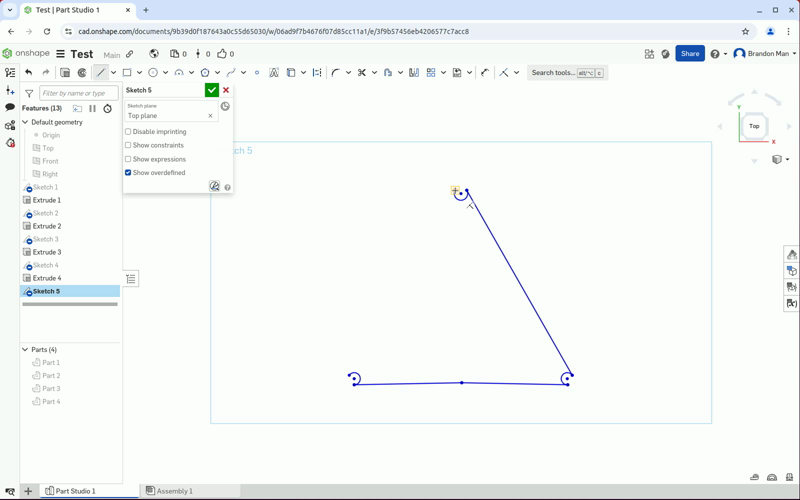
mouse_move(349, 375)
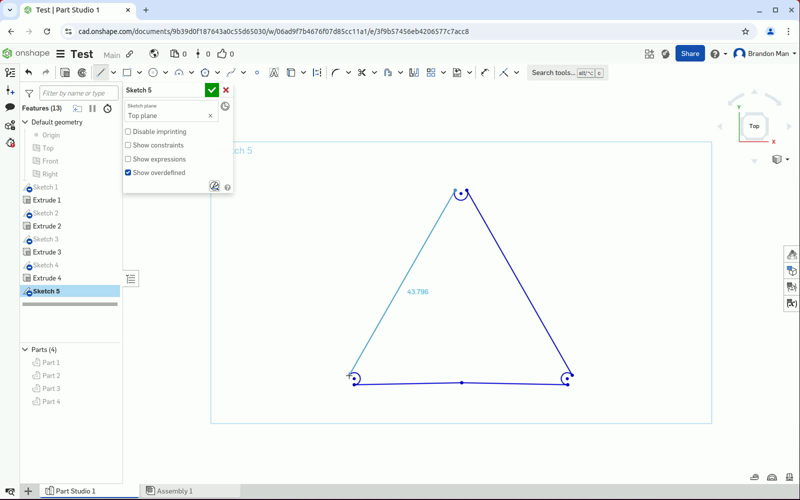
key_up(shift)
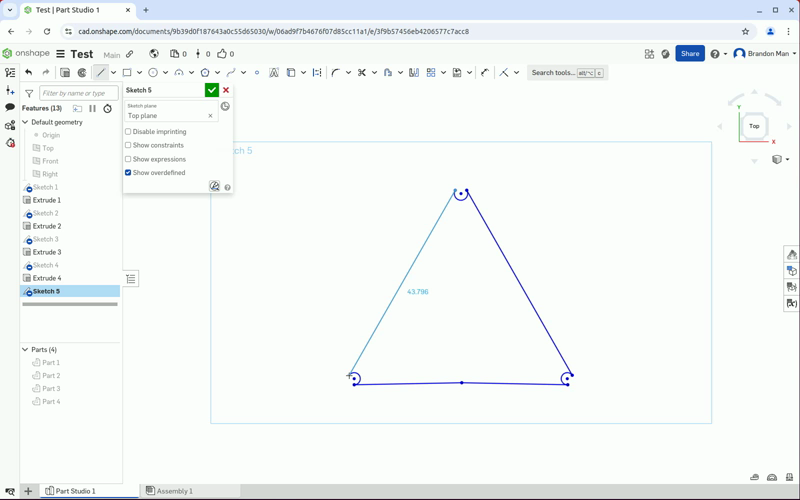
click(349, 375)
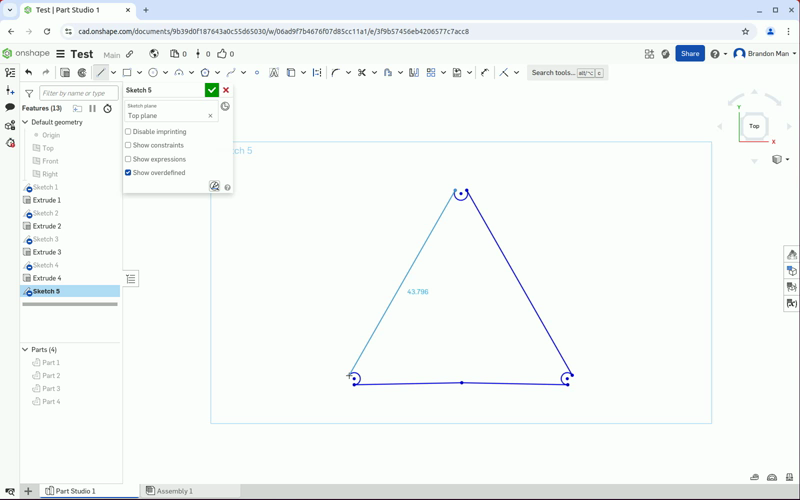
key(esc)
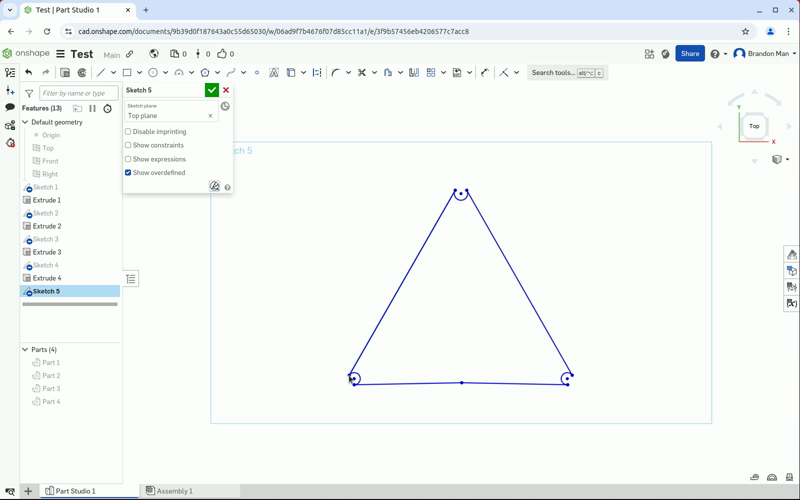
mouse_move(408, 365)
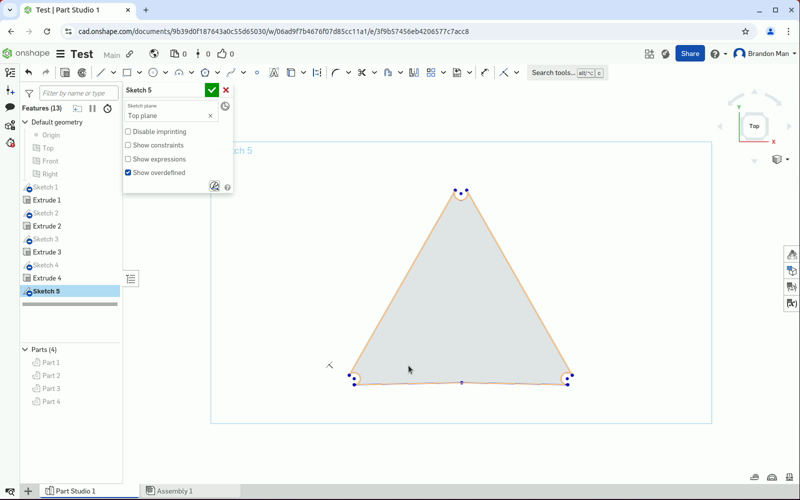
click(408, 365)
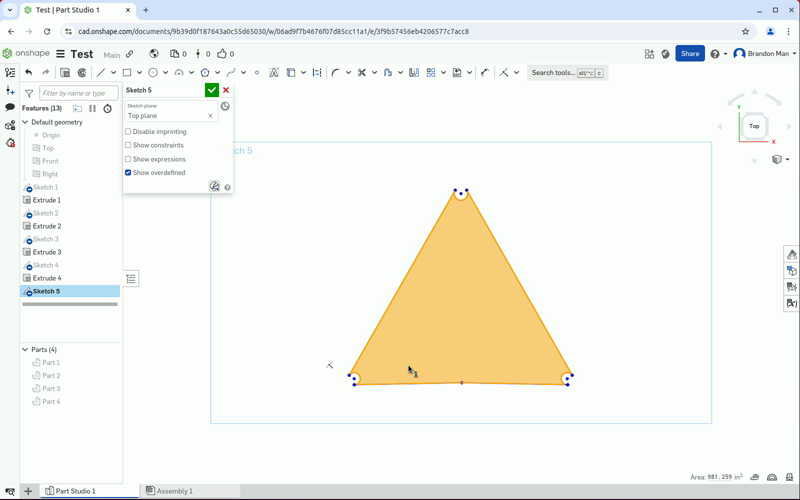
mouse_move(73, 352)
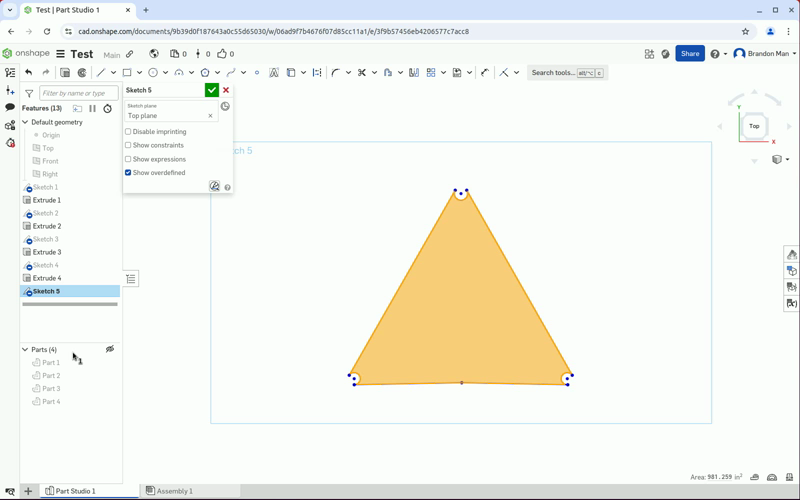
key(shift+y)
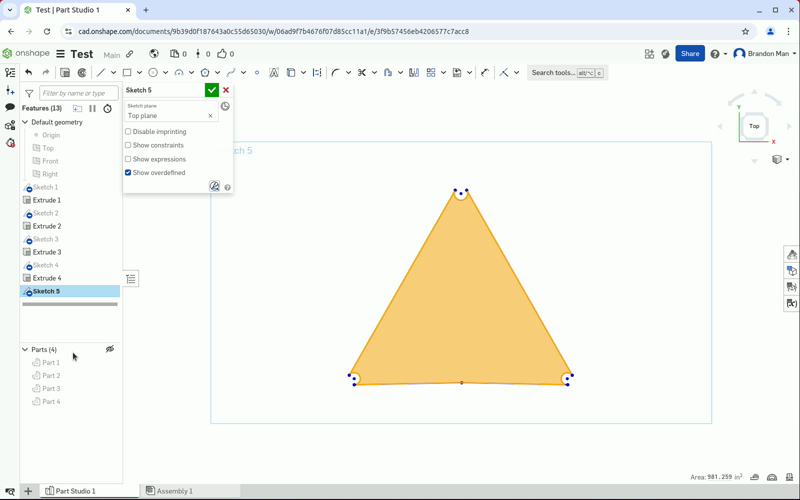
key(shift+e)
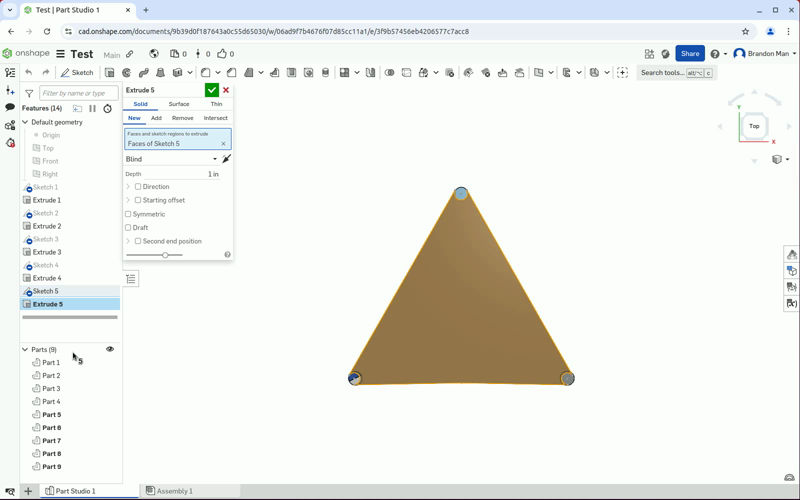
mouse_move(143, 106)
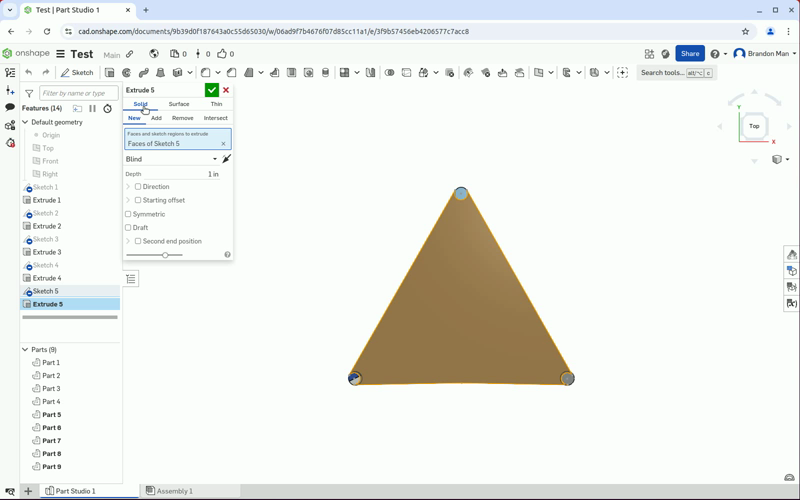
click(143, 106)
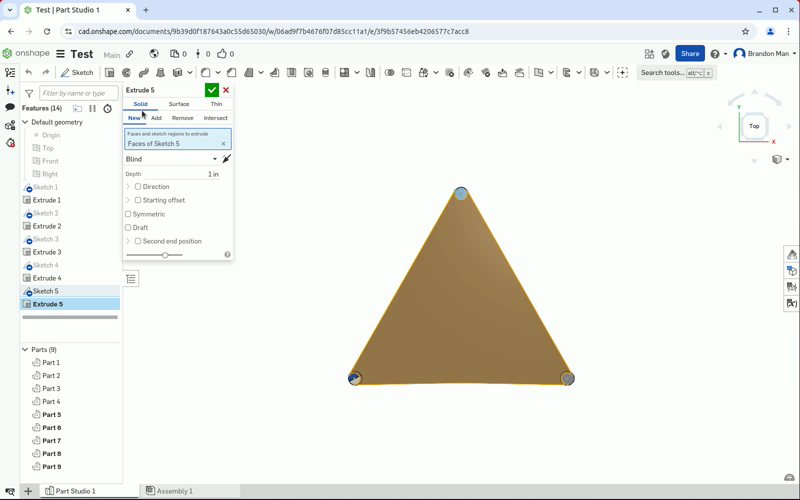
mouse_move(137, 120)
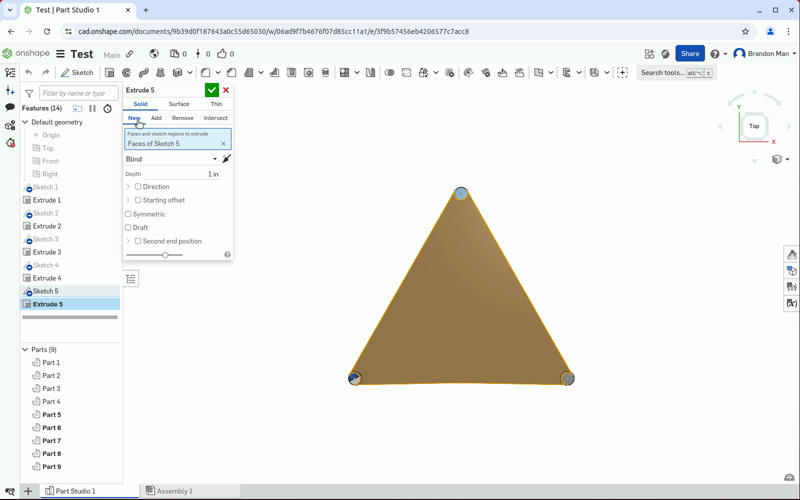
click(137, 120)
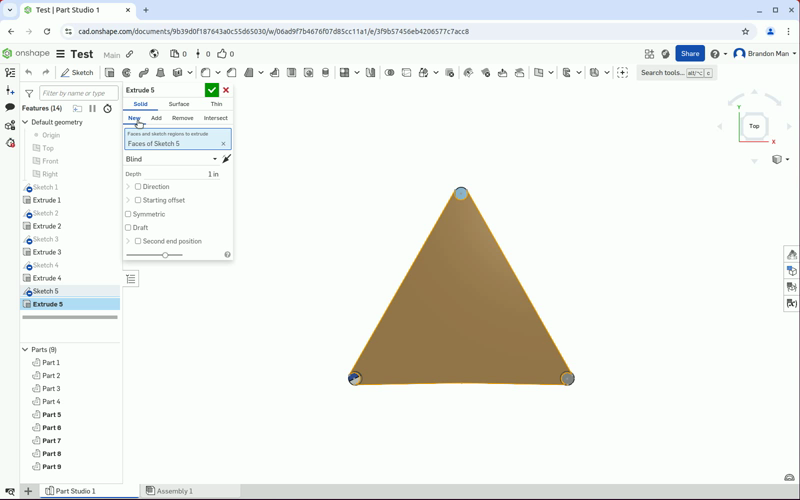
key(tab, 4)
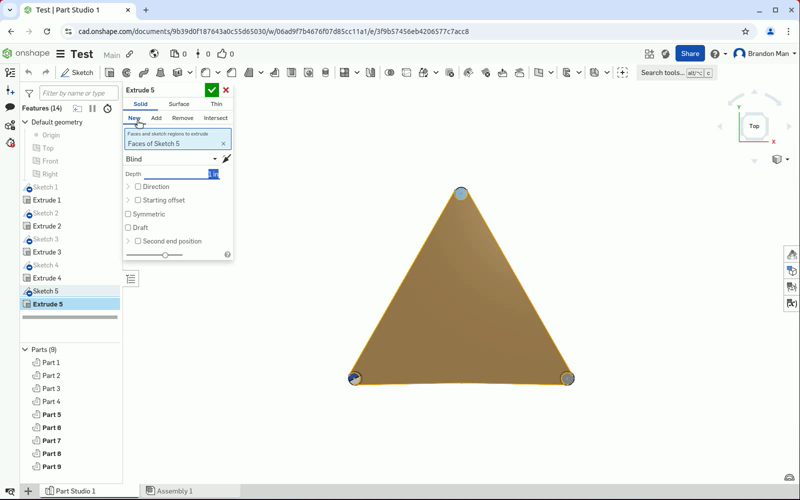
text(6.018)
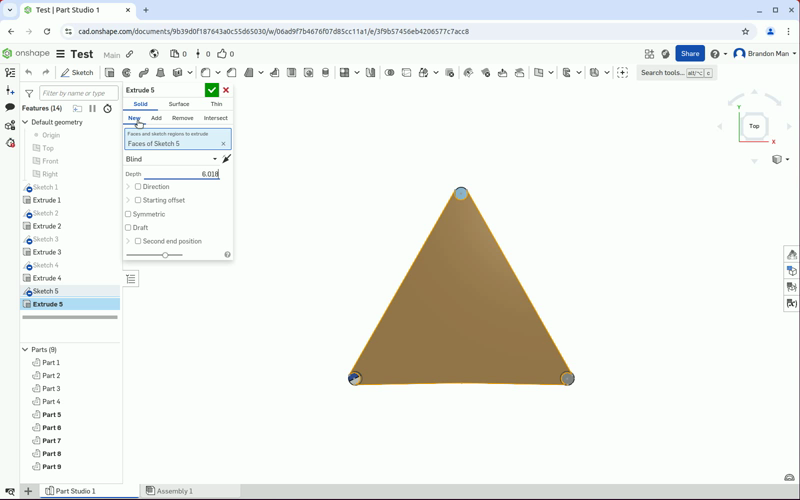
key(enter)
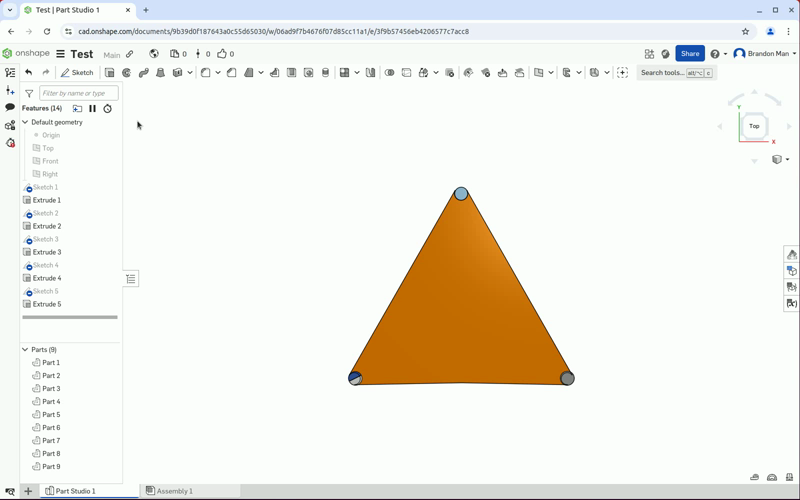
key(shift+h)
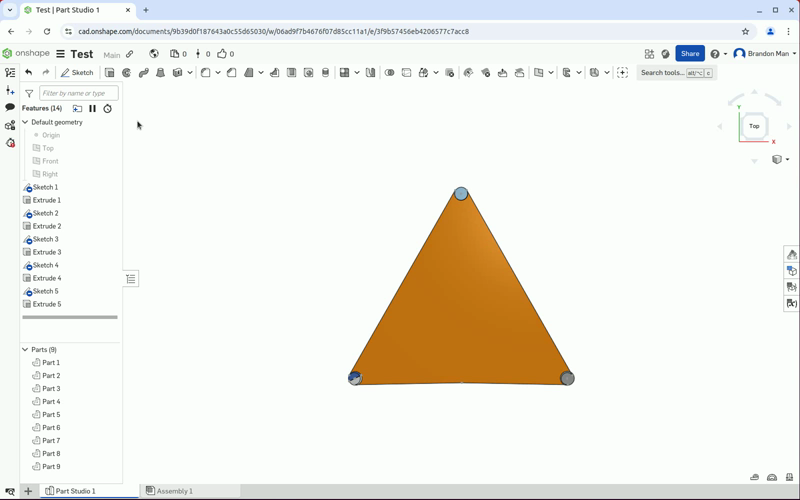
key(shift+h)
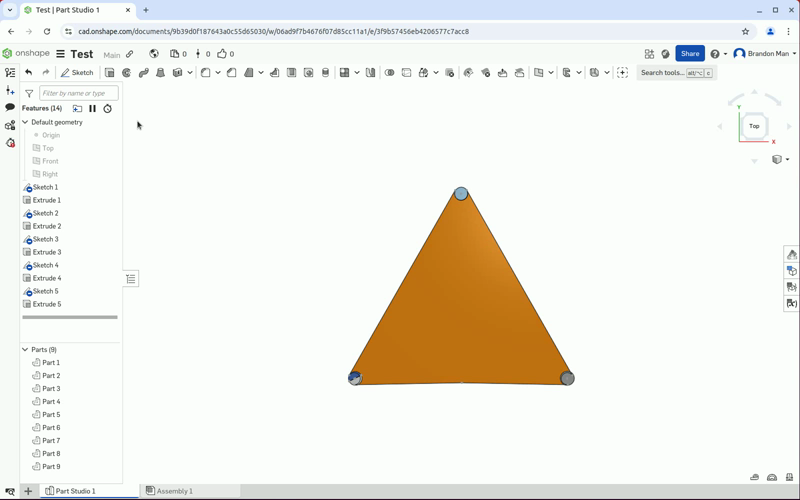
key(shift+7)
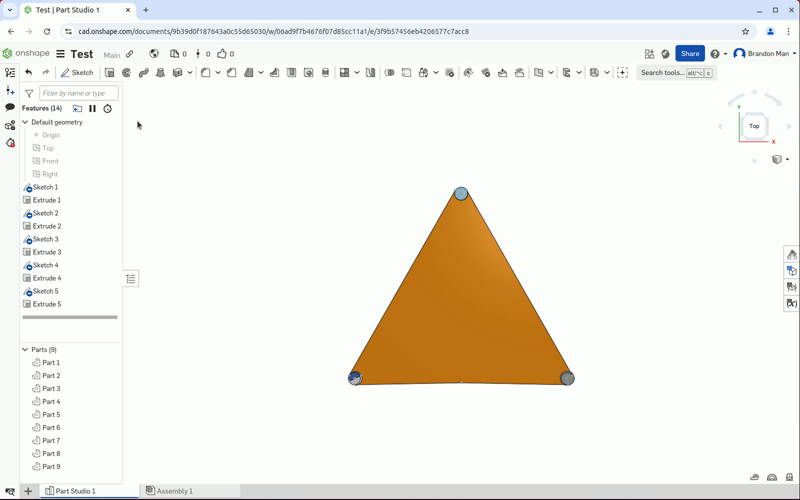
key(up, 3)
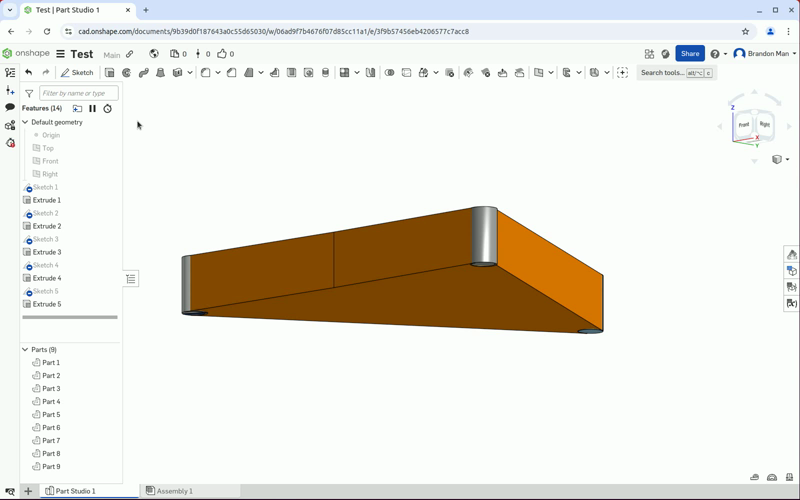
key(left, 3)
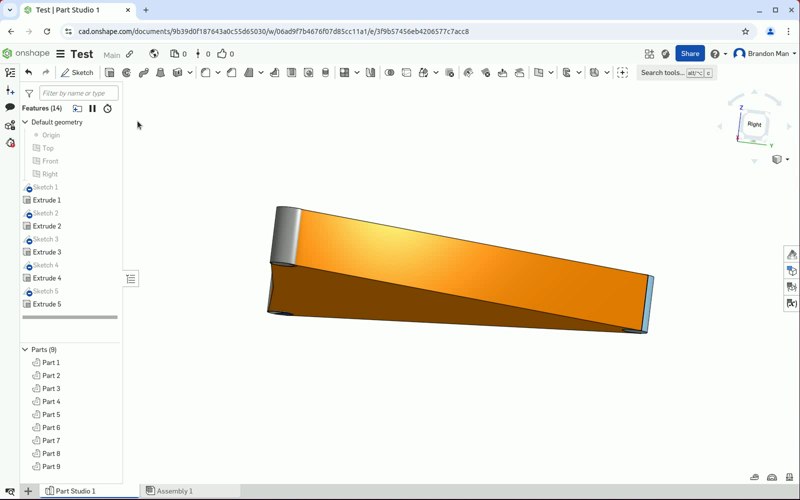
key(right, 3)
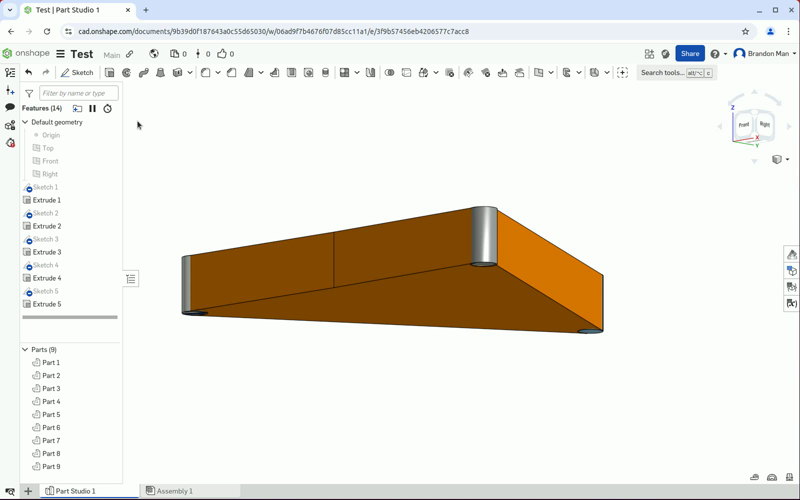
key(down, 3)
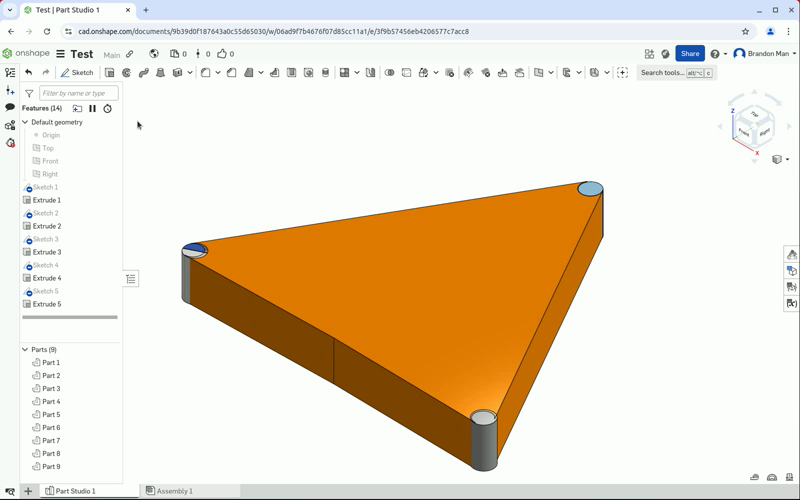
mouse_move(73, 189)
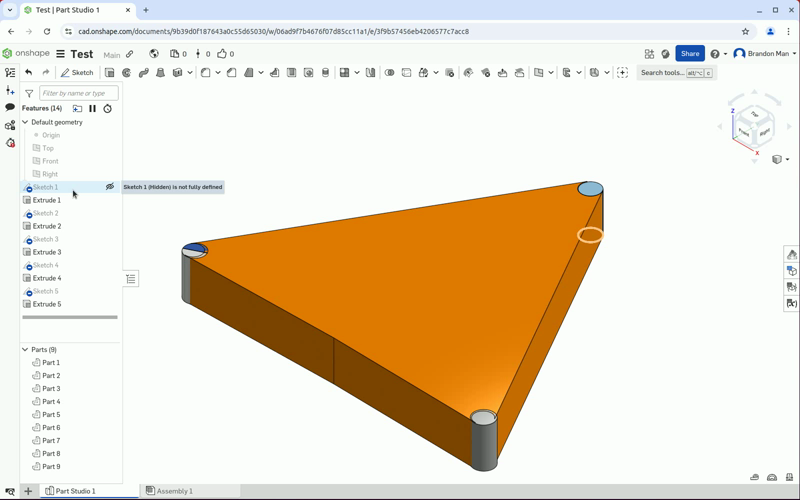
click(73, 189)